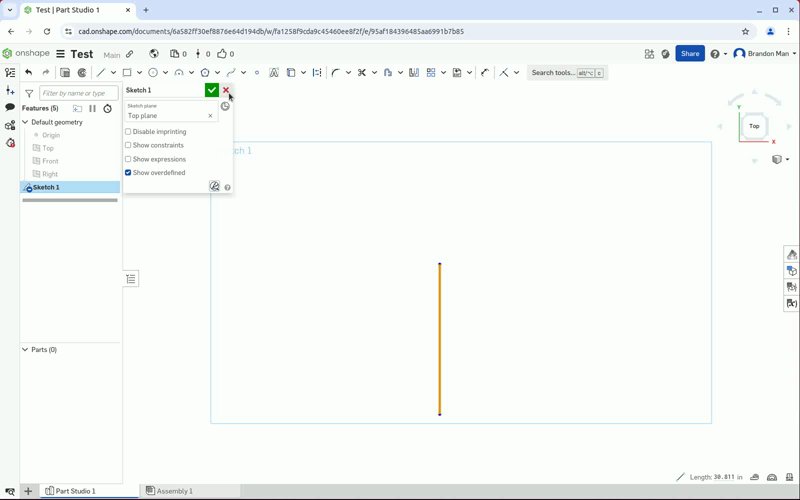
key(shift+h)
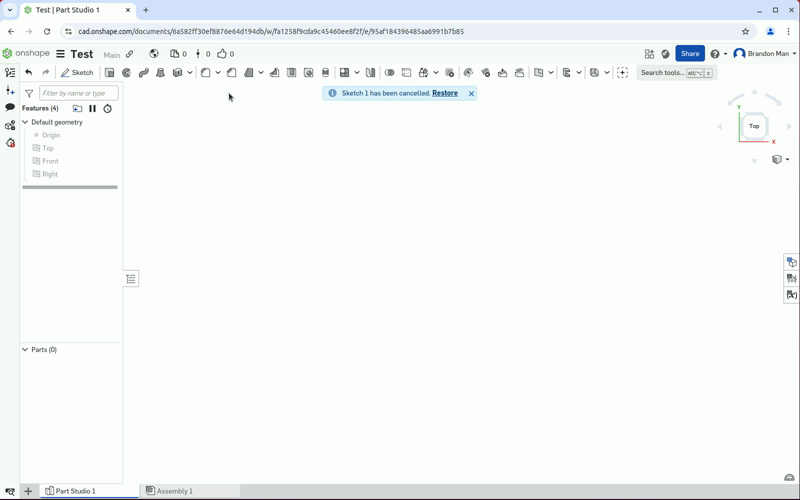
mouse_move(73, 352)
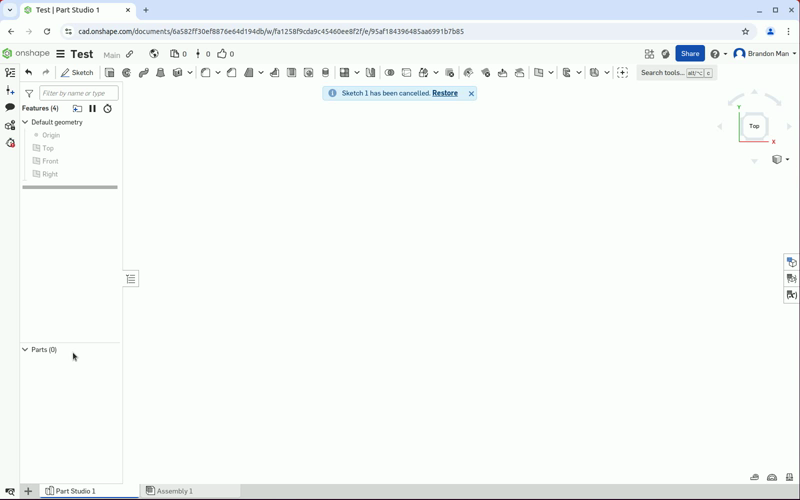
key(y)
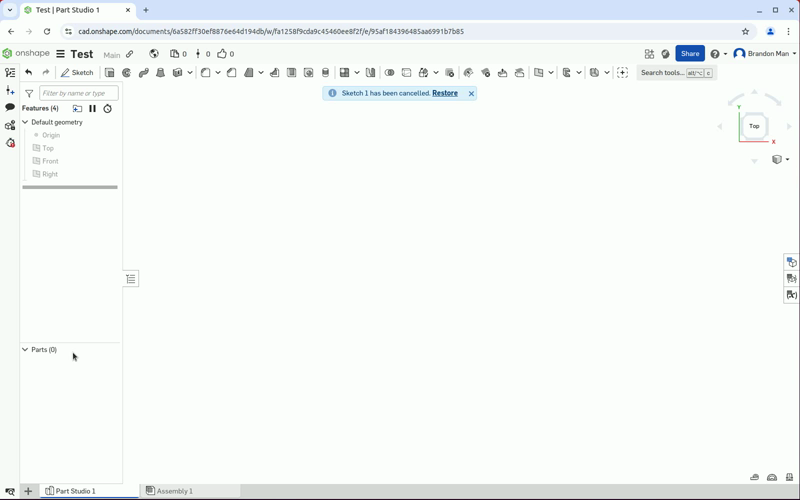
key(shift+p)
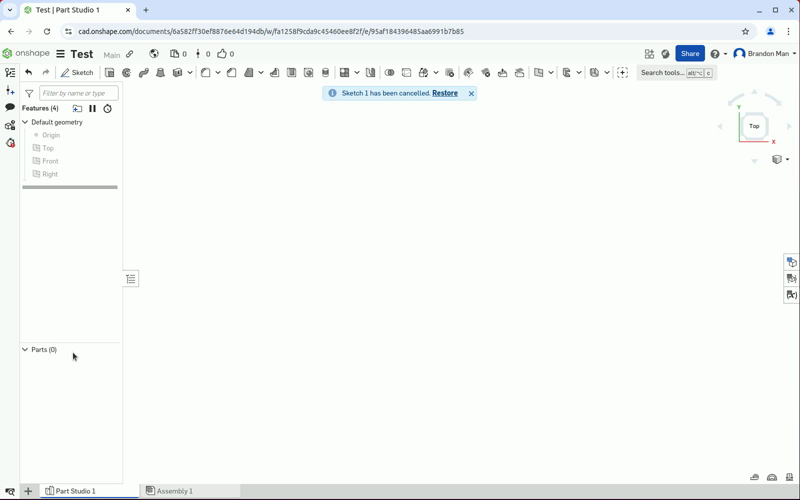
key(space)
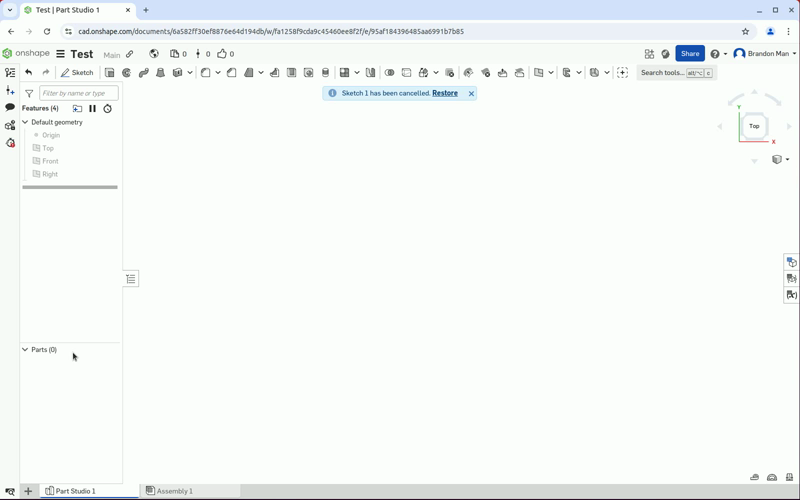
key_down(shift)
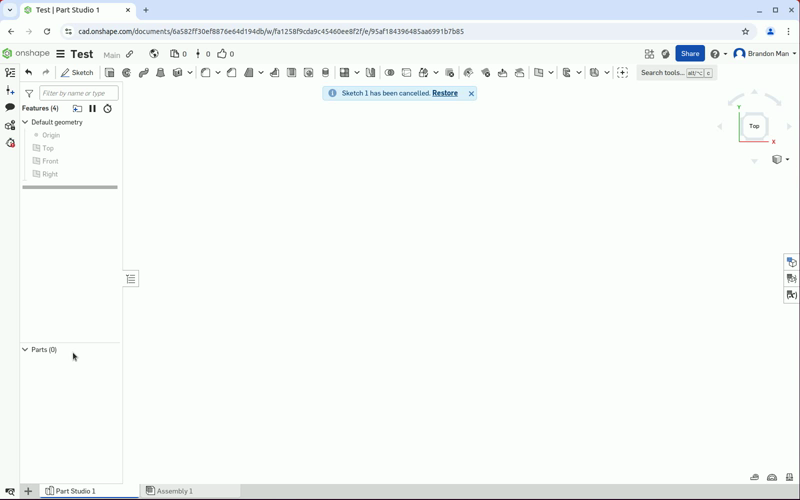
key(up)
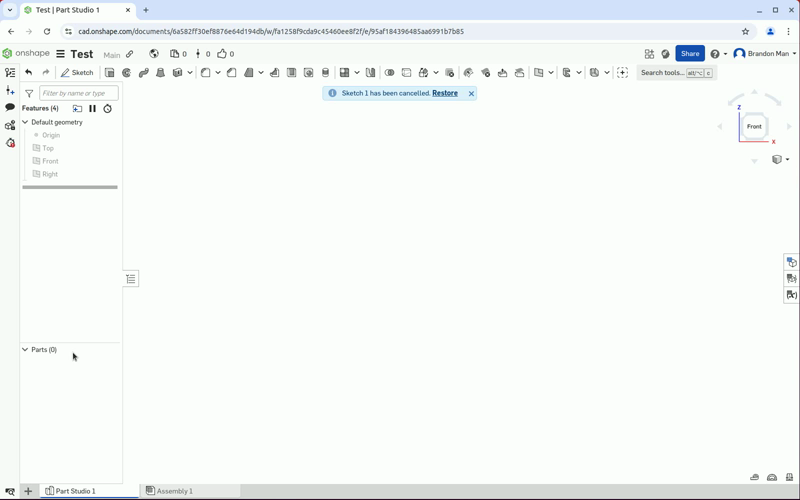
key_up(shift)
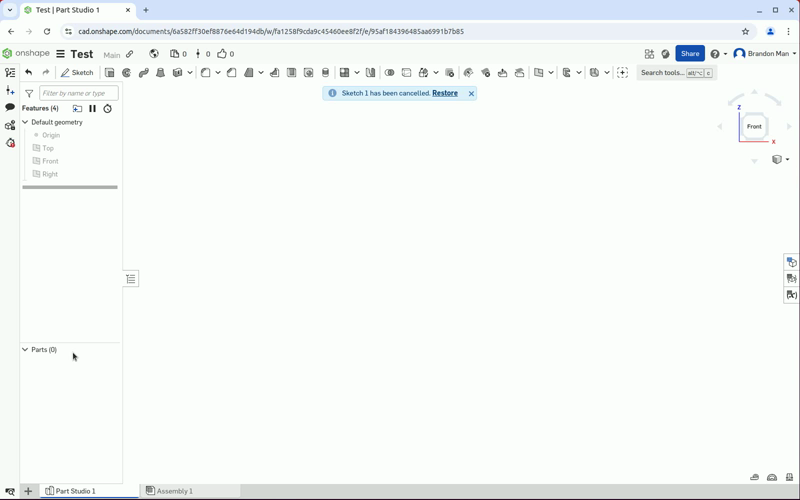
mouse_move(73, 352)
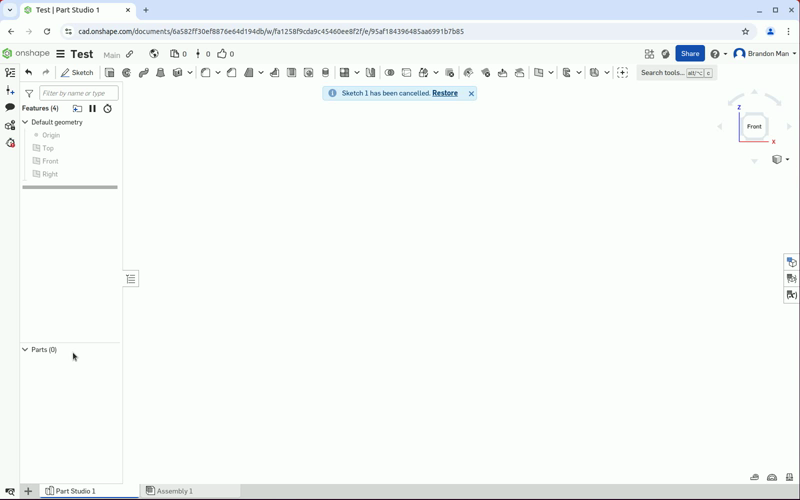
key(shift+y)
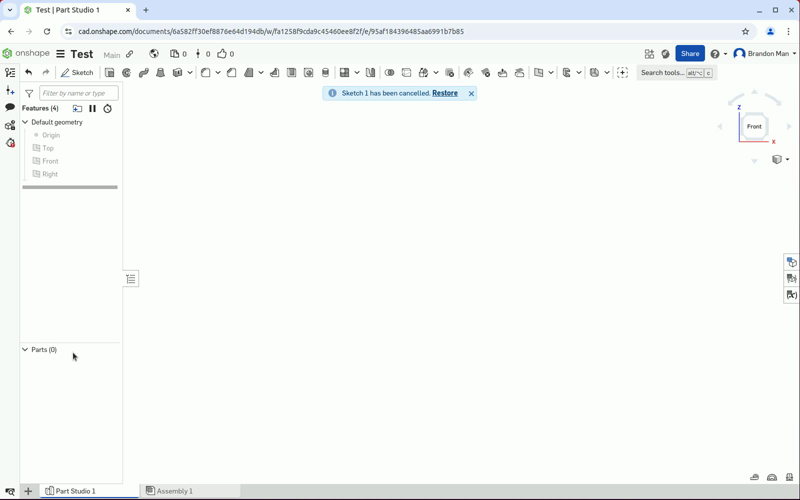
key(shift+s)
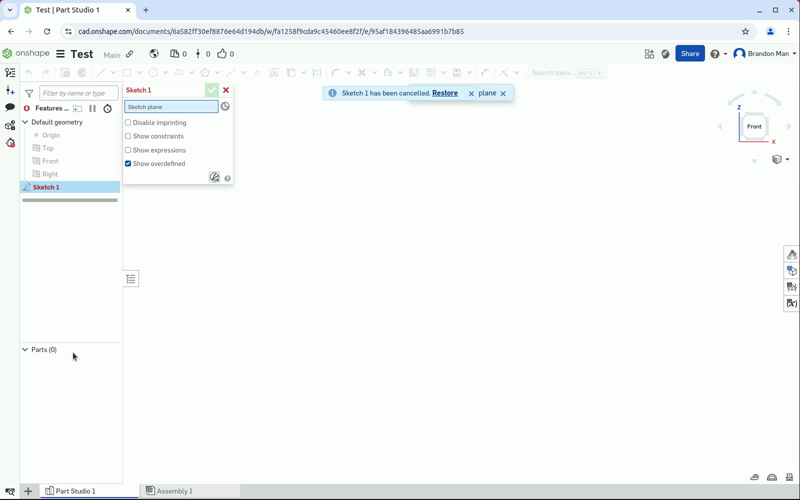
mouse_move(73, 163)
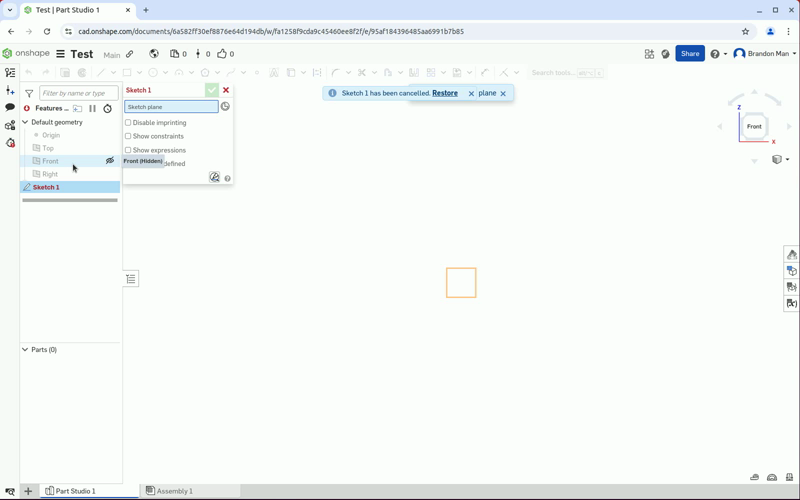
click(73, 163)
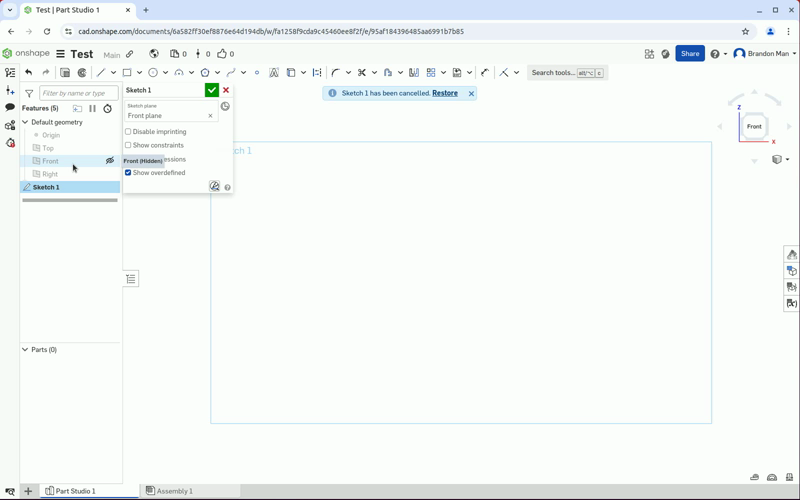
mouse_move(73, 352)
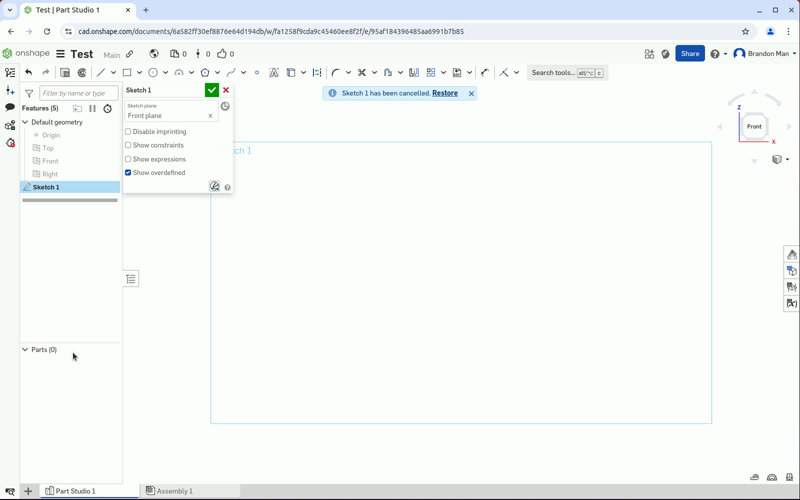
key(y)
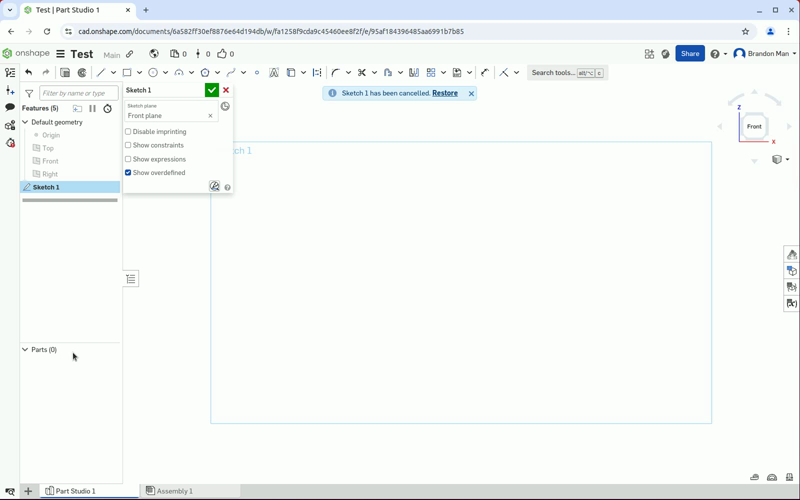
key(c)
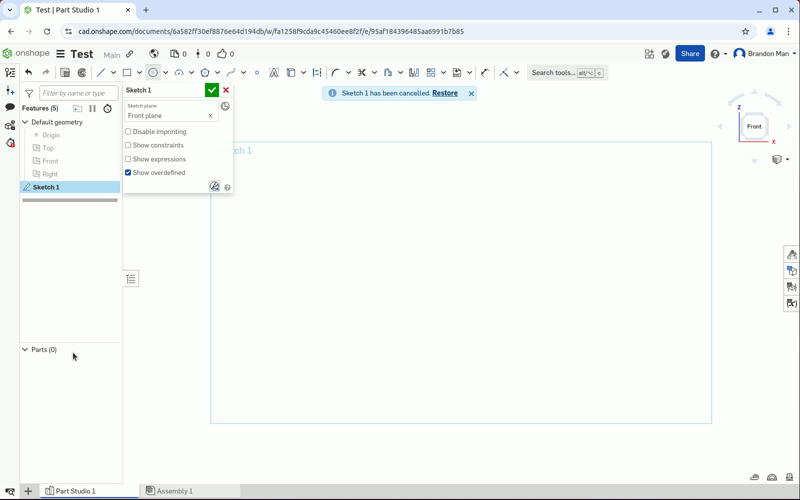
key_down(shift)
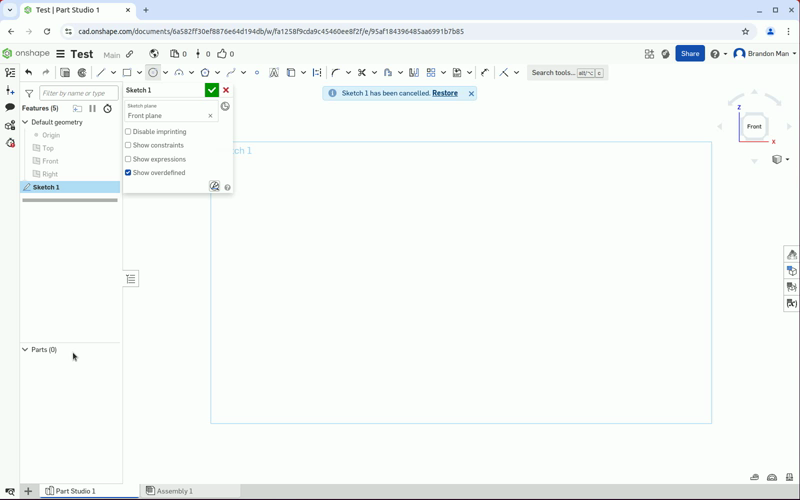
mouse_move(461, 282)
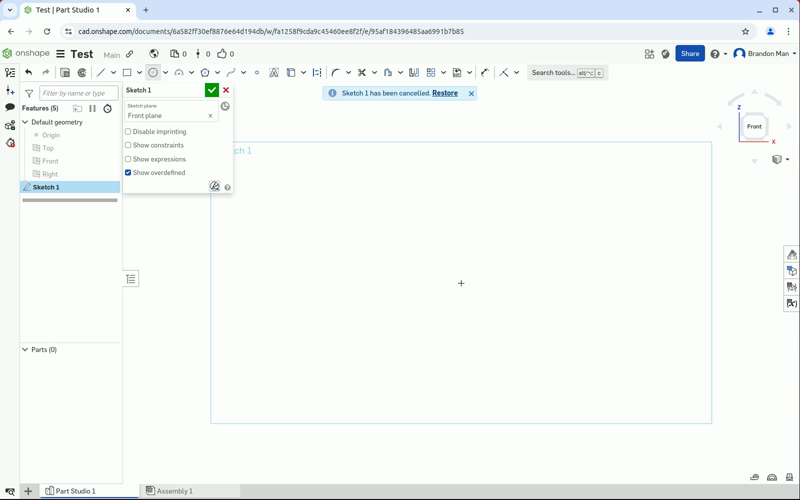
click(461, 282)
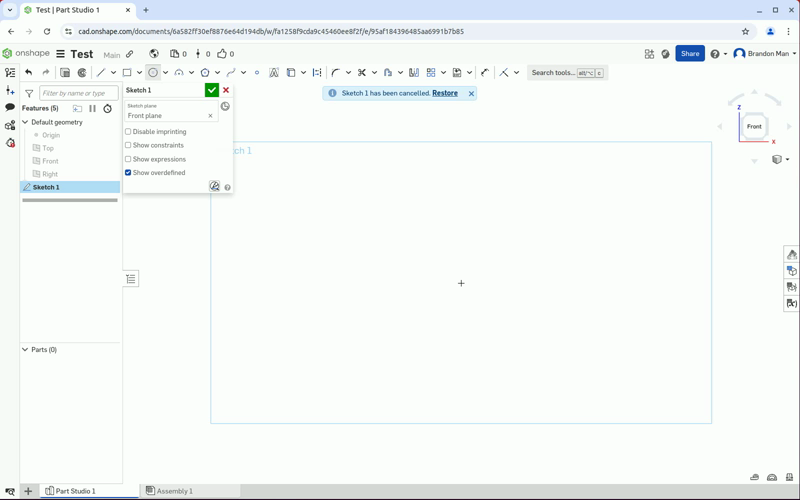
key_up(shift)
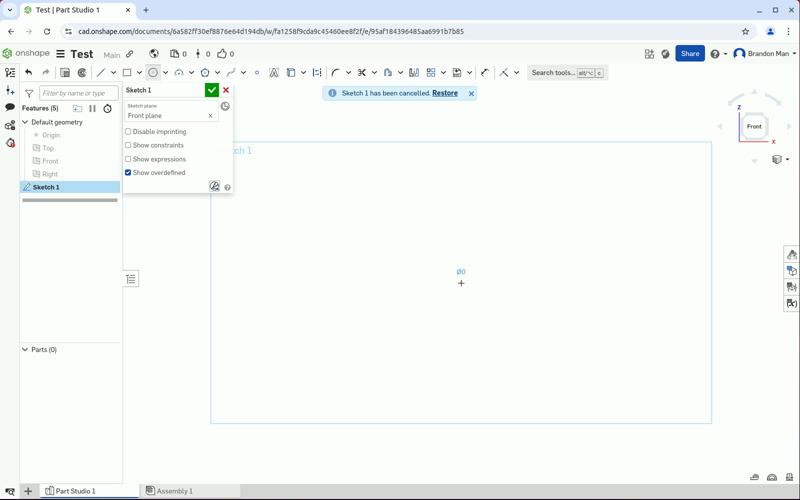
mouse_move(518, 282)
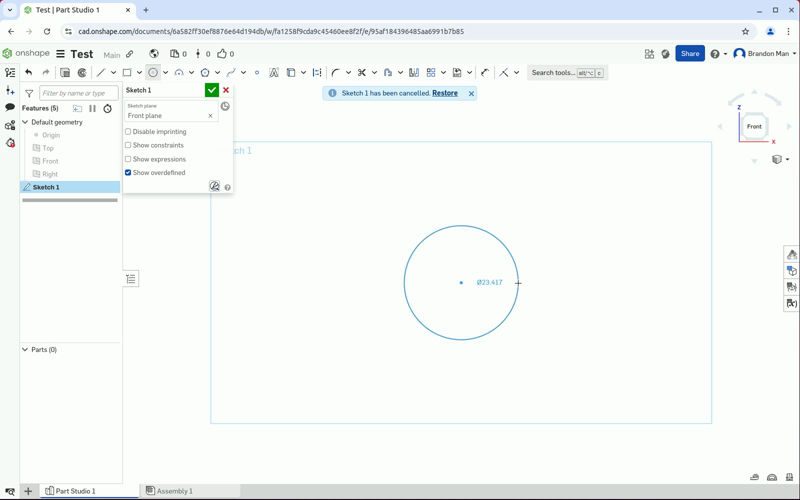
click(518, 282)
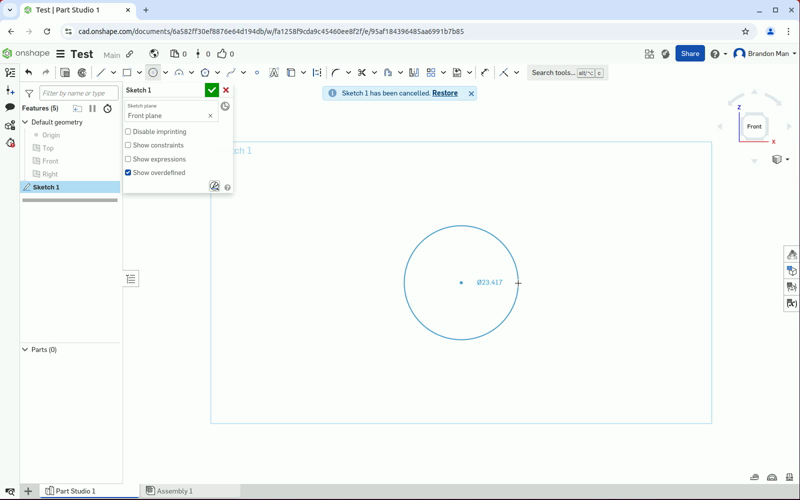
key(esc)
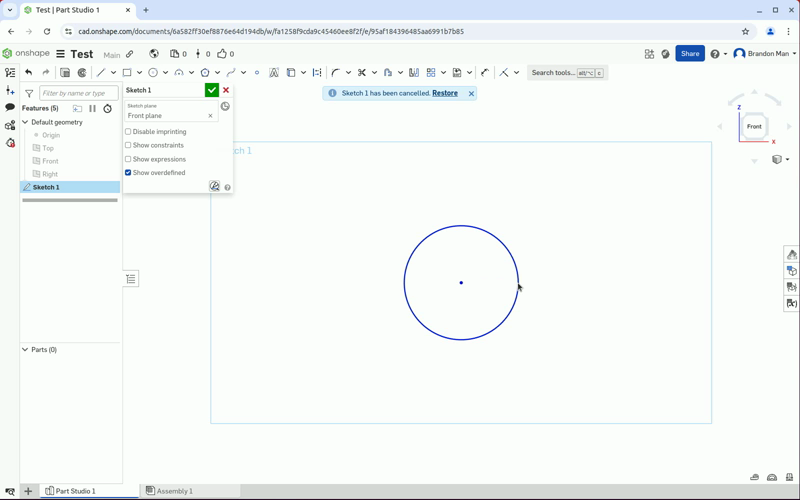
mouse_move(437, 268)
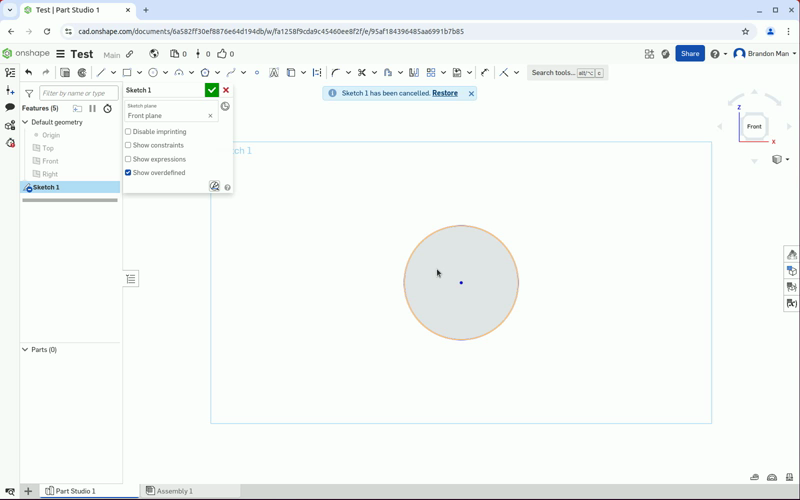
click(437, 268)
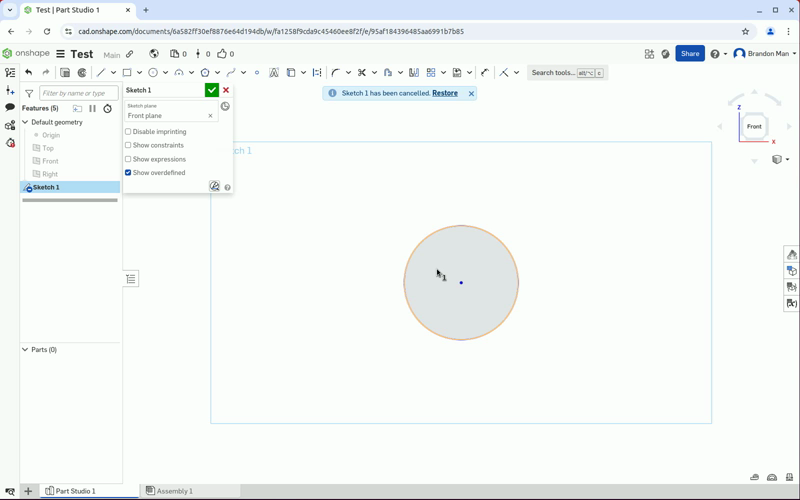
mouse_move(73, 352)
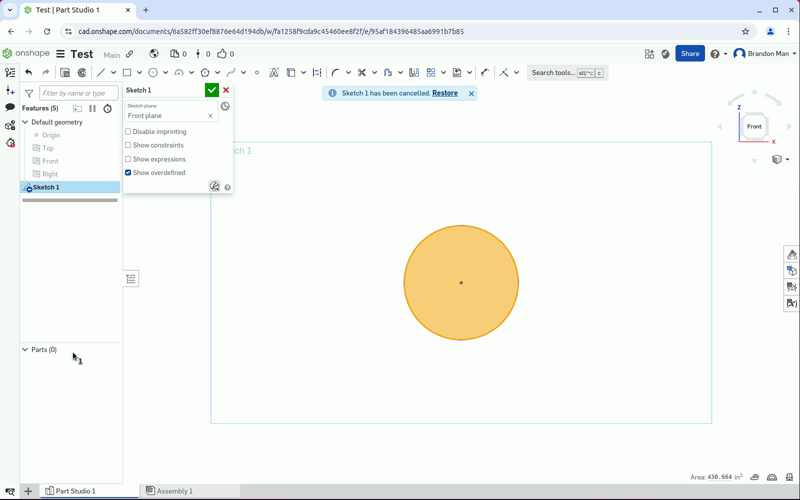
key(shift+y)
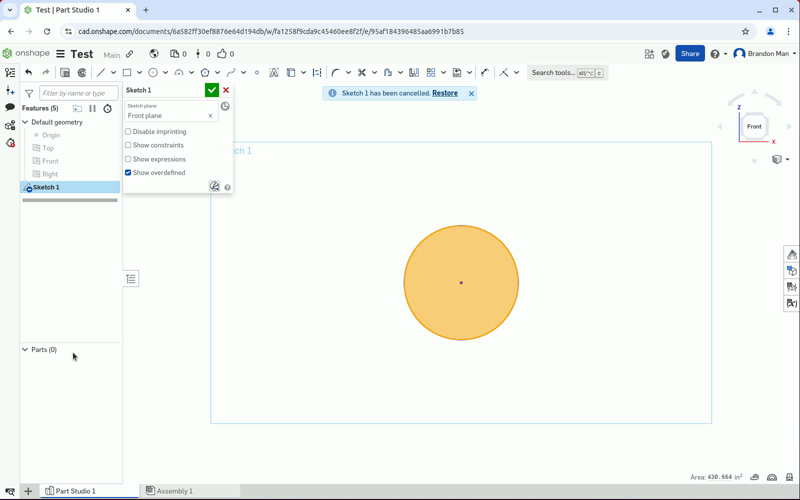
key(shift+e)
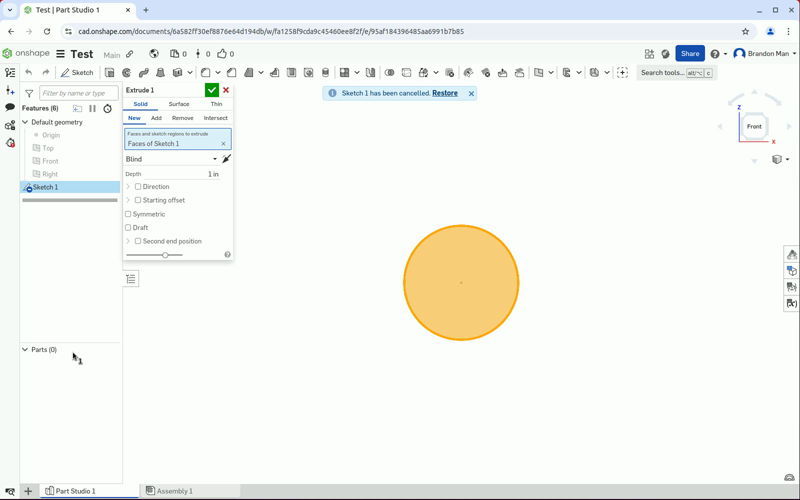
mouse_move(143, 106)
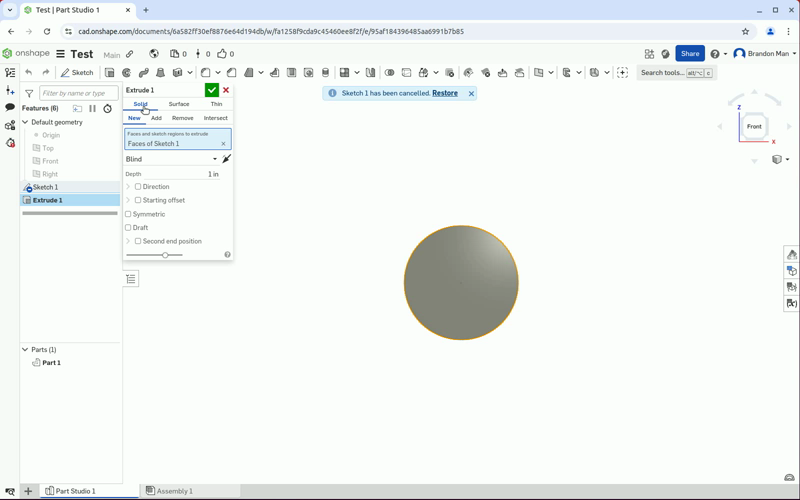
click(143, 106)
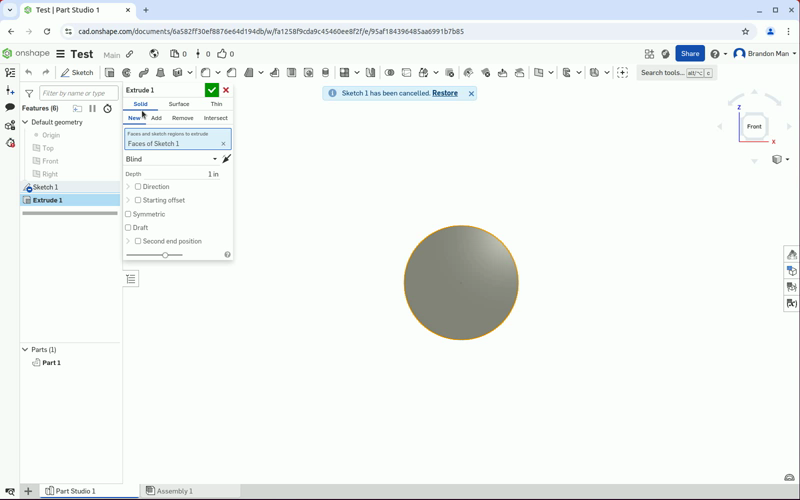
mouse_move(137, 120)
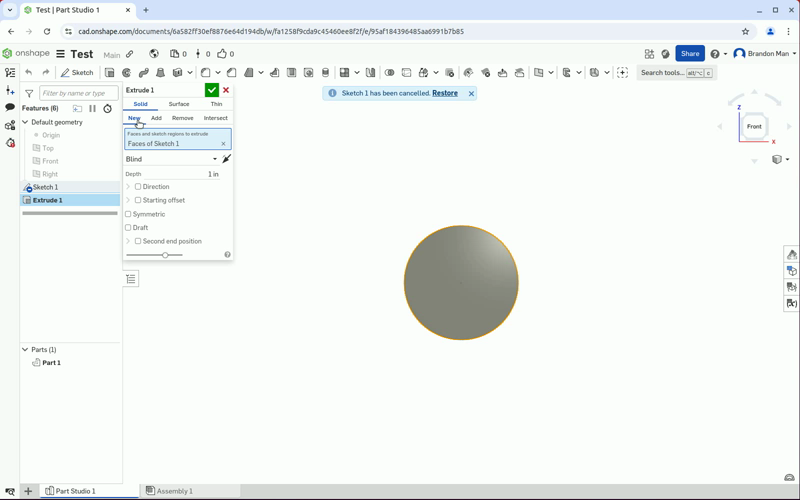
click(137, 120)
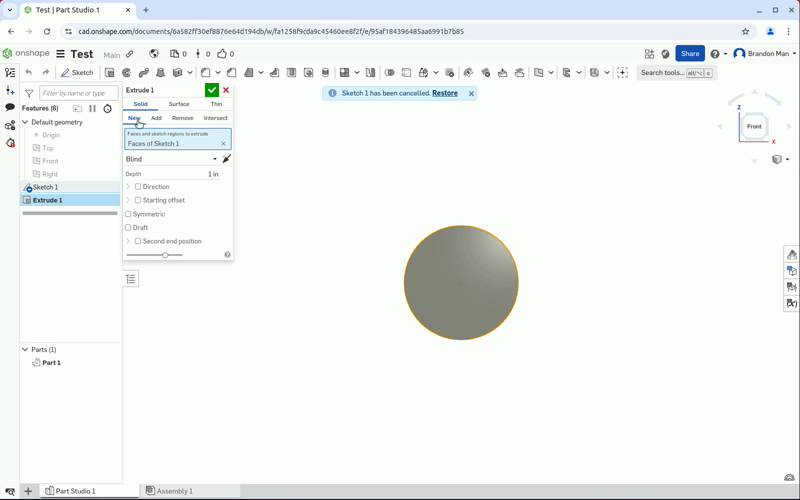
key(tab, 4)
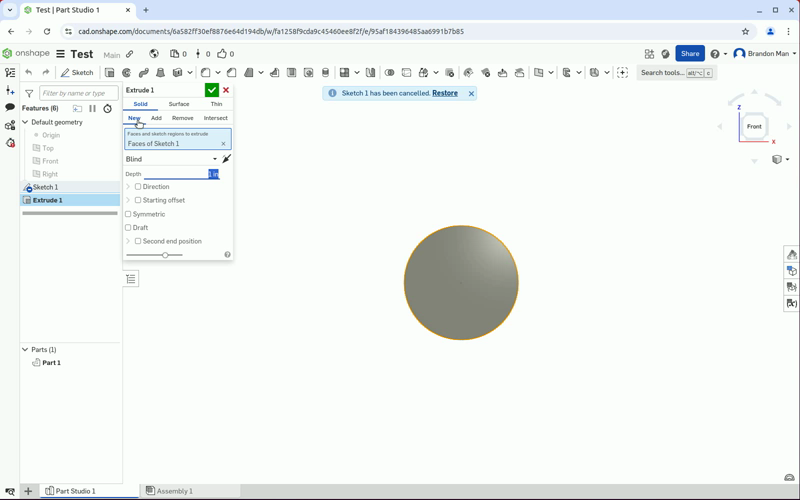
text(9.869)
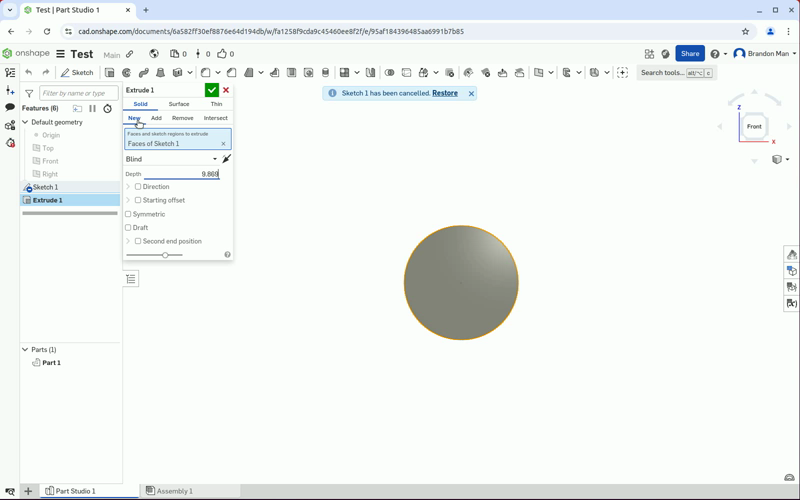
key(enter)
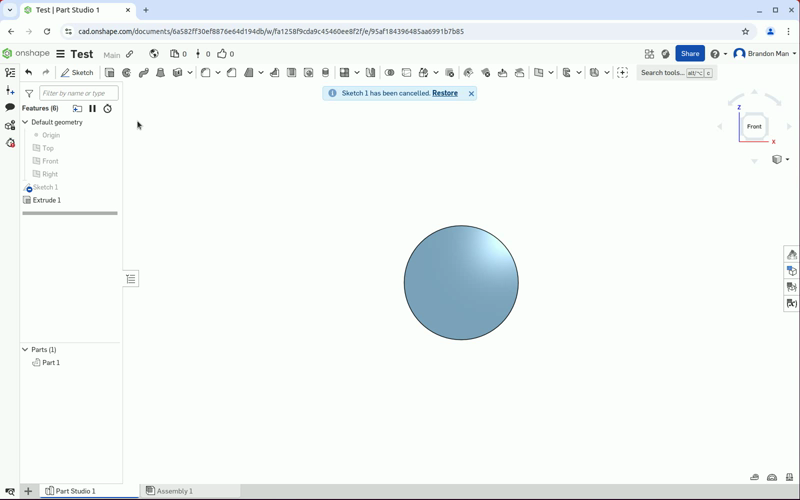
key(shift+h)
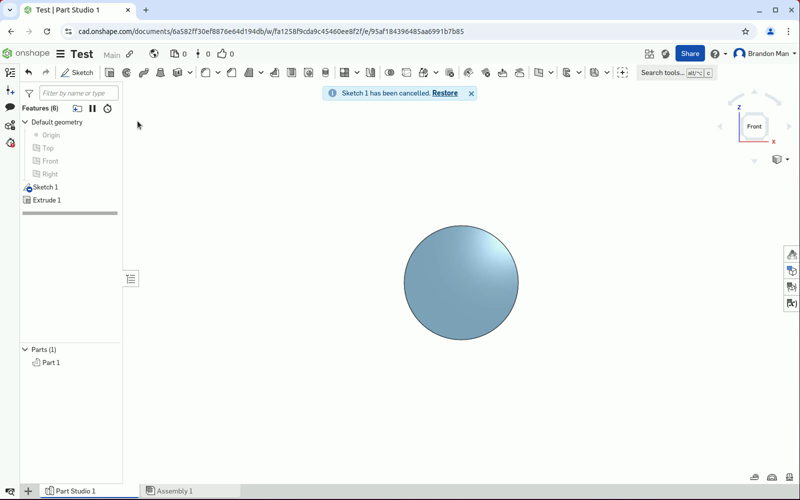
key(shift+h)
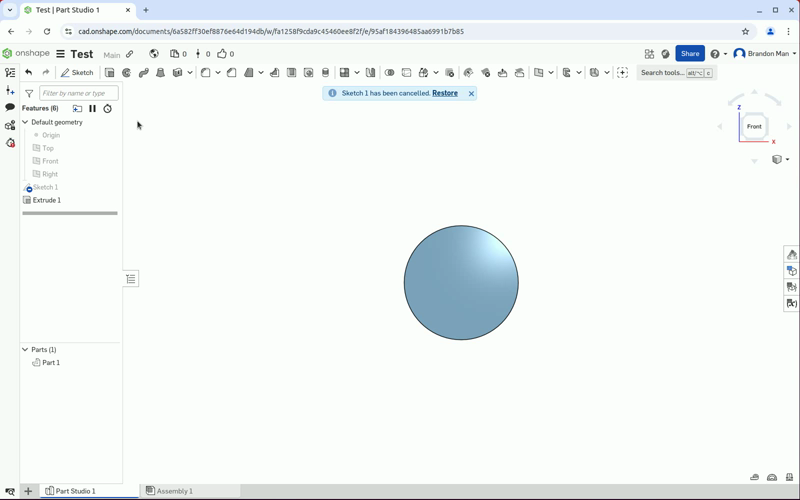
mouse_move(73, 189)
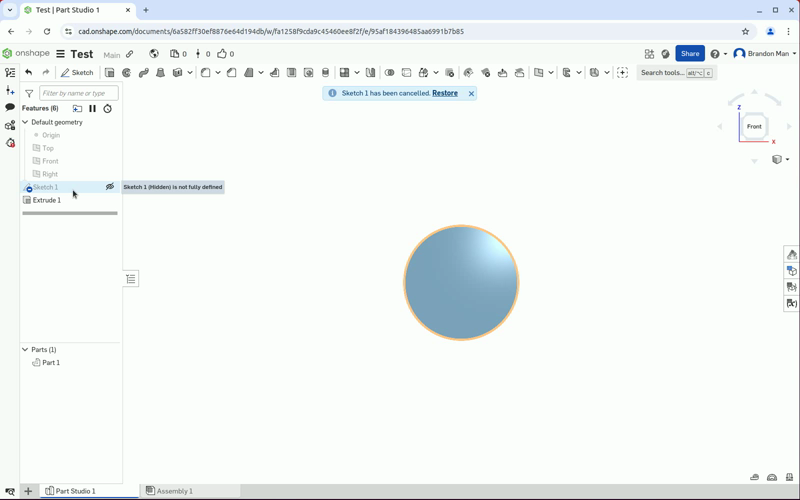
click(73, 189)
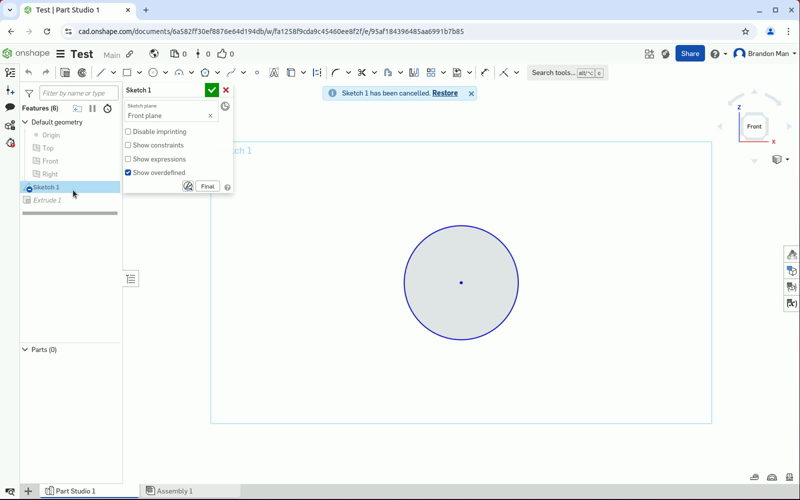
mouse_move(229, 92)
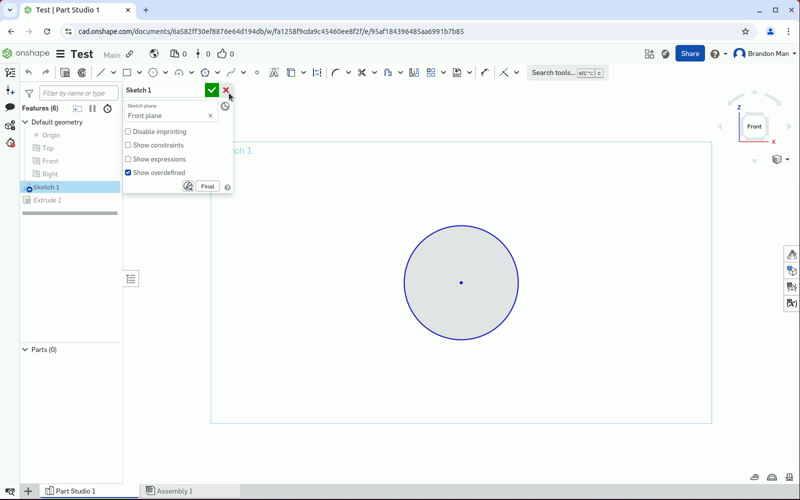
click(229, 92)
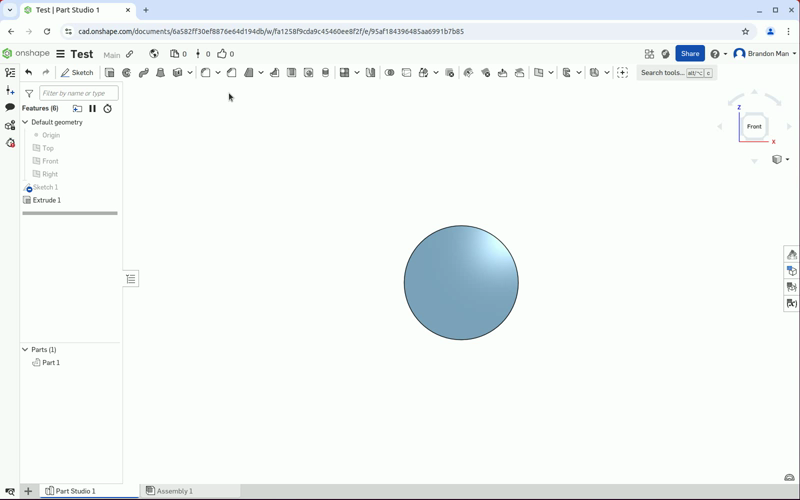
mouse_move(73, 352)
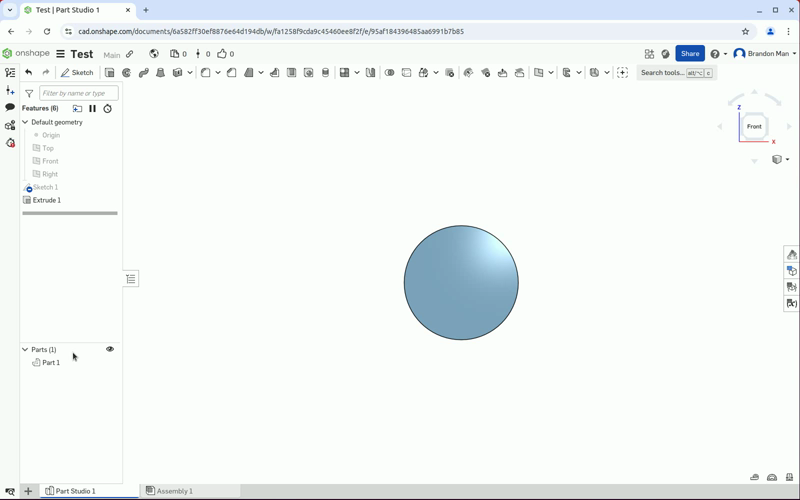
key(y)
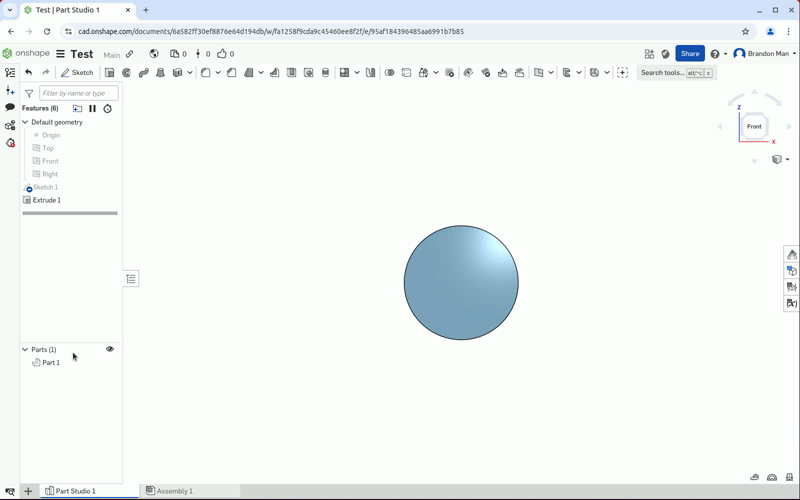
key(shift+p)
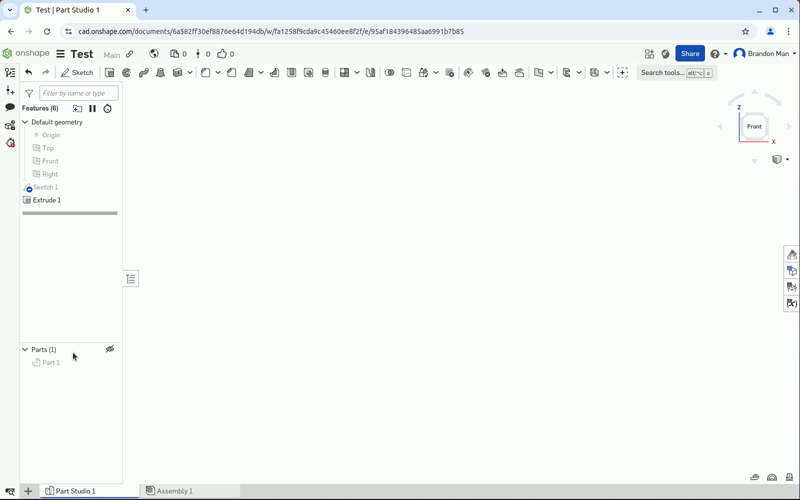
key(space)
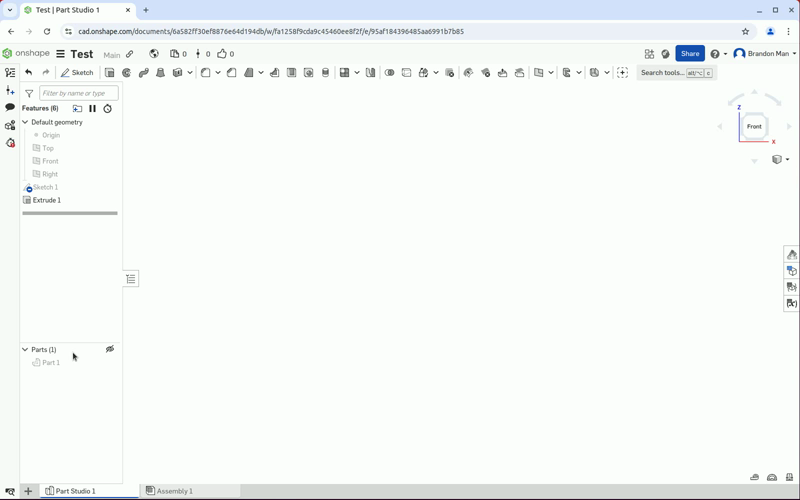
key_down(shift)
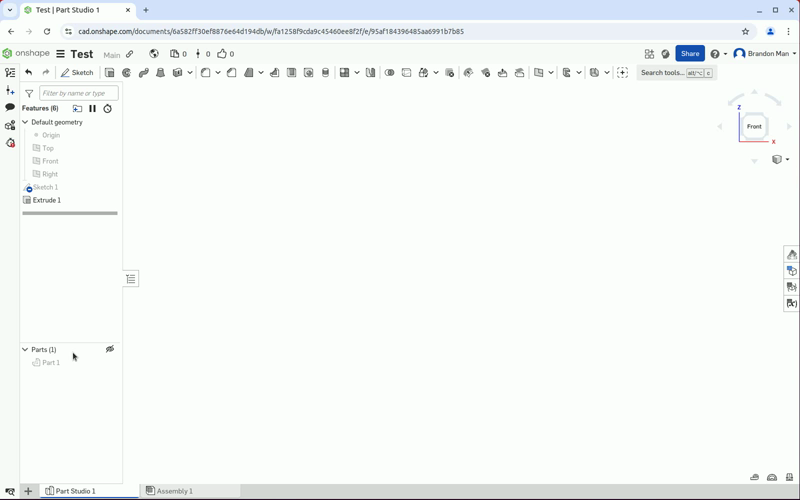
key(down)
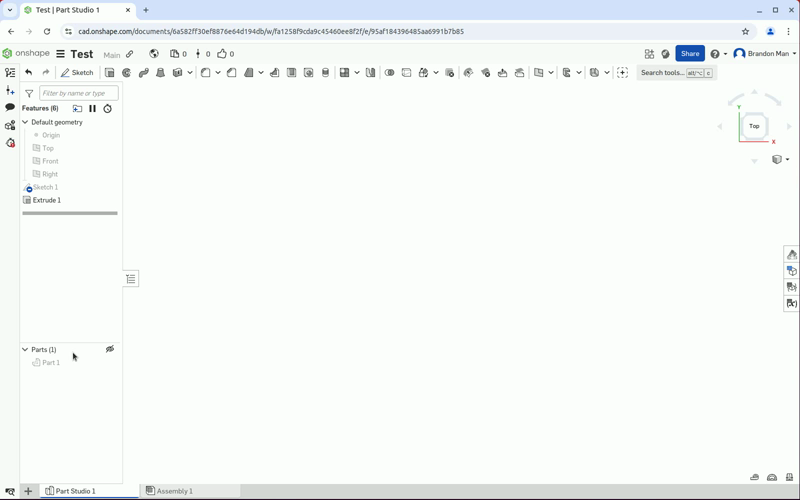
key_up(shift)
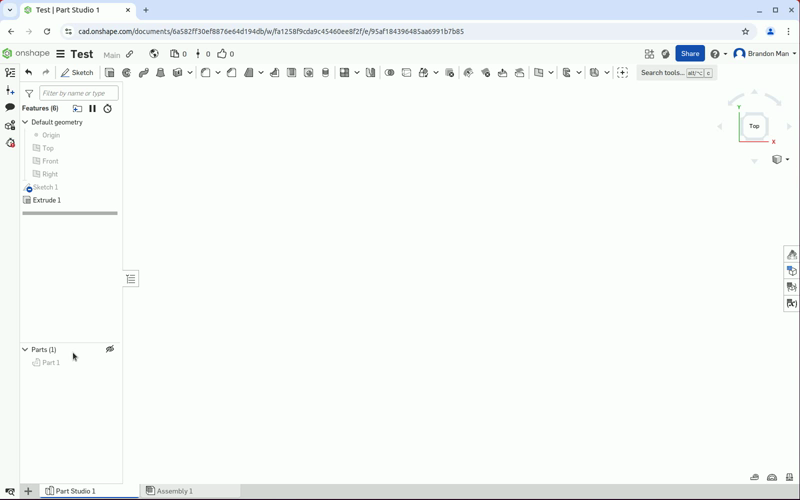
mouse_move(73, 352)
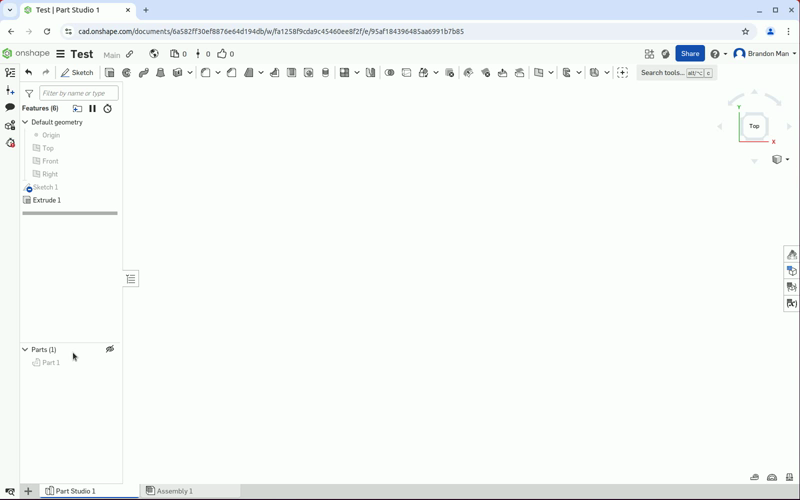
key(shift+y)
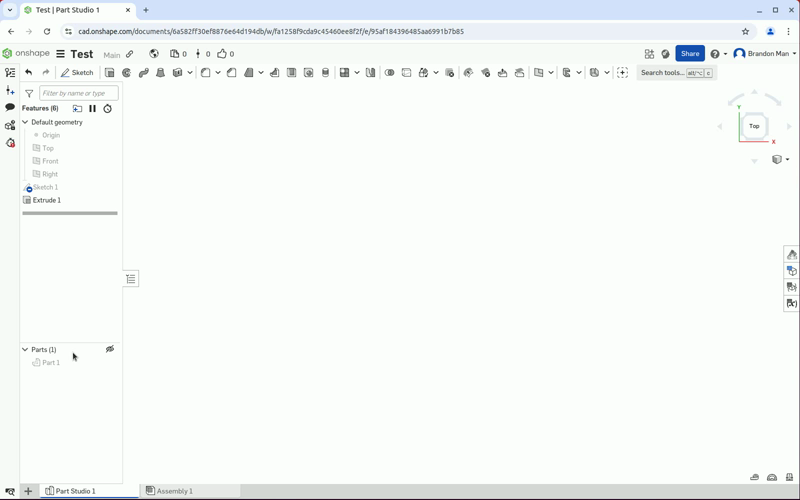
key(shift+s)
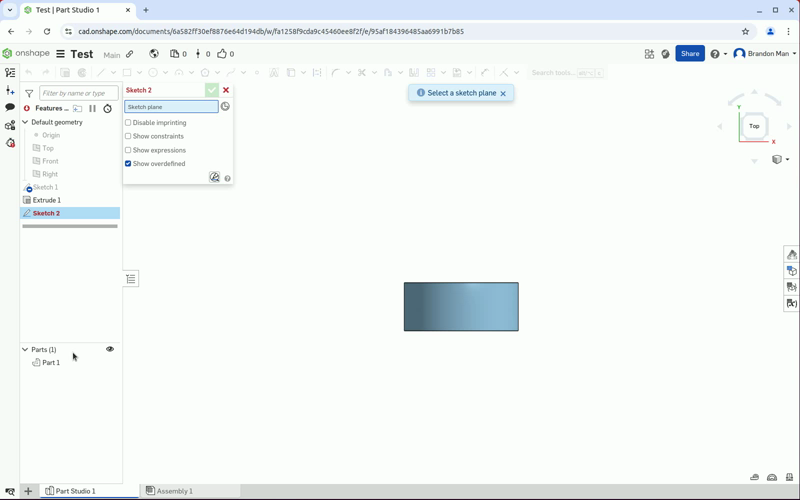
mouse_move(73, 150)
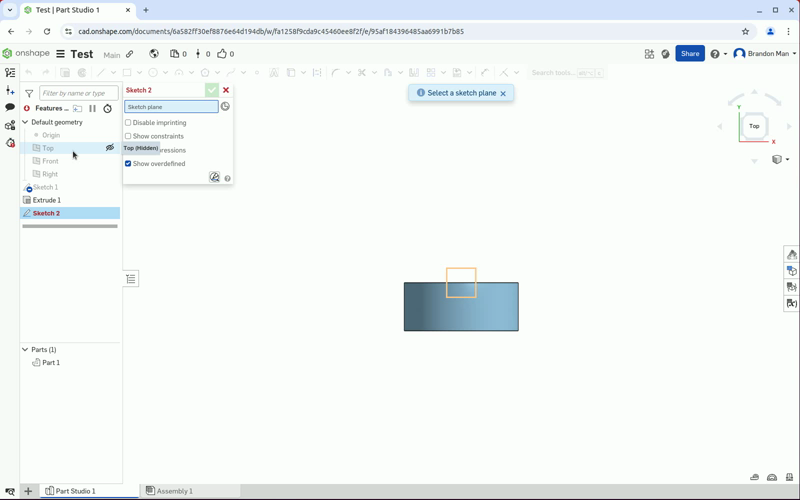
click(73, 150)
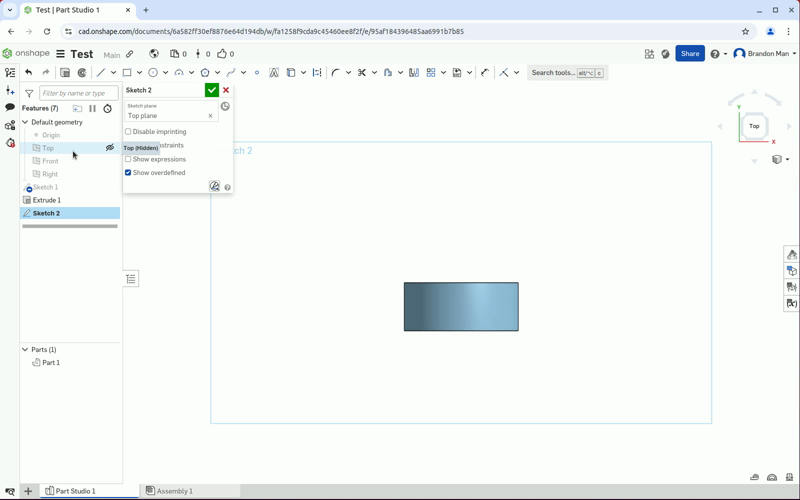
mouse_move(73, 352)
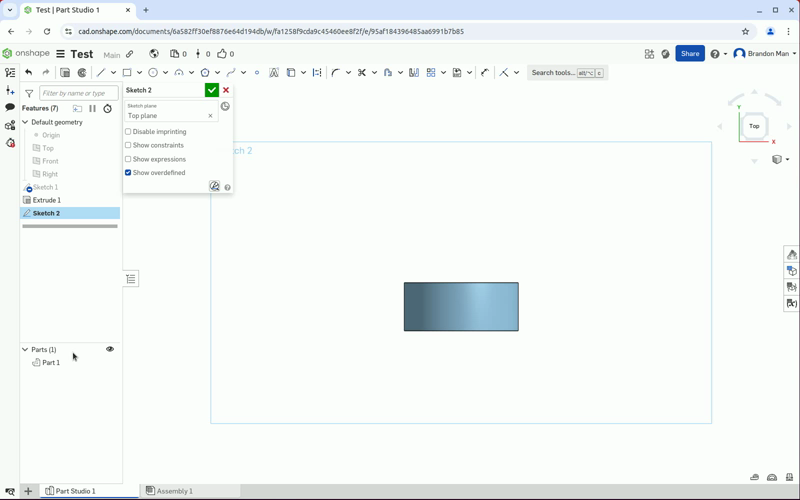
key(y)
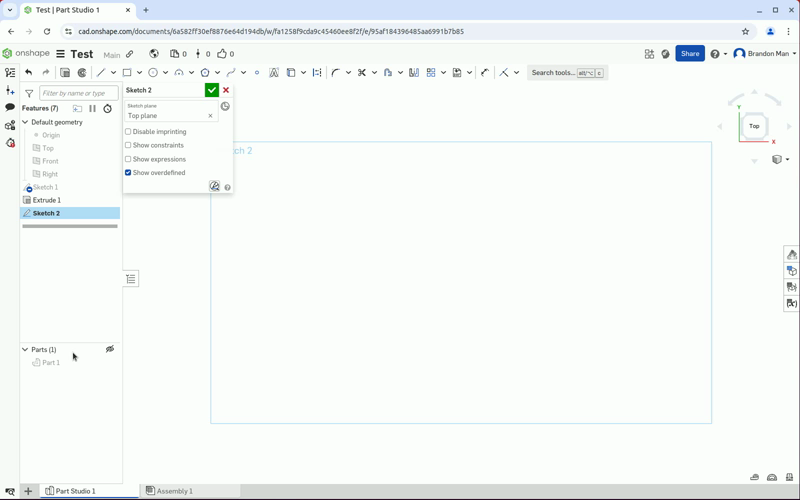
key(l)
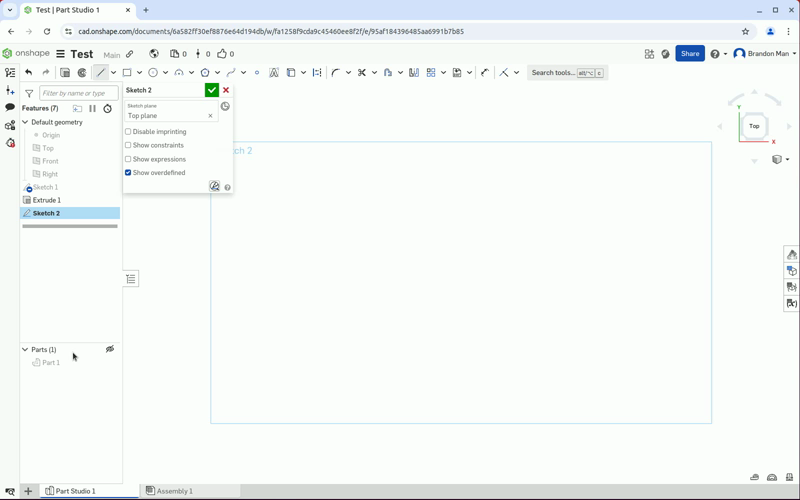
key_down(shift)
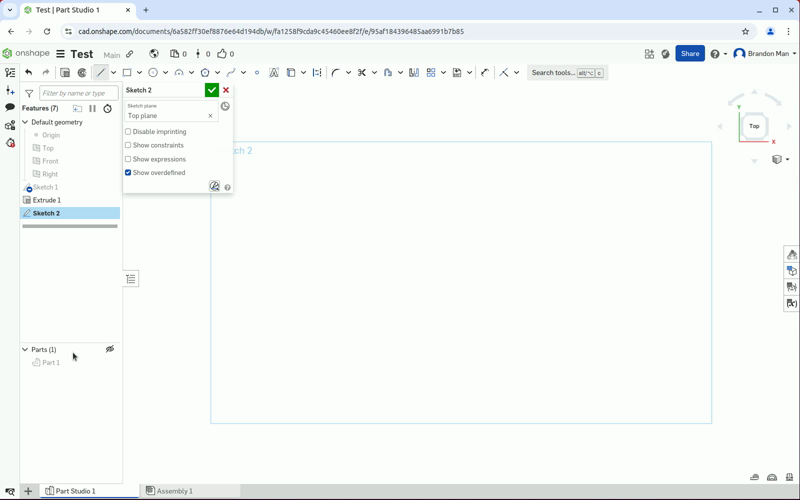
mouse_move(429, 330)
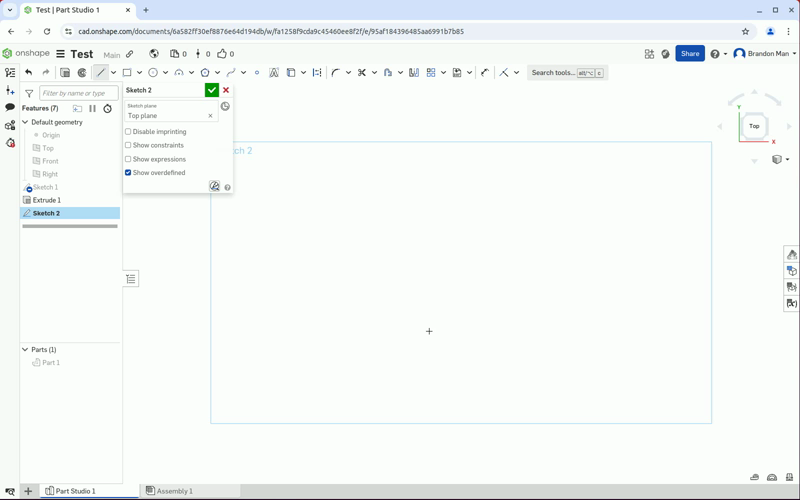
click(429, 330)
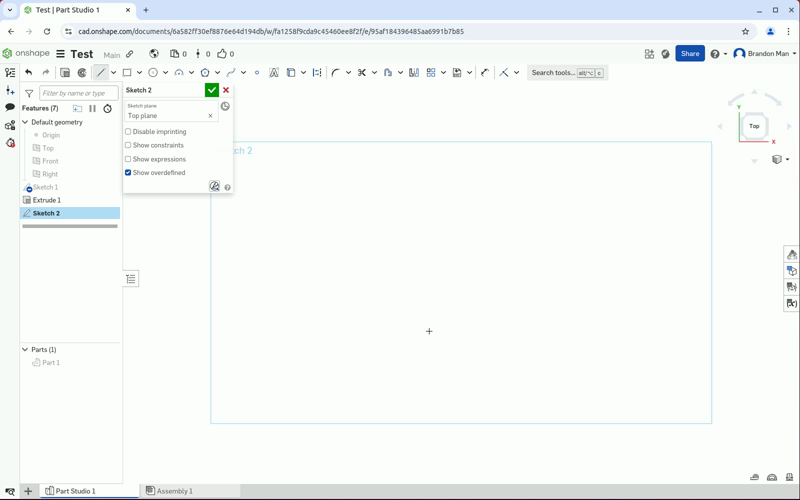
key_up(shift)
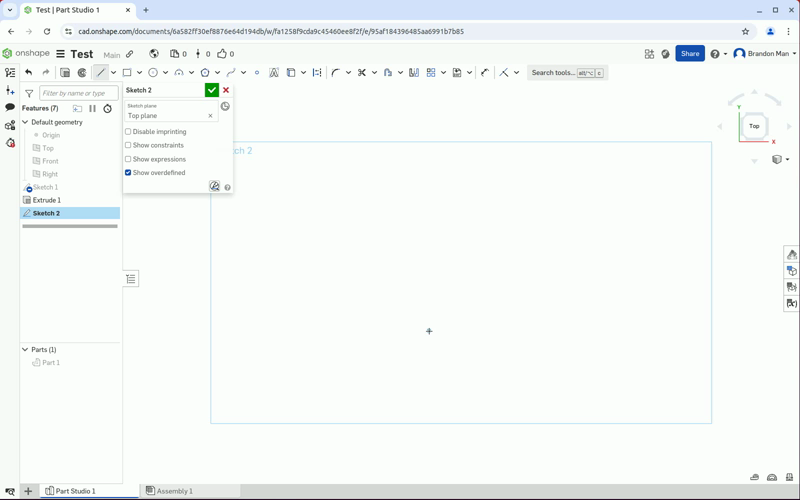
key_down(shift)
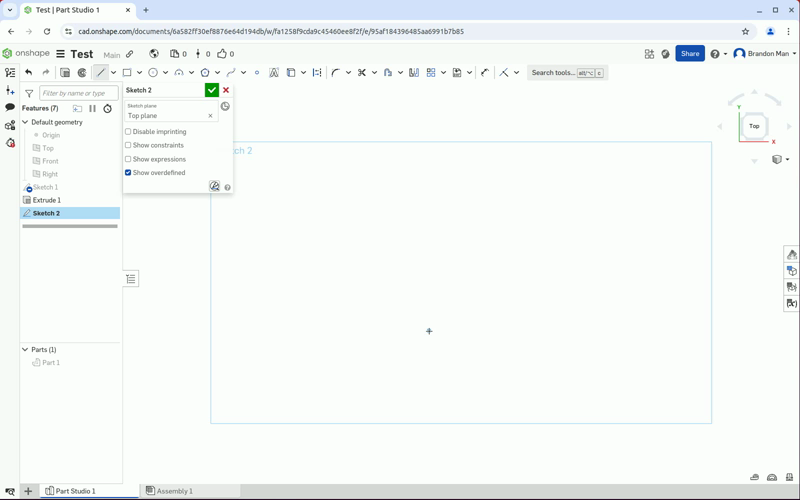
mouse_move(494, 330)
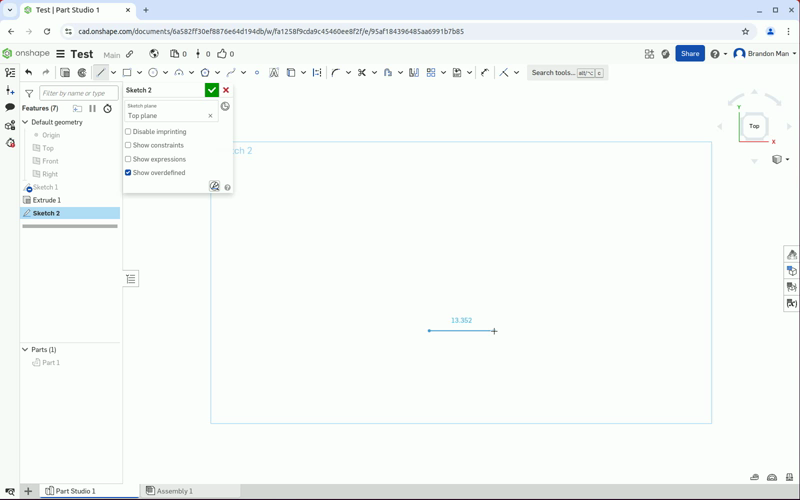
click(494, 330)
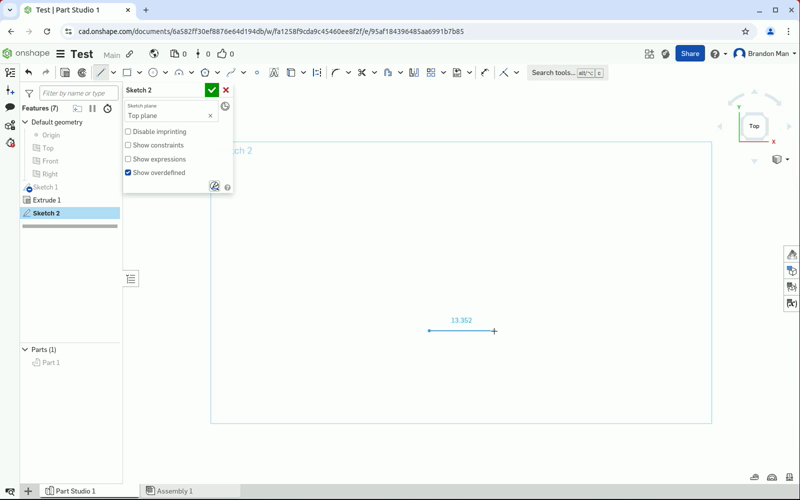
key_up(shift)
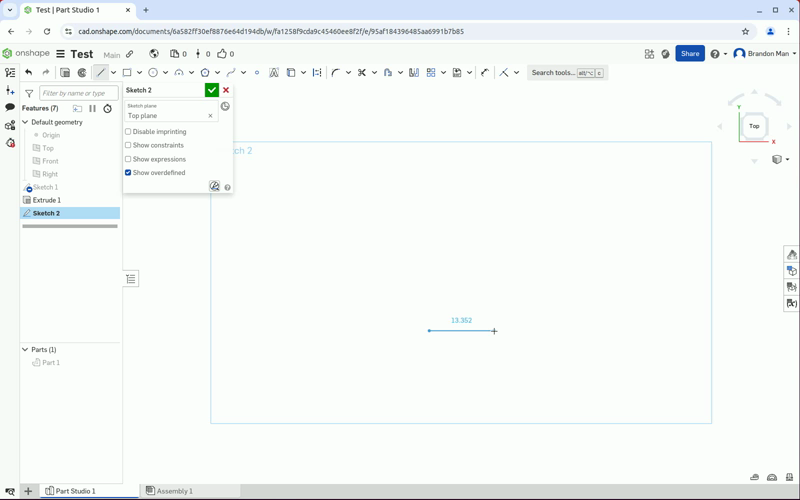
key_down(shift)
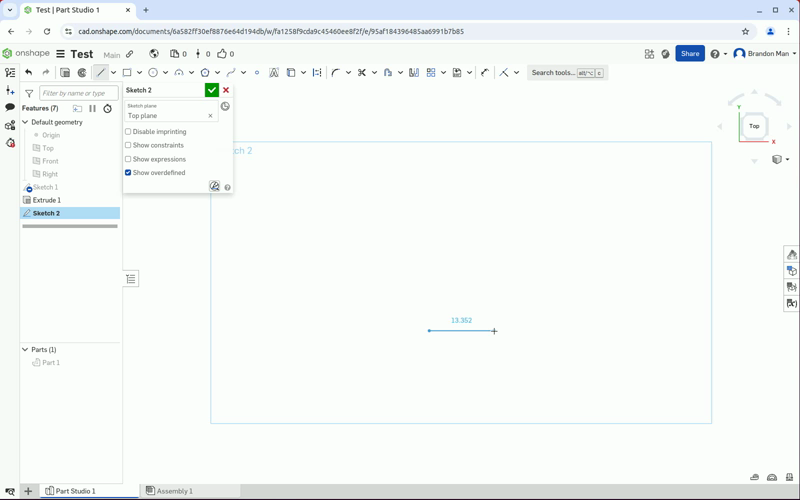
mouse_move(524, 330)
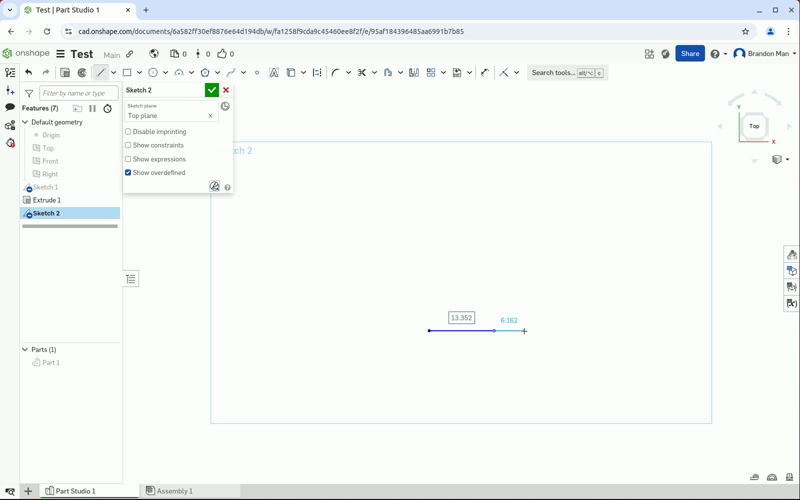
mouse_move(494, 298)
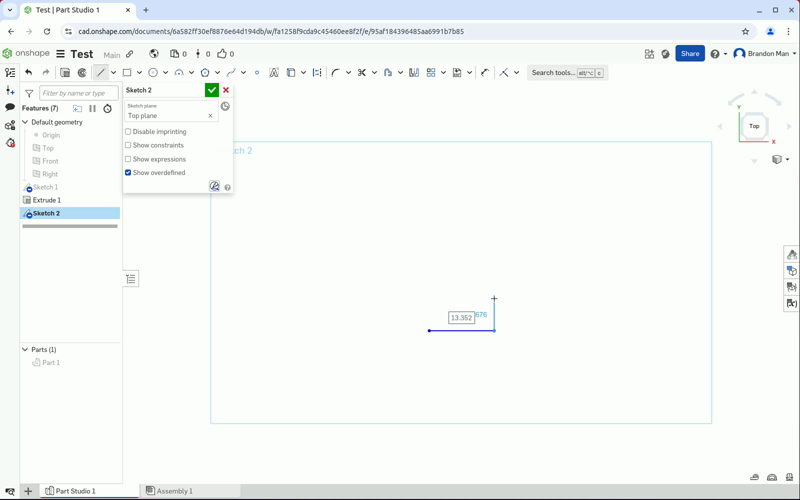
click(494, 298)
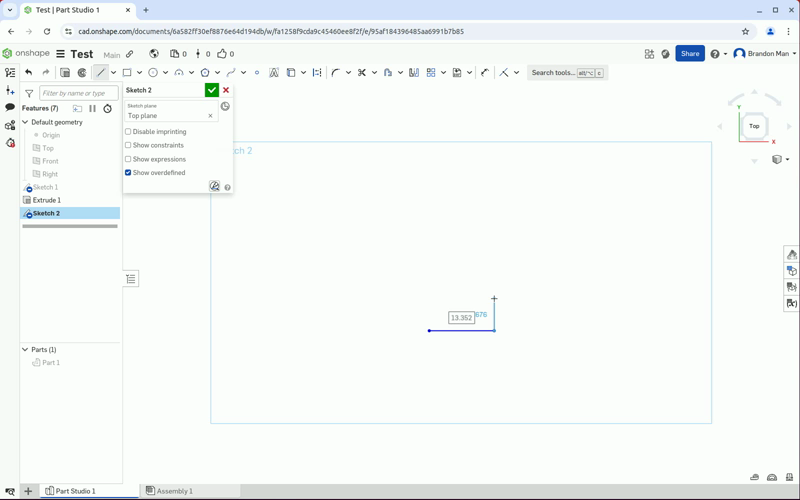
key_up(shift)
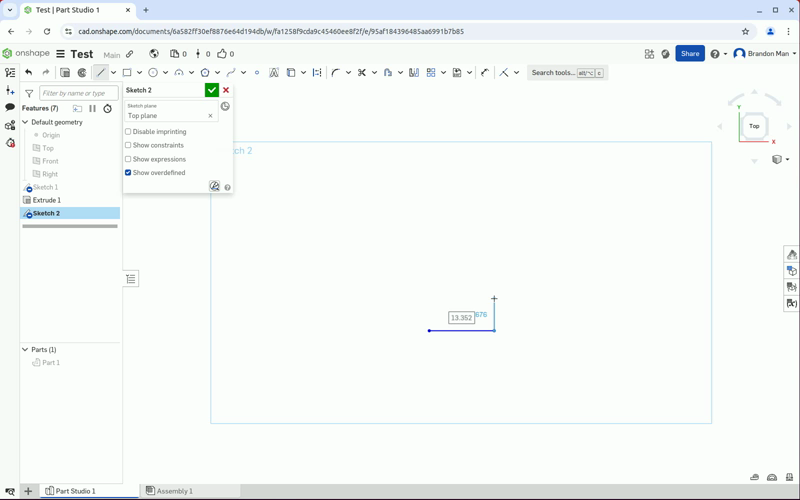
key_down(shift)
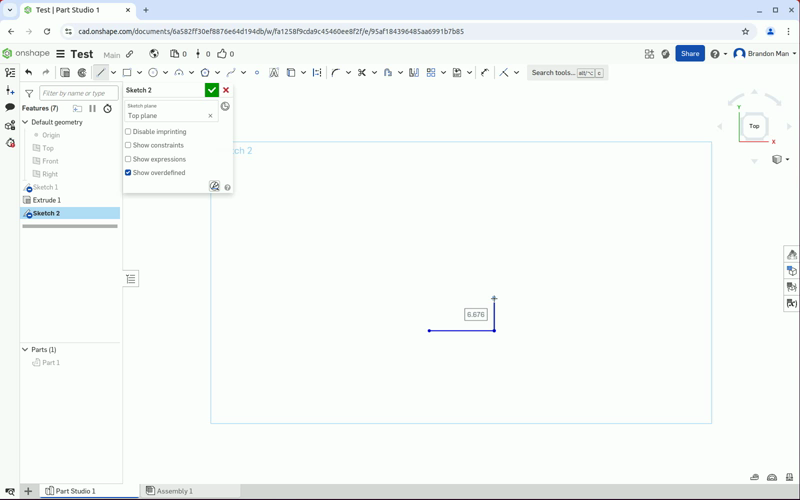
mouse_move(429, 298)
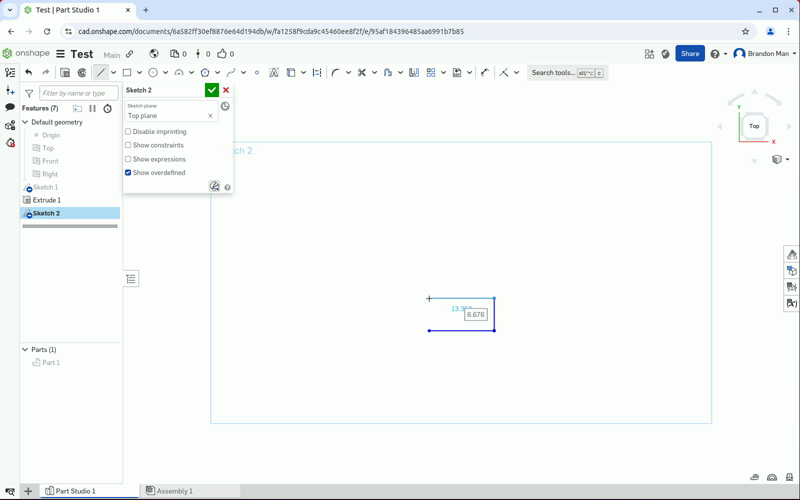
click(429, 298)
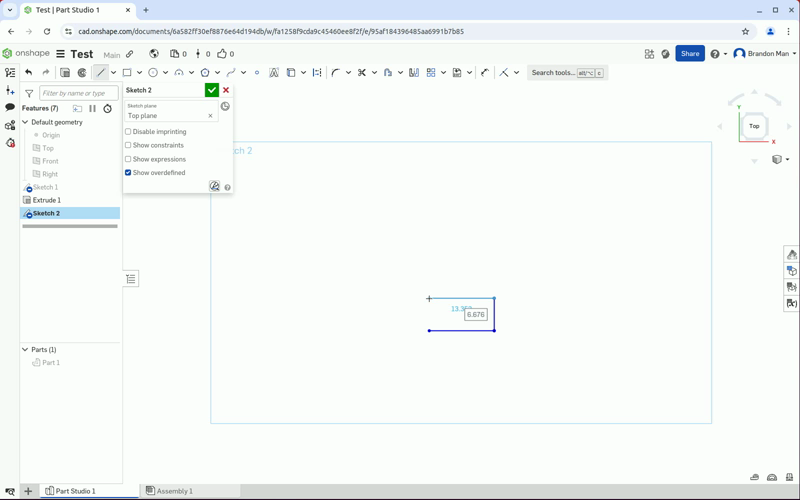
key_up(shift)
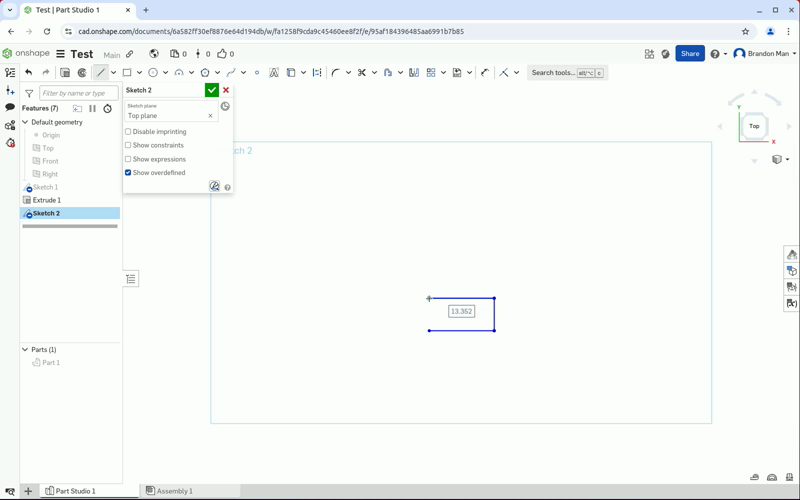
mouse_move(459, 298)
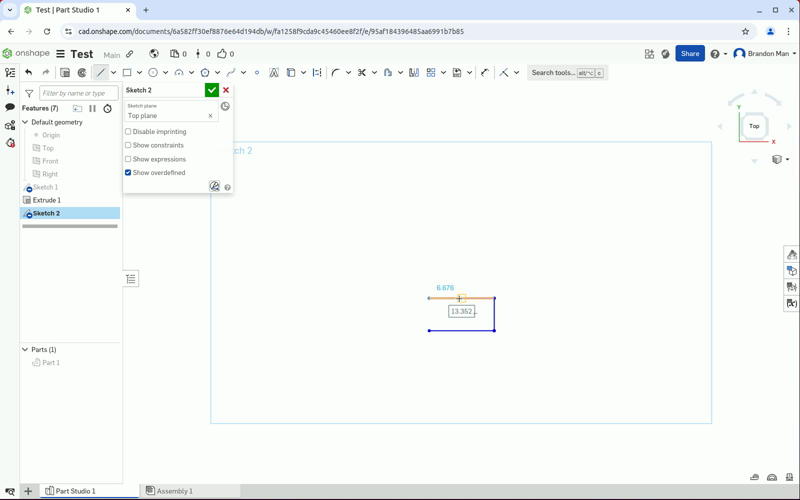
key_down(shift)
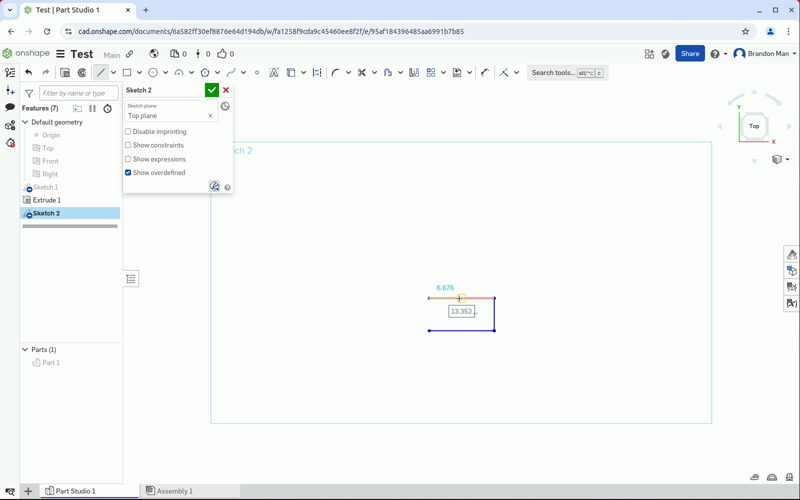
mouse_move(429, 330)
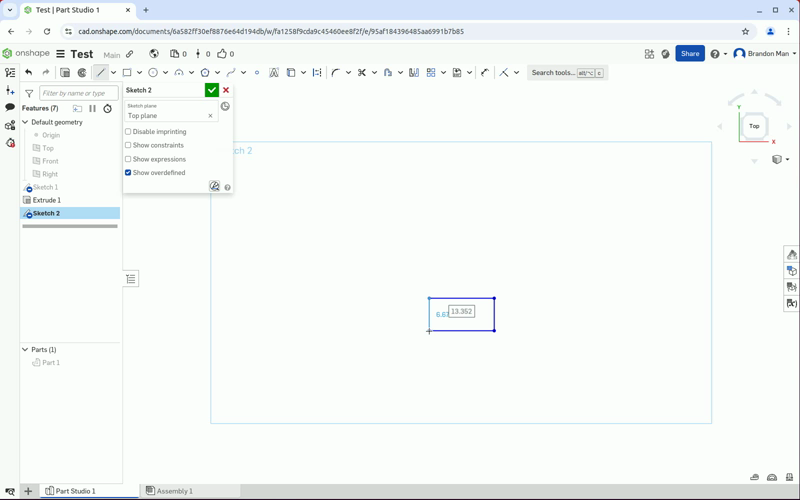
key_up(shift)
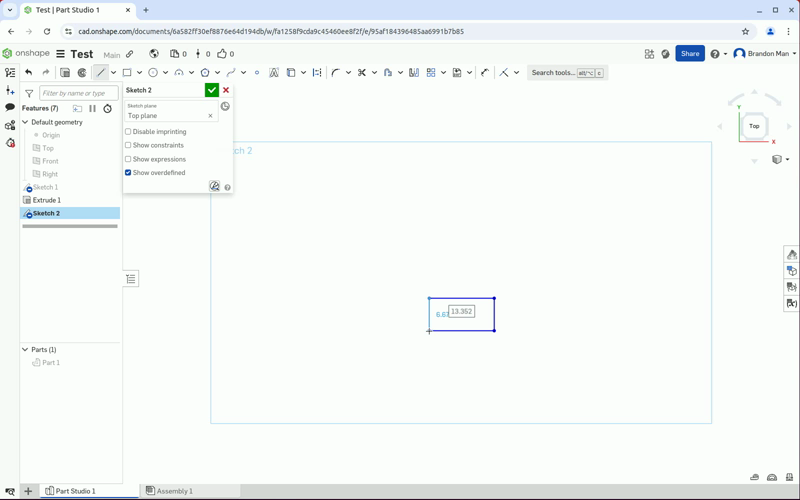
click(429, 330)
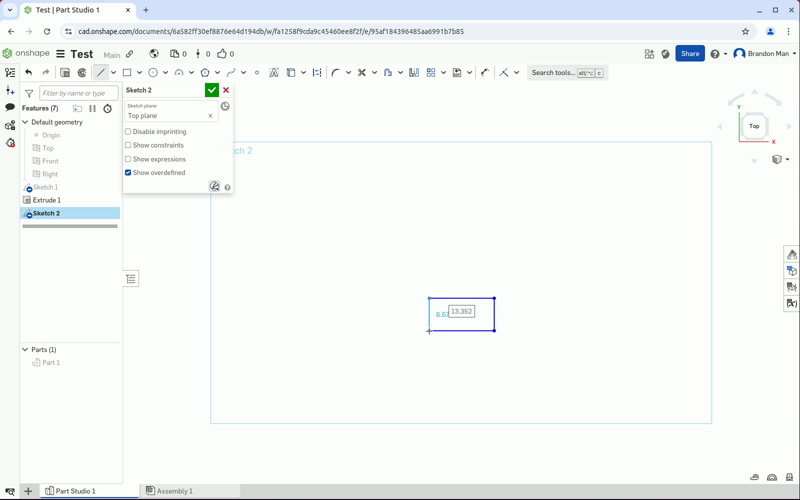
key(esc)
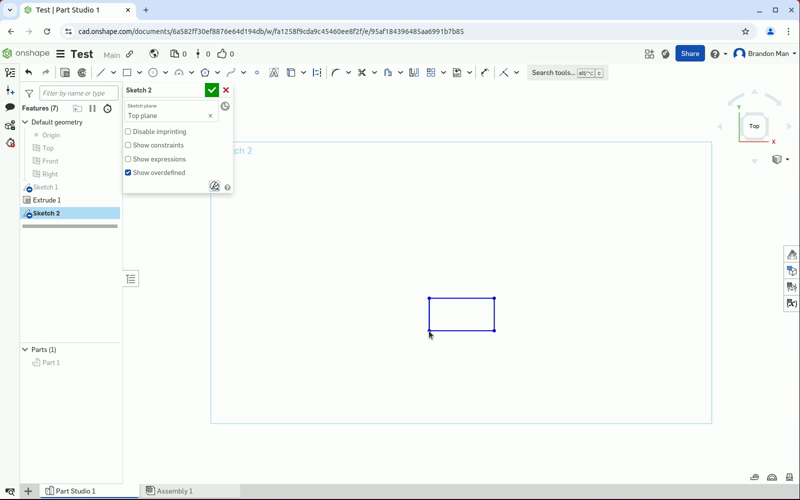
mouse_move(470, 316)
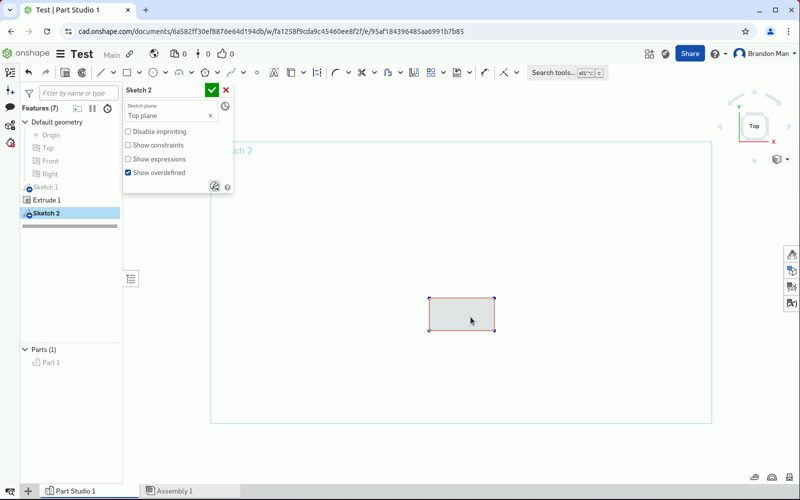
click(470, 316)
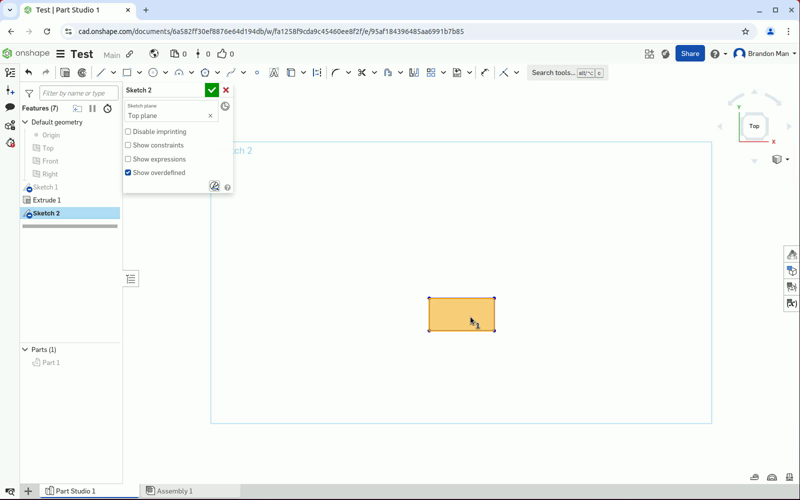
mouse_move(73, 352)
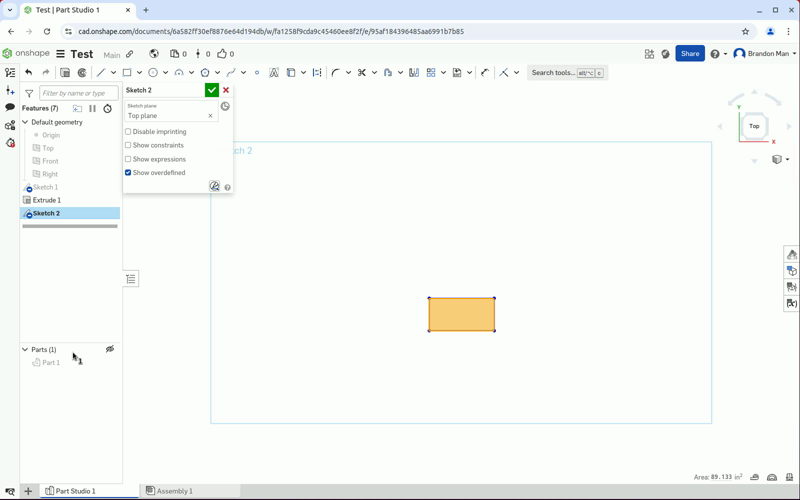
key(shift+y)
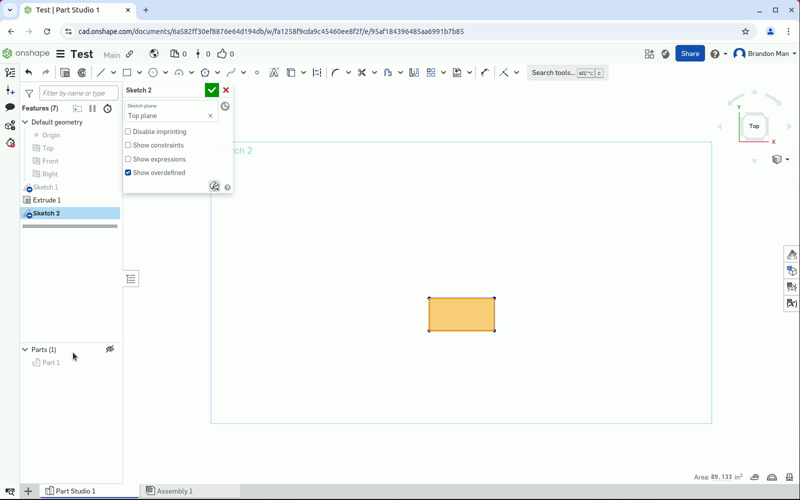
key(shift+e)
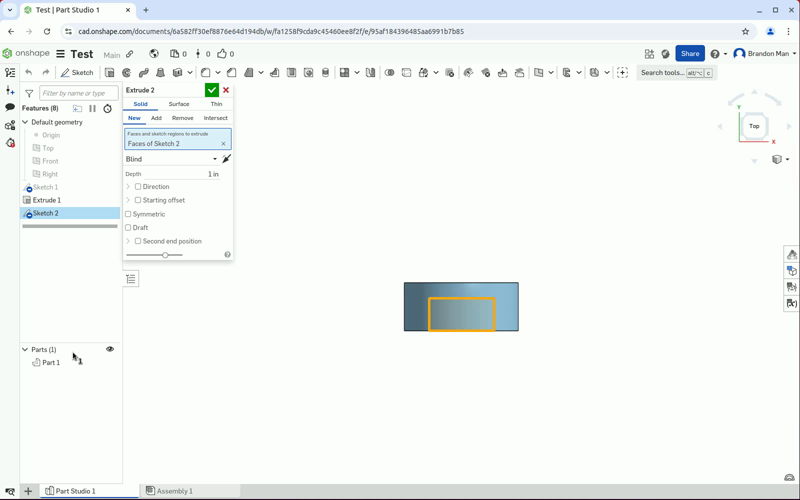
mouse_move(143, 106)
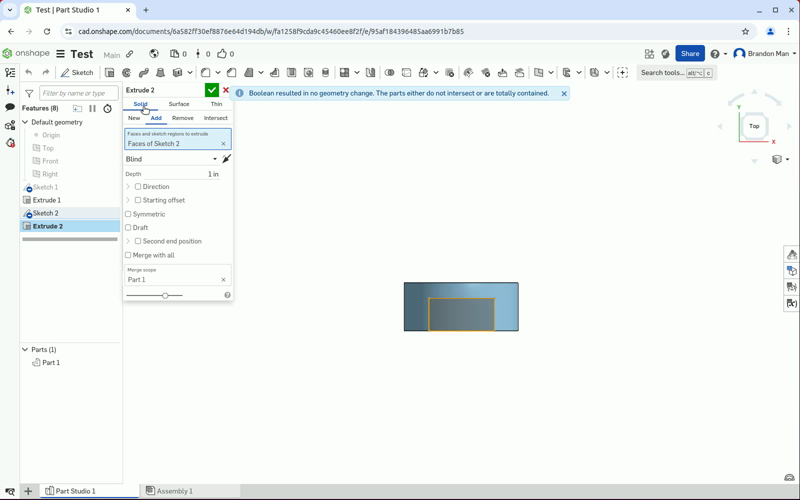
click(143, 106)
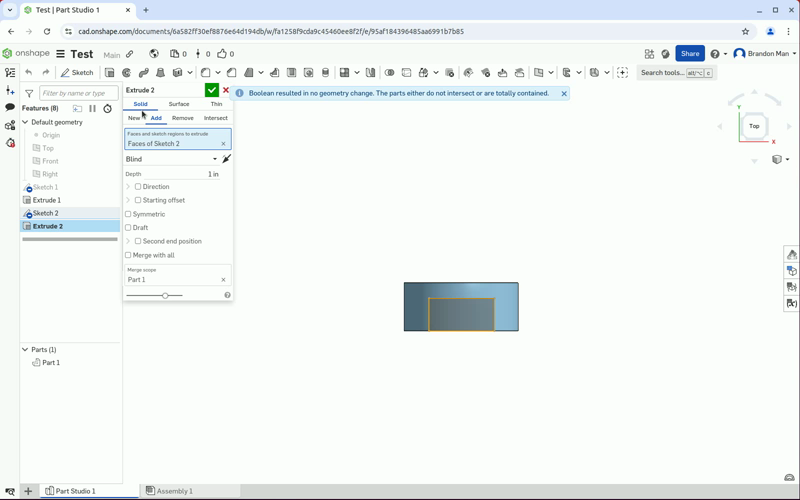
mouse_move(137, 120)
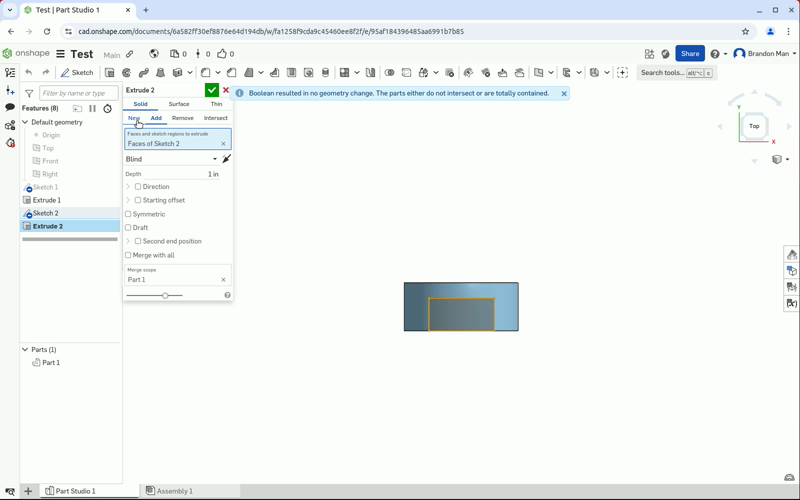
click(137, 120)
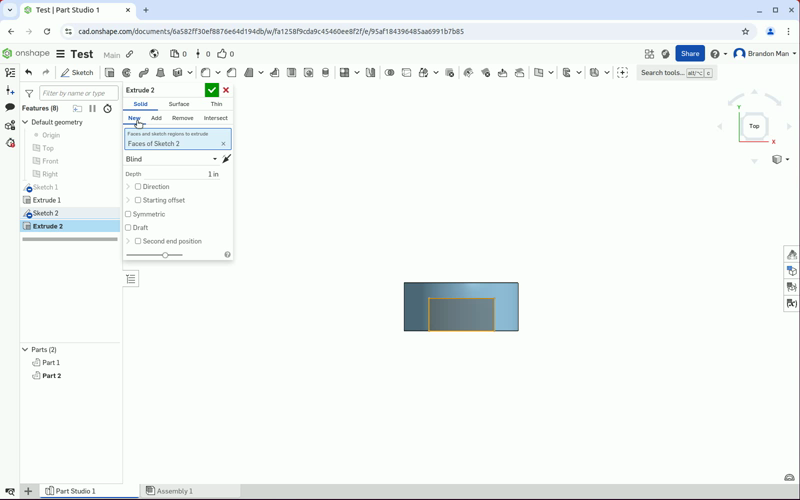
key(tab, 4)
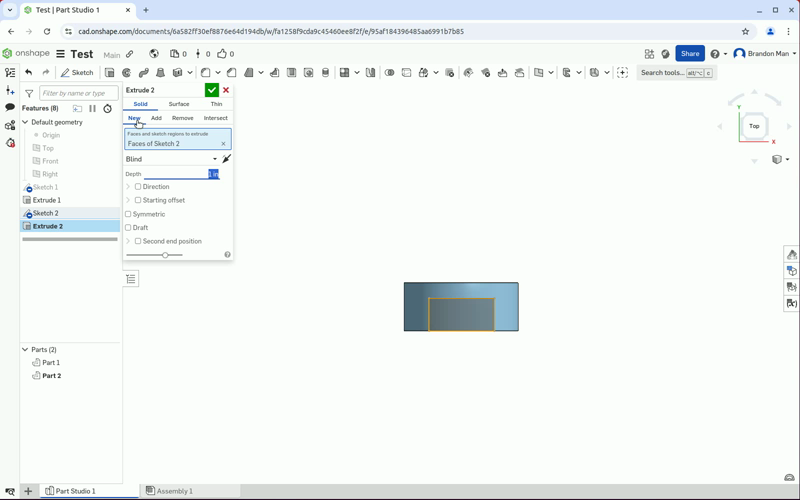
text(23.108)
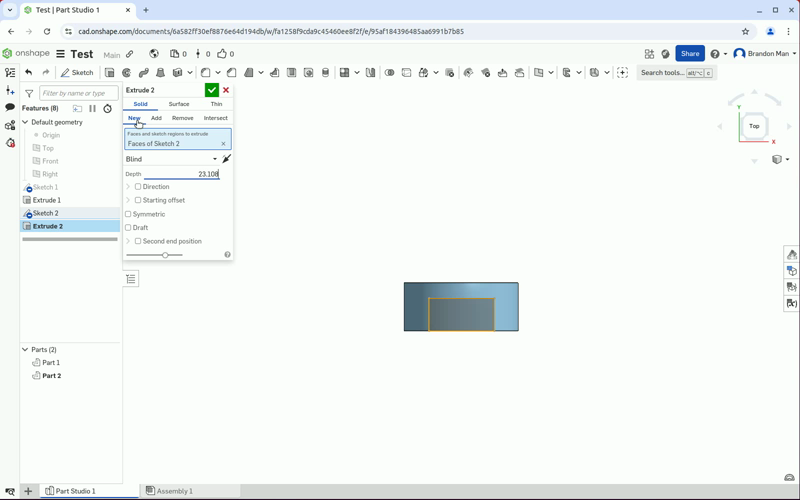
key(enter)
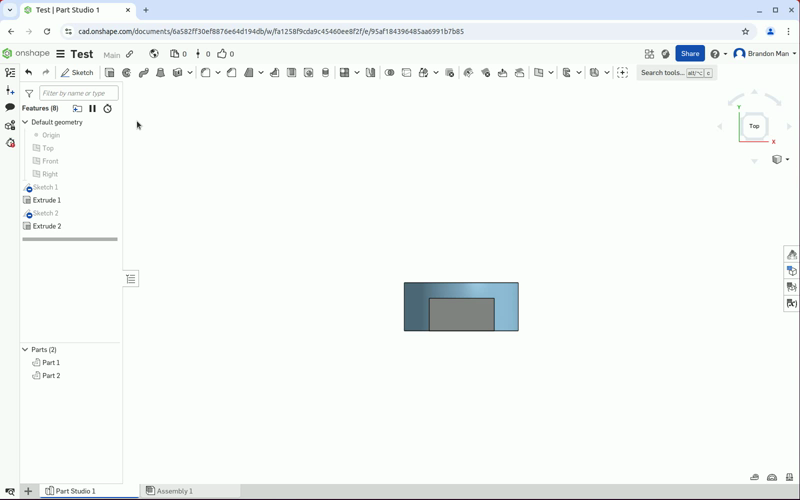
key(shift+h)
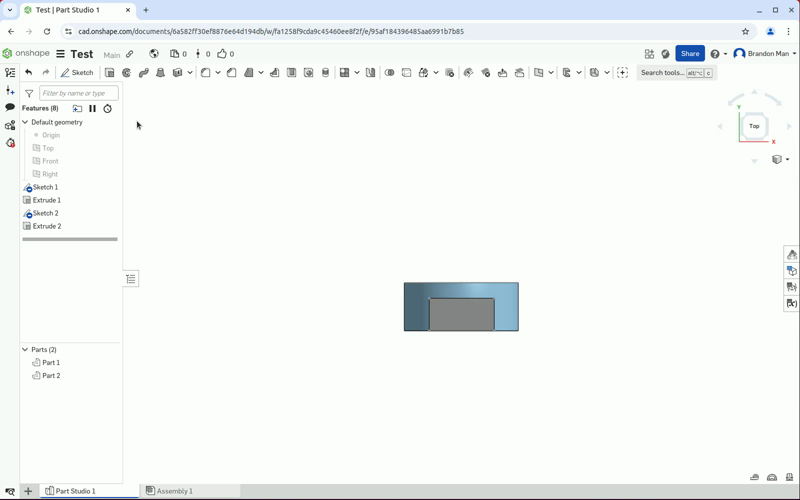
key(shift+h)
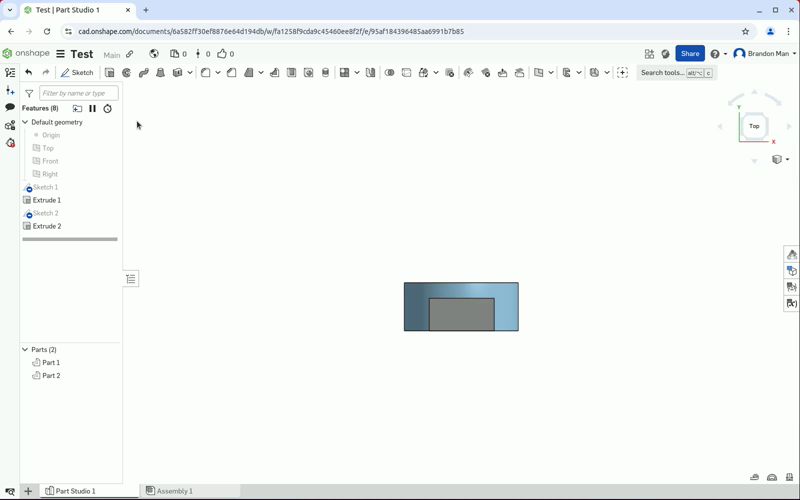
mouse_move(73, 189)
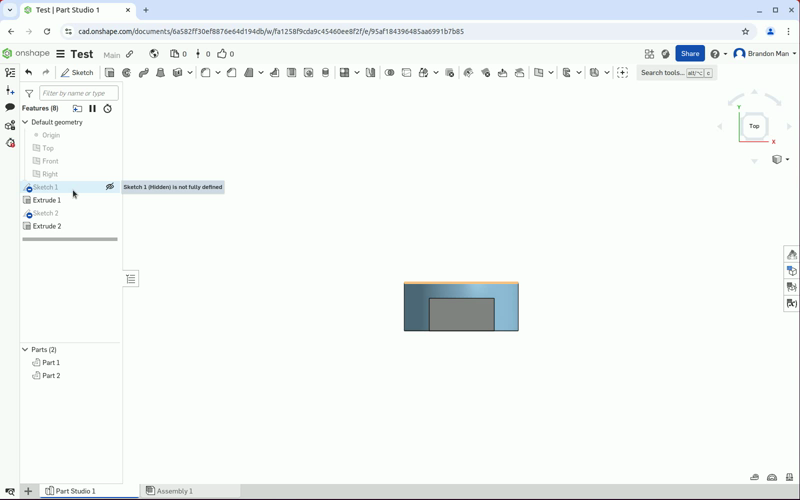
click(73, 189)
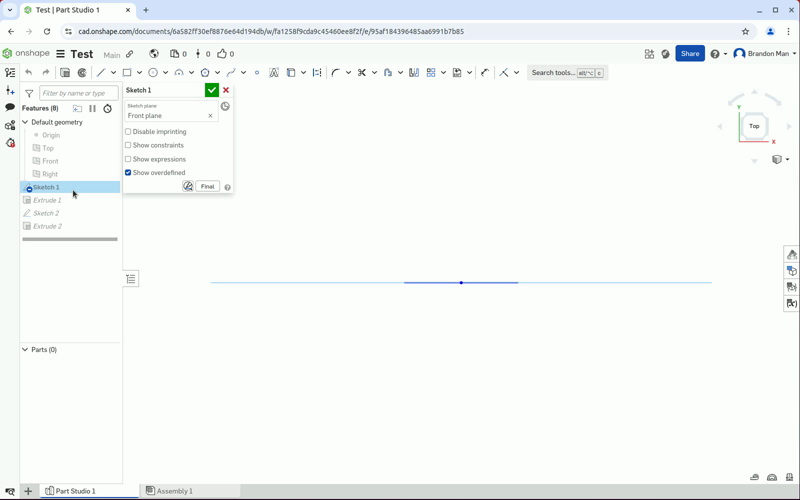
mouse_move(229, 92)
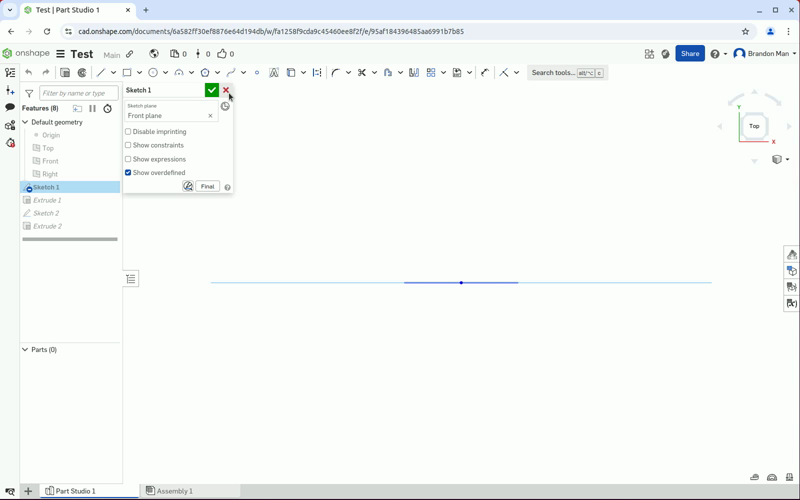
click(229, 92)
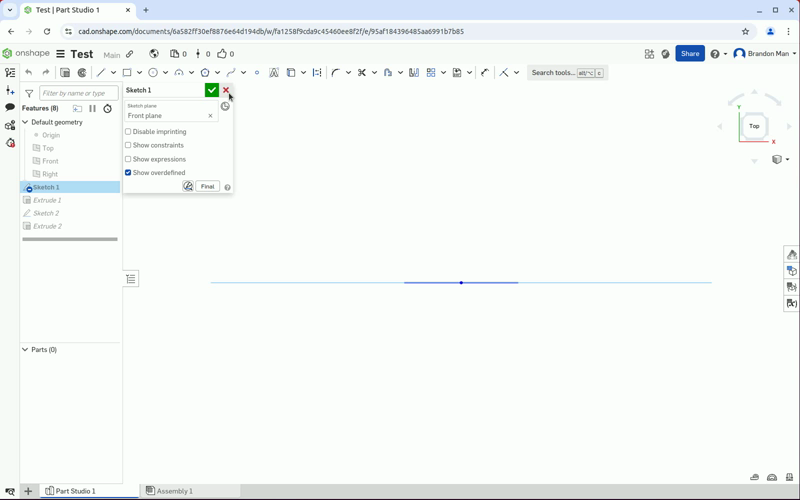
key(shift+s)
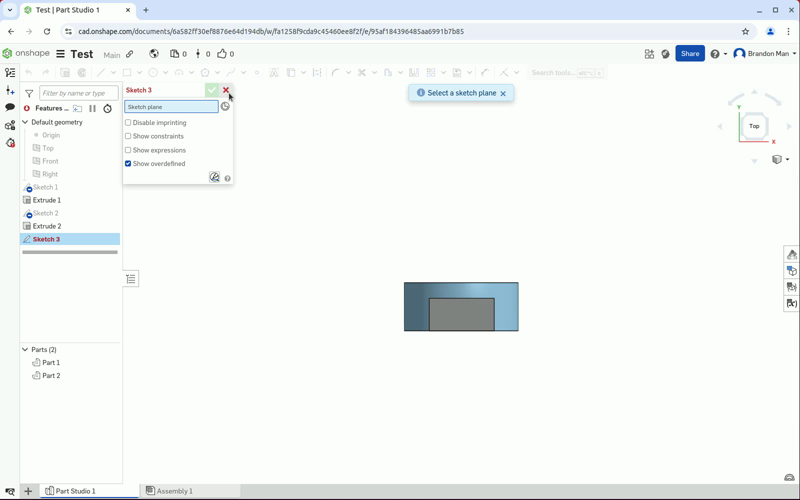
mouse_move(73, 150)
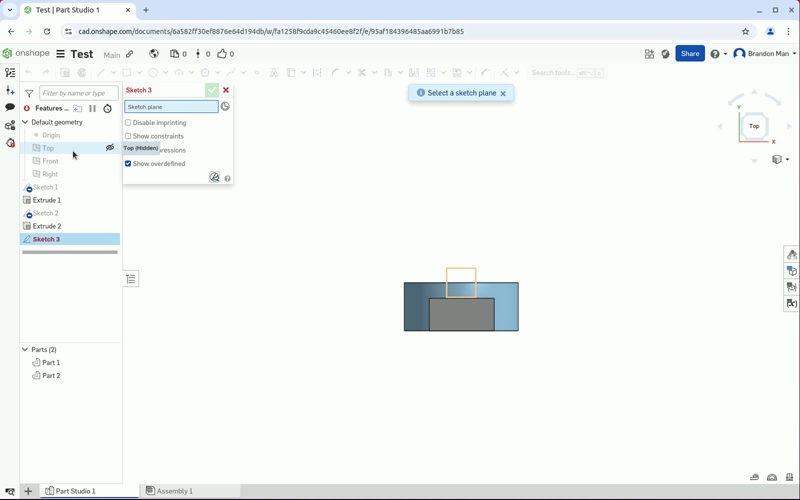
click(73, 150)
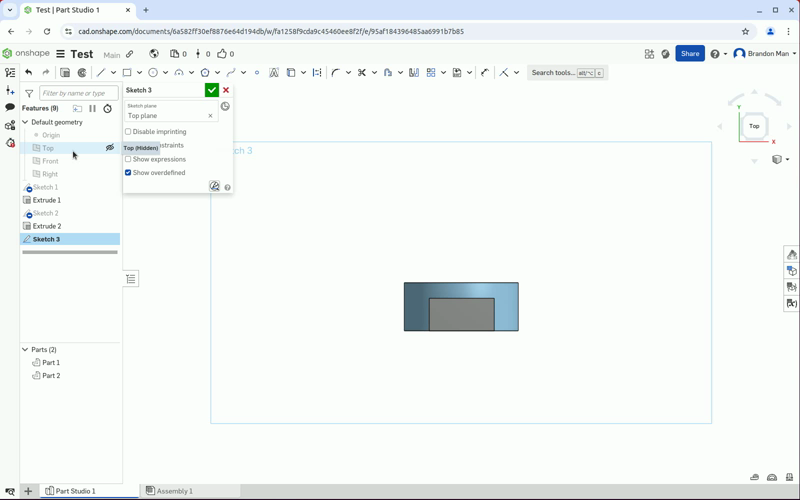
mouse_move(73, 352)
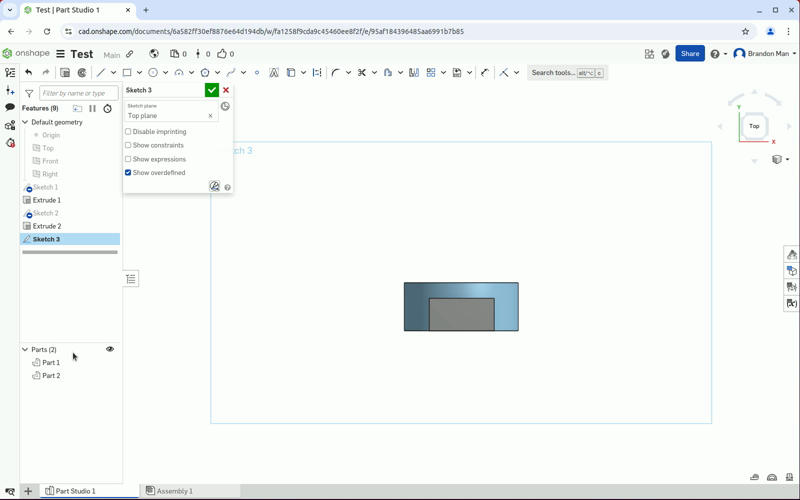
key(y)
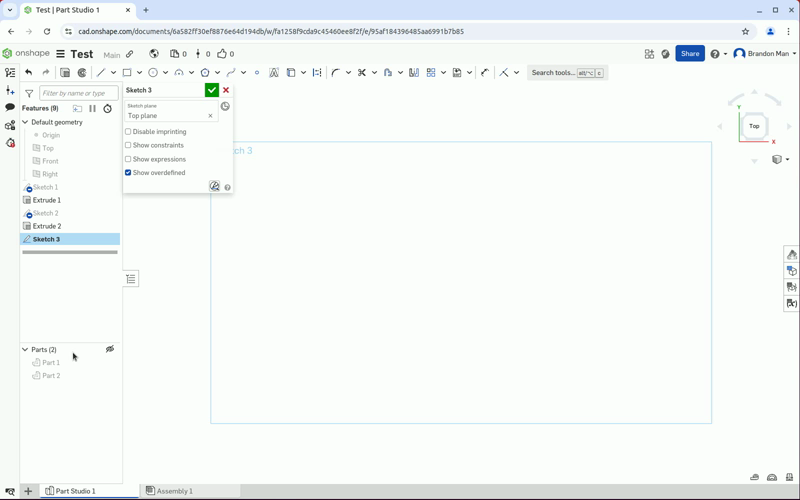
key(l)
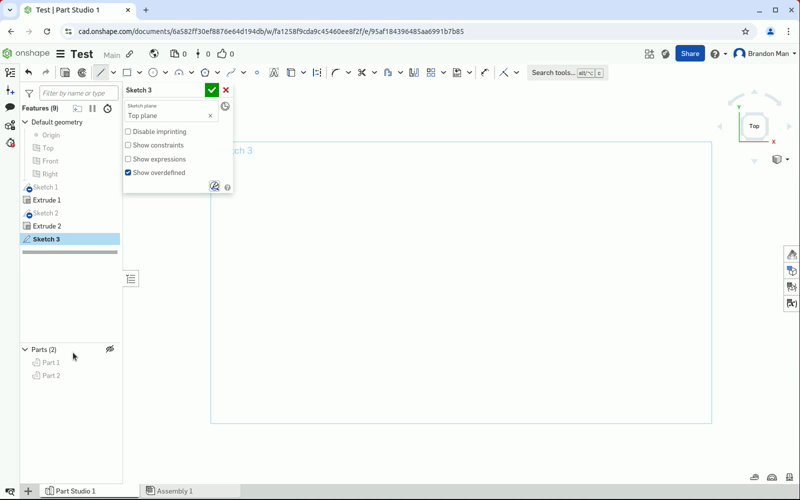
key_down(shift)
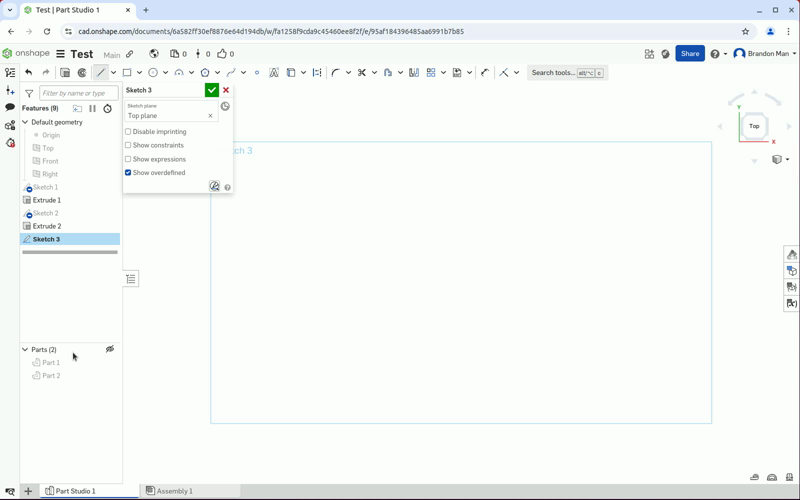
mouse_move(443, 307)
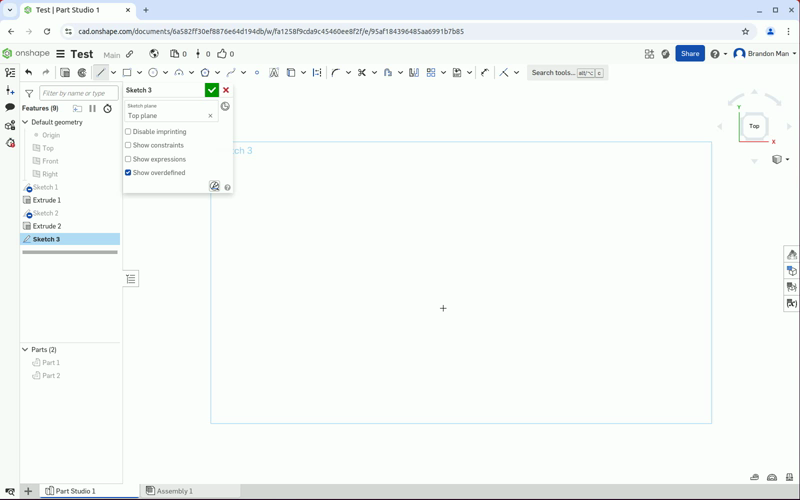
click(443, 307)
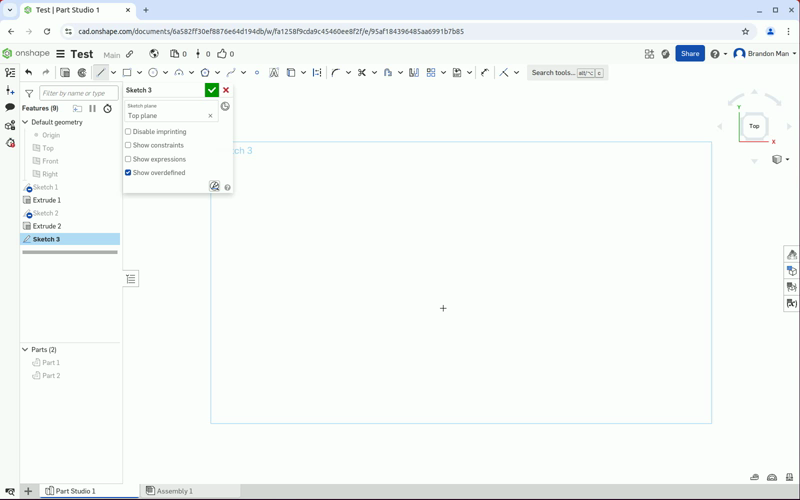
key_up(shift)
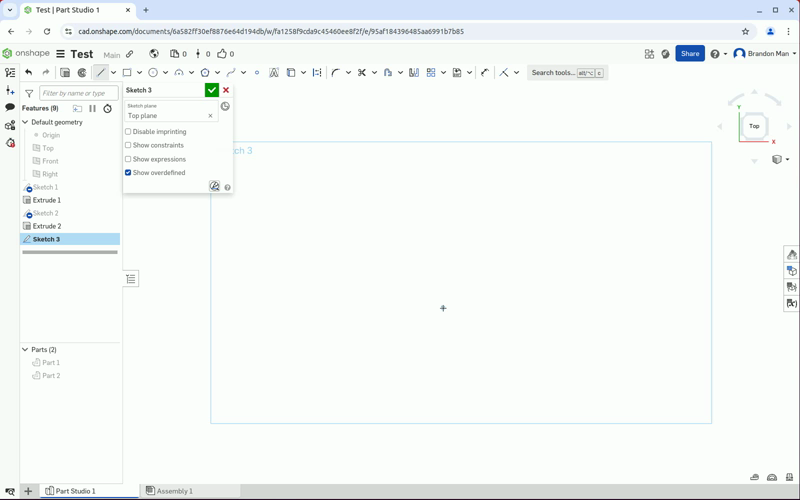
key_down(shift)
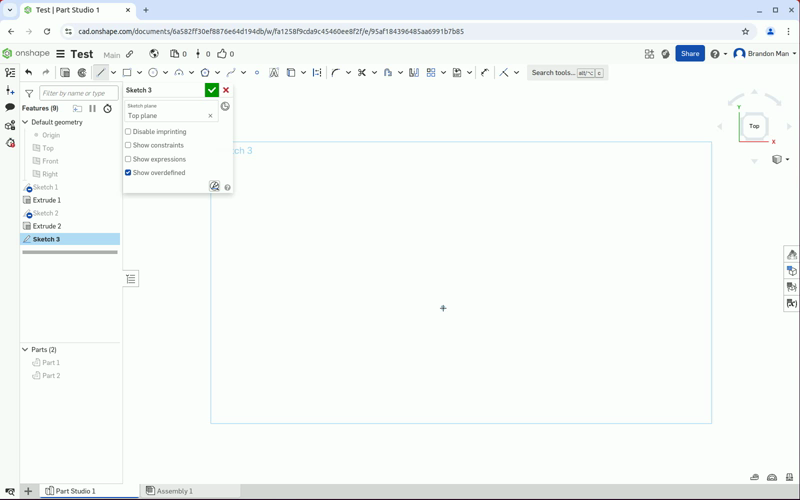
mouse_move(473, 307)
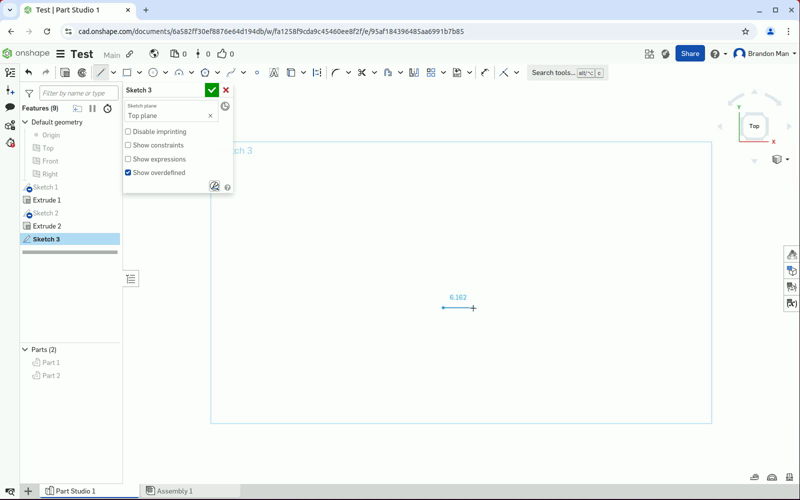
mouse_move(461, 324)
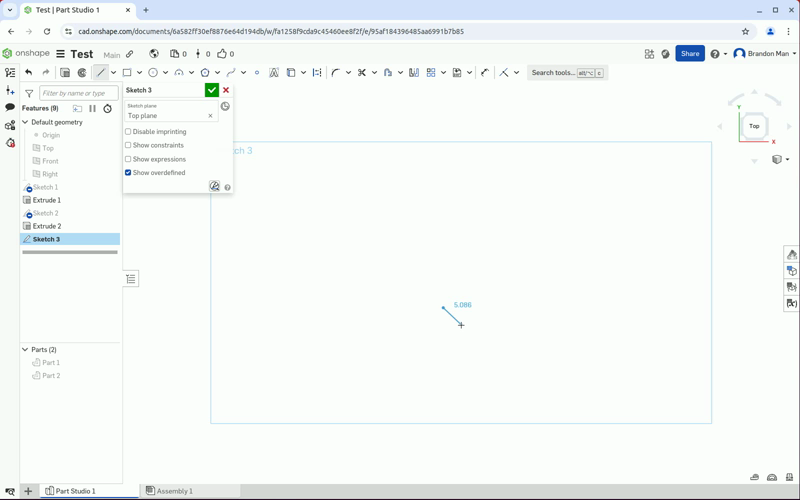
click(461, 324)
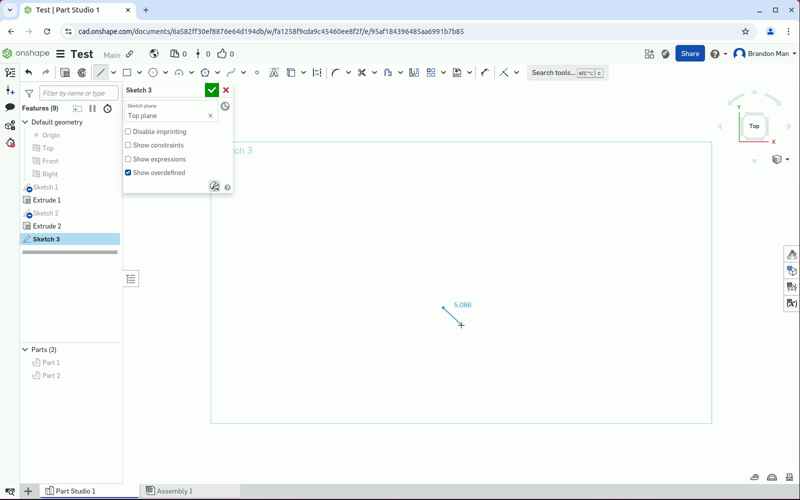
key_up(shift)
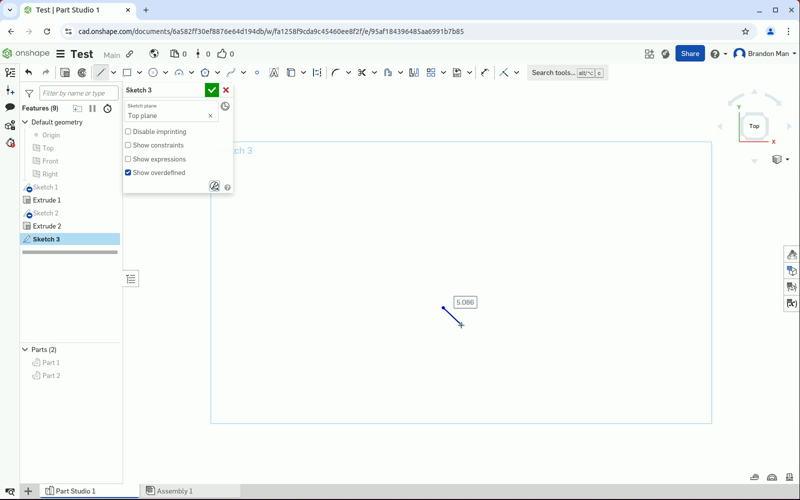
key_down(shift)
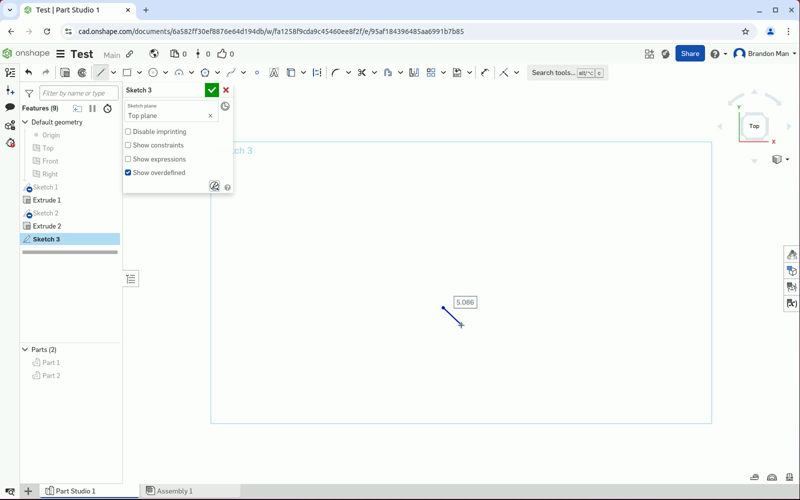
mouse_move(491, 324)
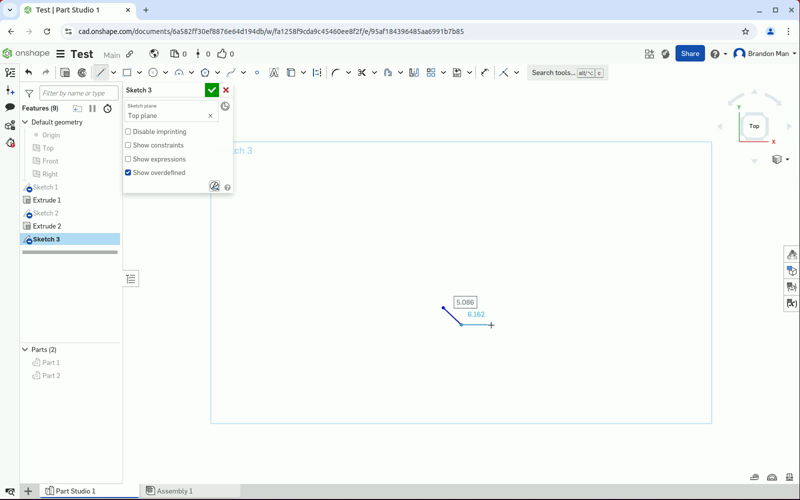
mouse_move(479, 307)
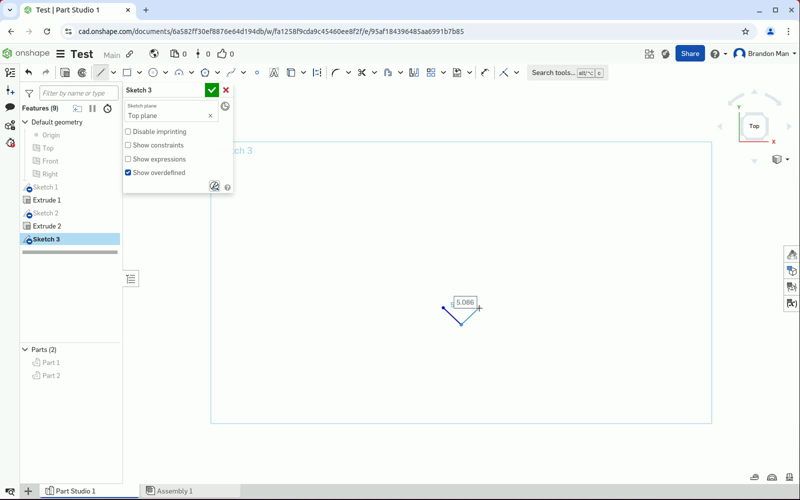
click(479, 307)
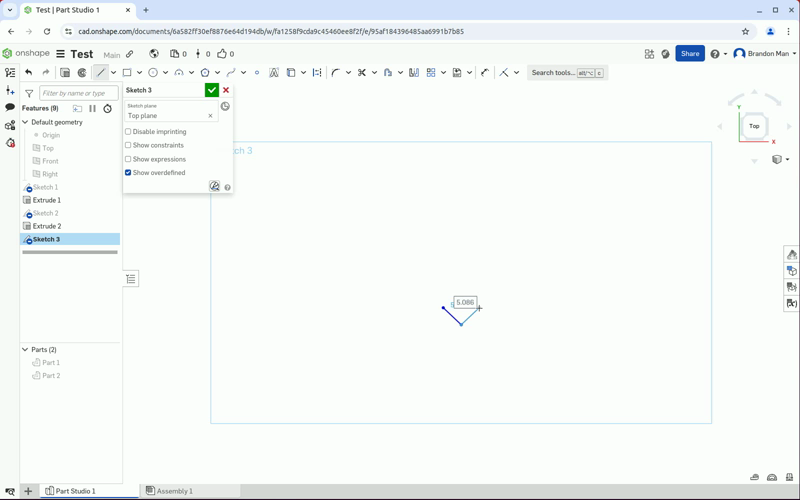
key_up(shift)
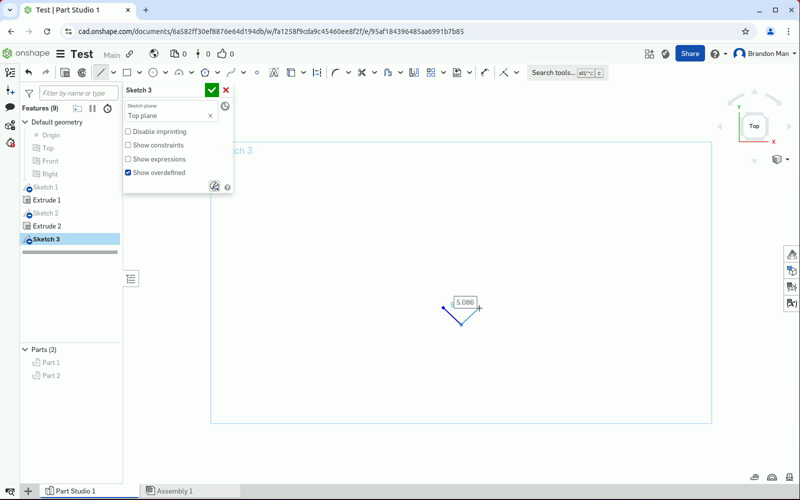
key_down(shift)
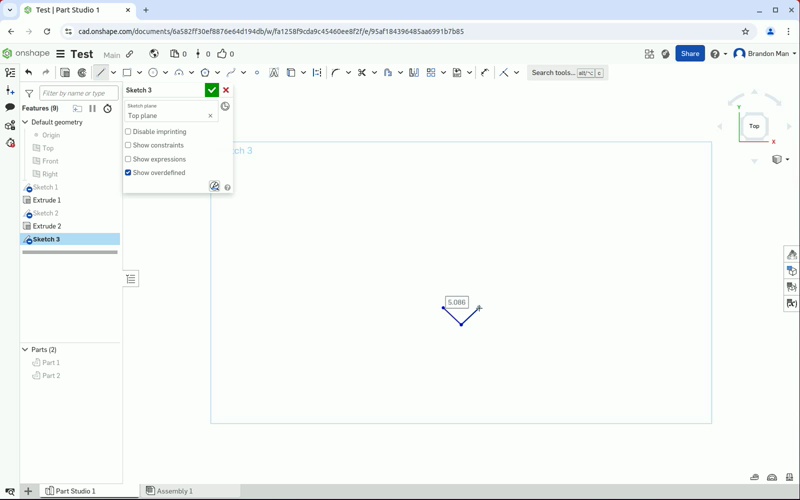
mouse_move(509, 307)
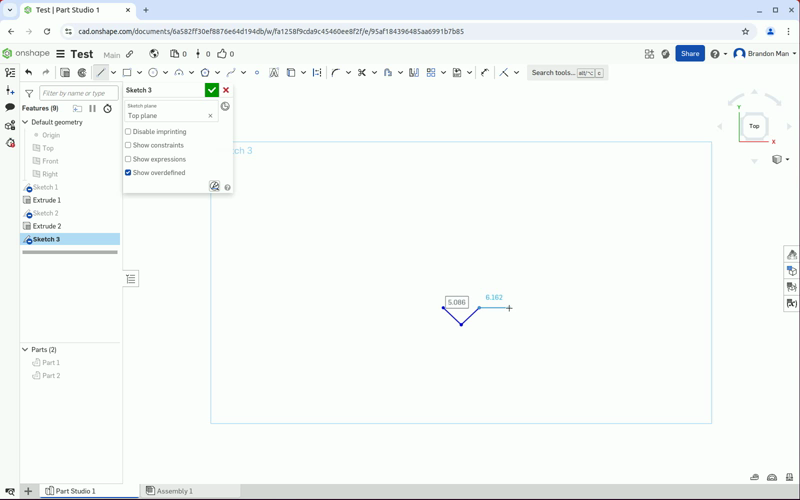
mouse_move(466, 306)
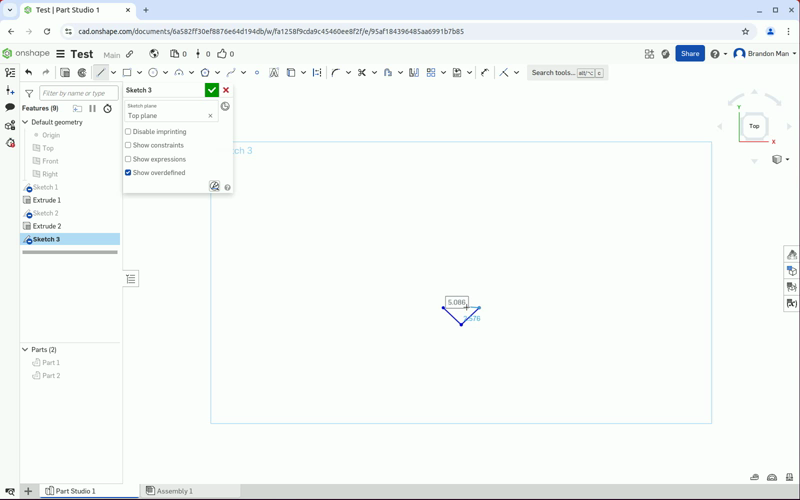
click(466, 306)
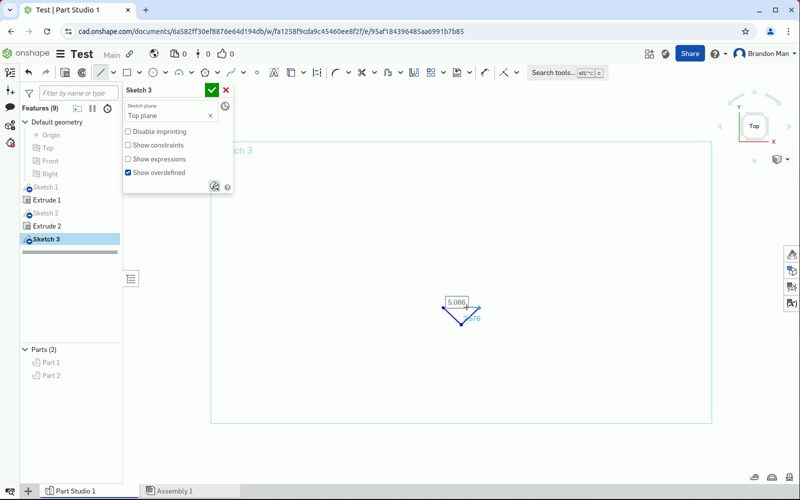
key_up(shift)
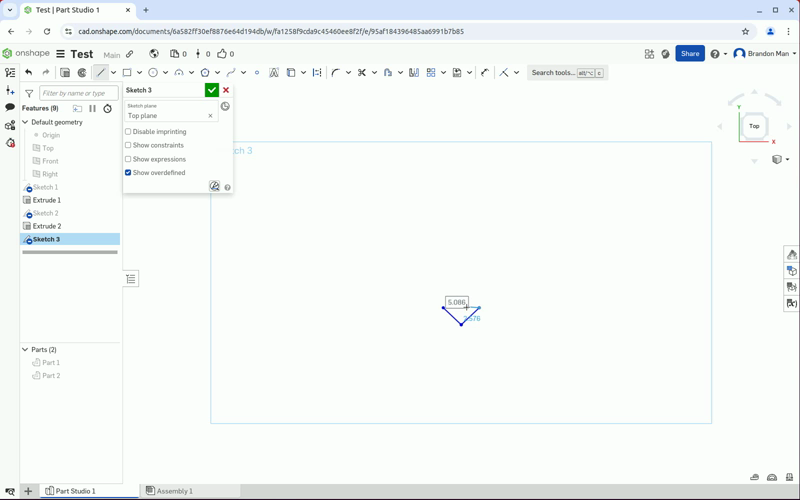
key_down(shift)
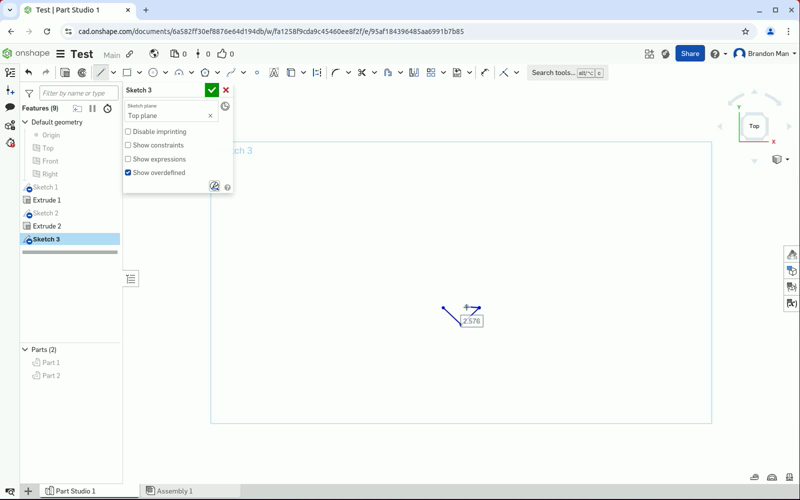
mouse_move(496, 306)
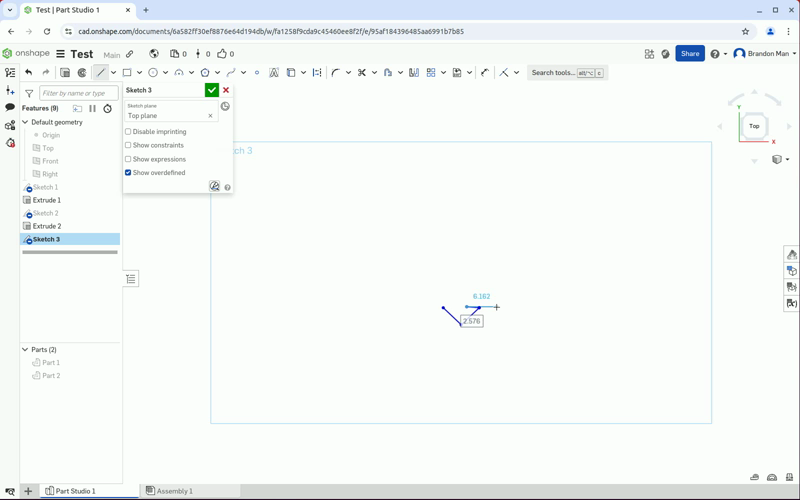
mouse_move(466, 285)
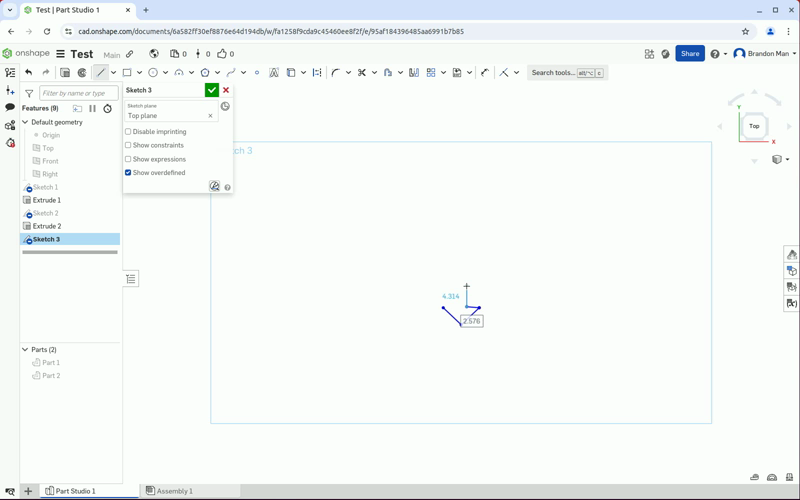
click(466, 285)
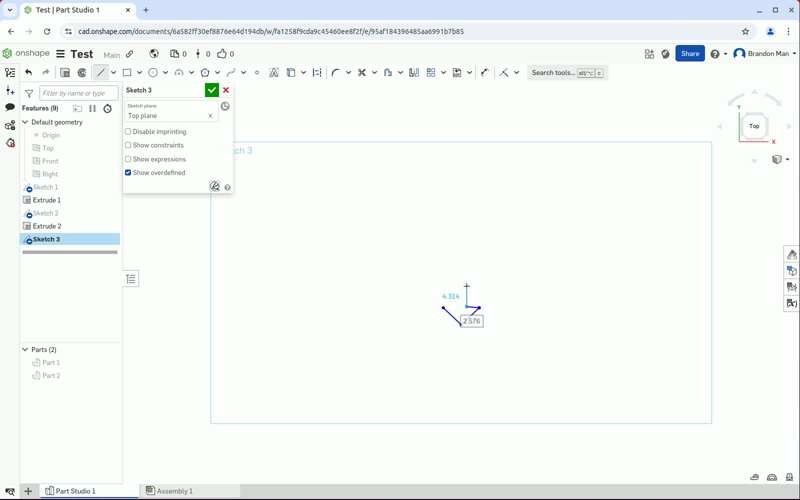
key_up(shift)
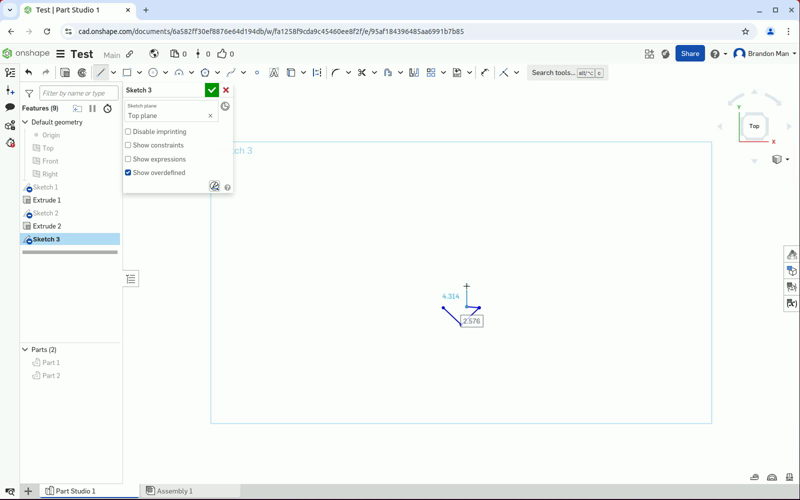
key_down(shift)
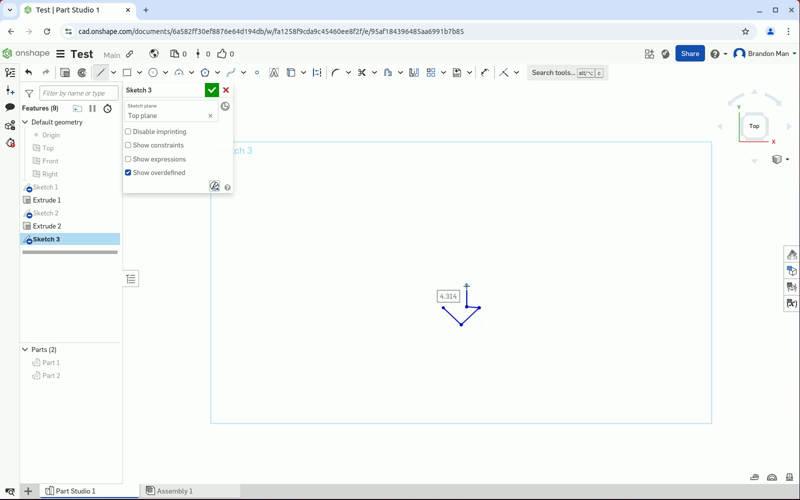
mouse_move(496, 285)
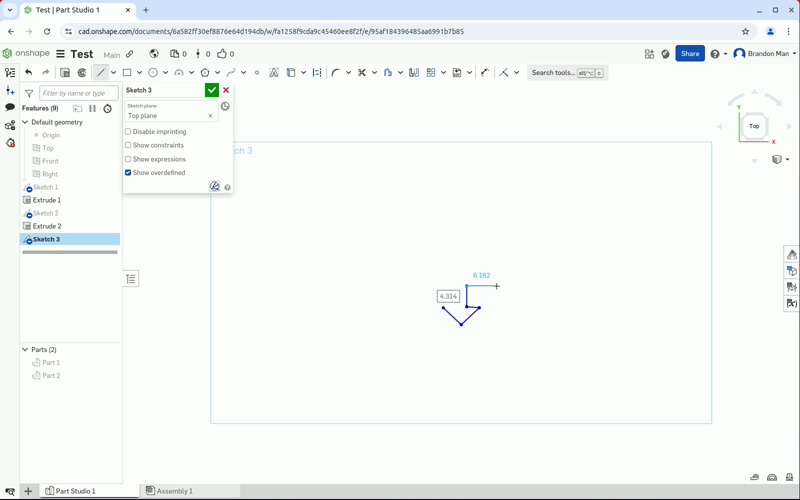
mouse_move(461, 285)
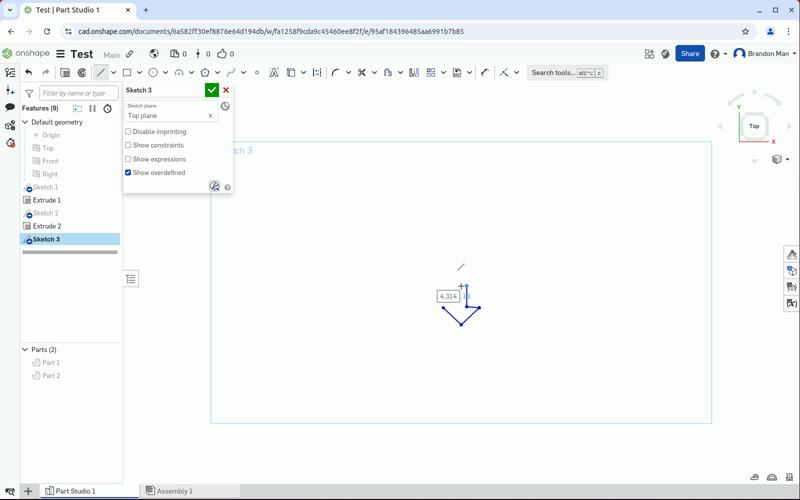
scroll(6)
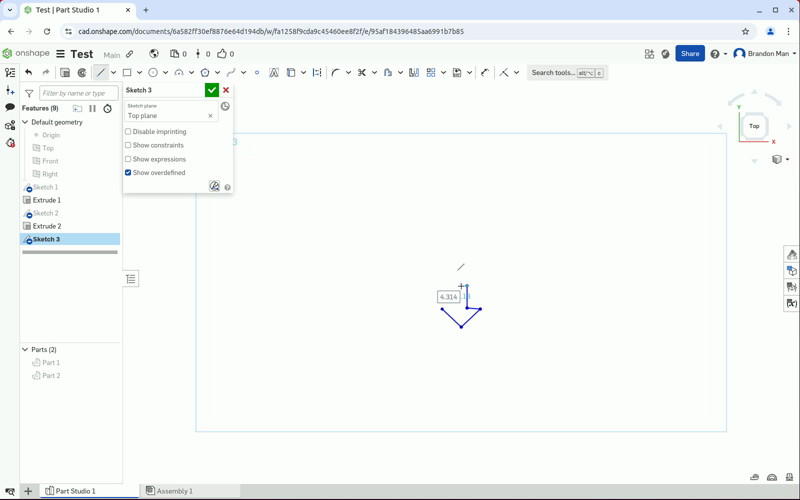
scroll(6)
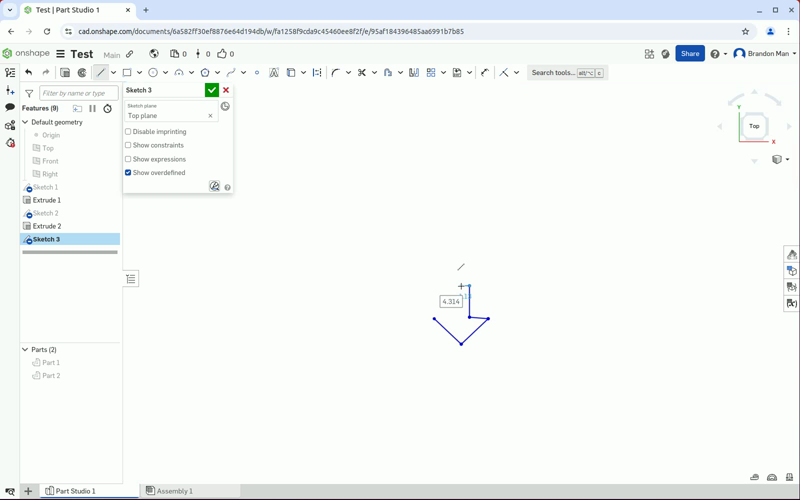
scroll(6)
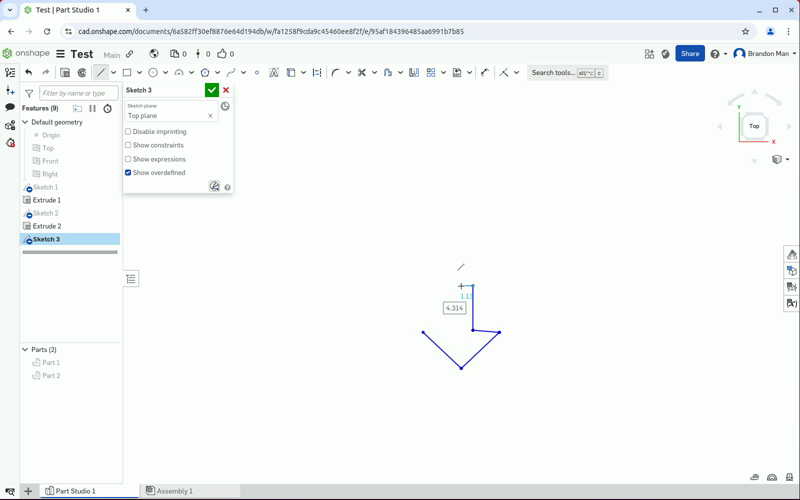
scroll(6)
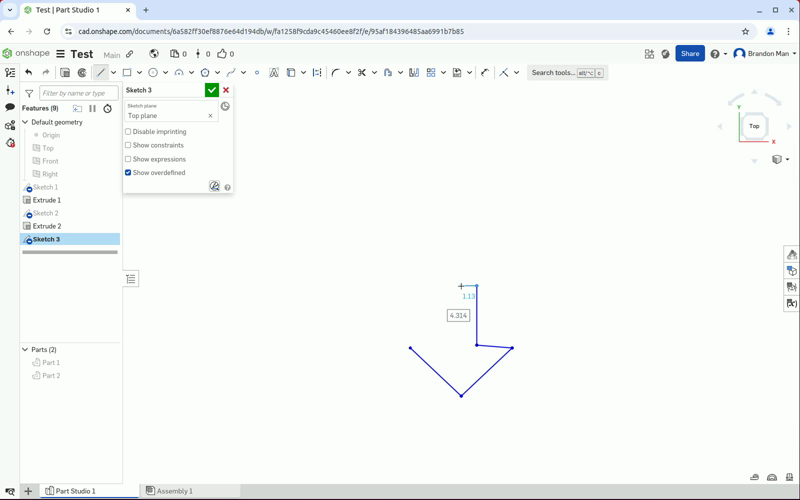
scroll(6)
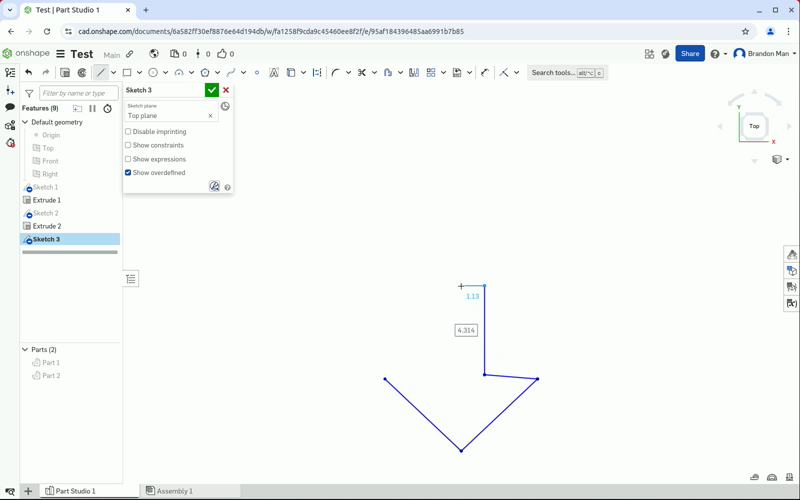
scroll(6)
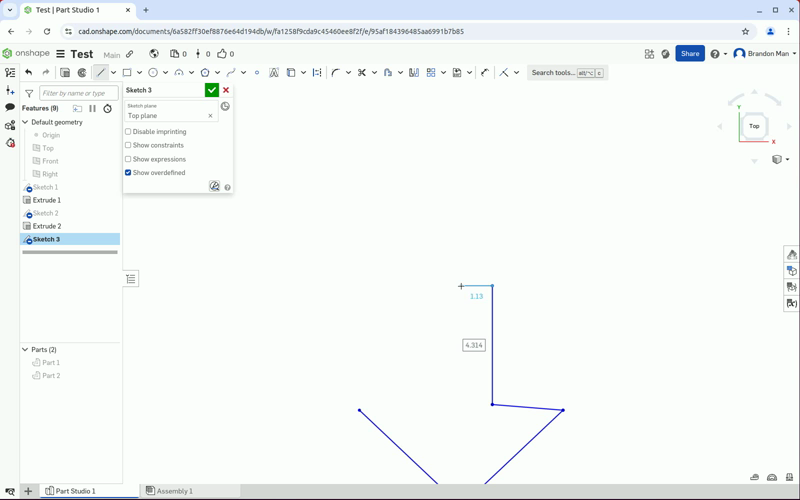
scroll(6)
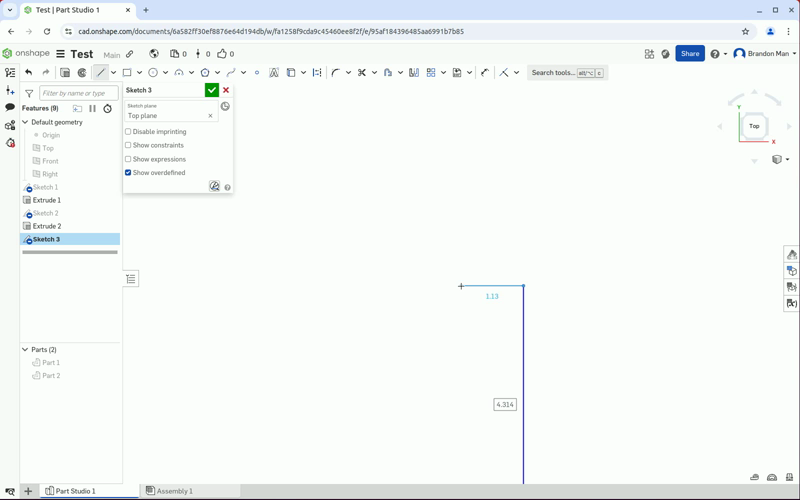
click(461, 285)
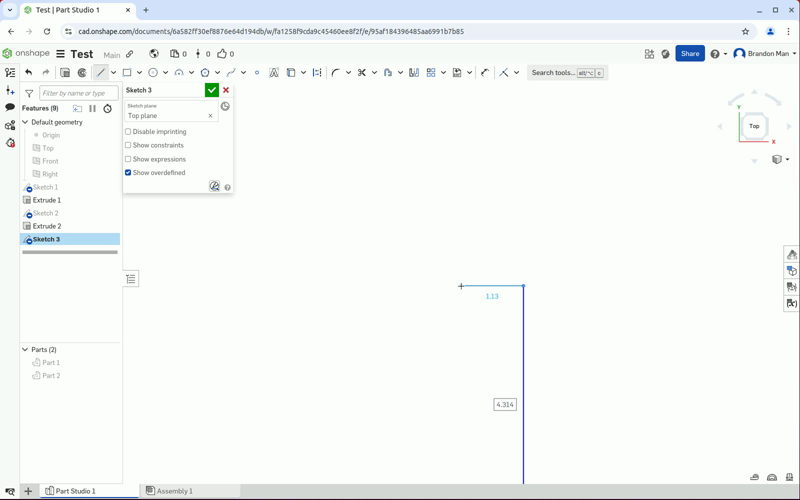
scroll(-6)
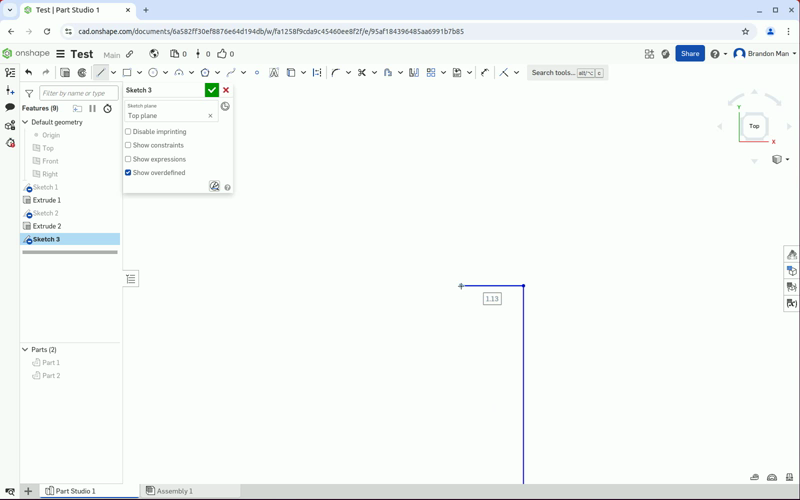
scroll(-6)
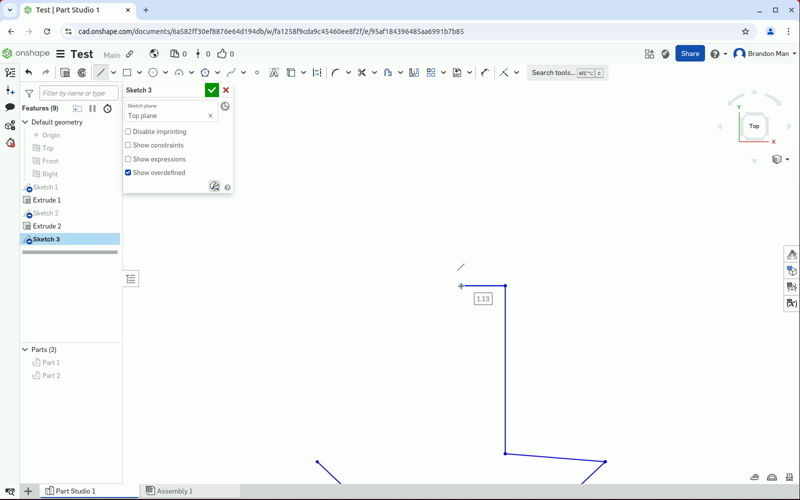
scroll(-6)
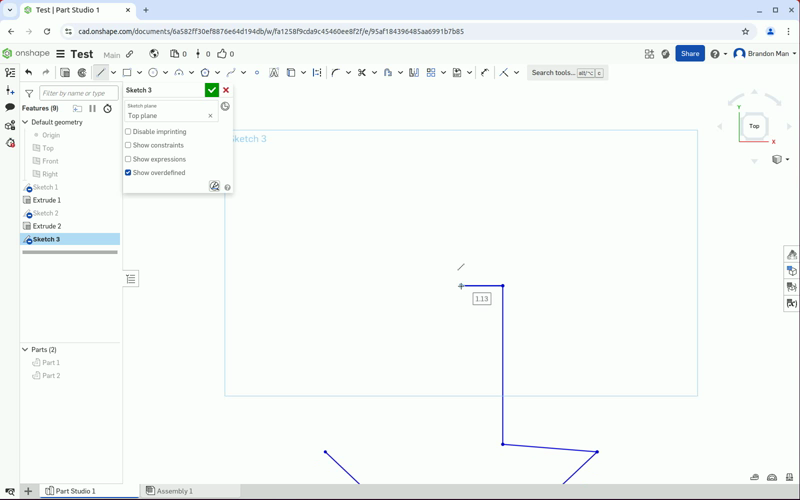
scroll(-6)
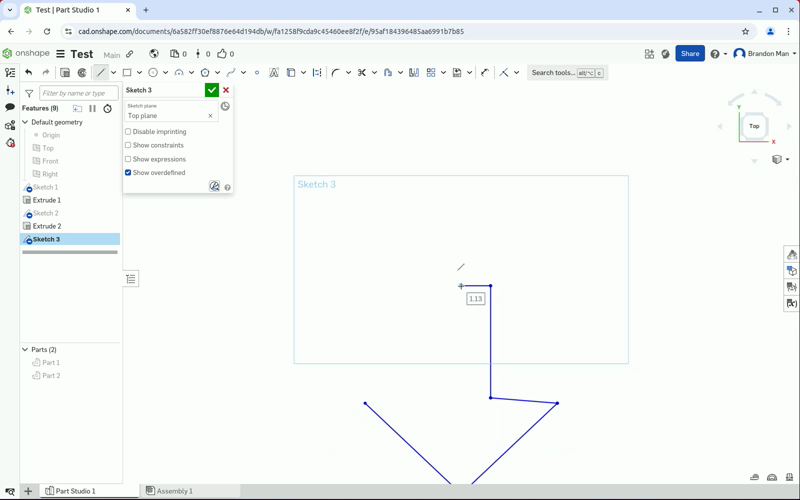
scroll(-6)
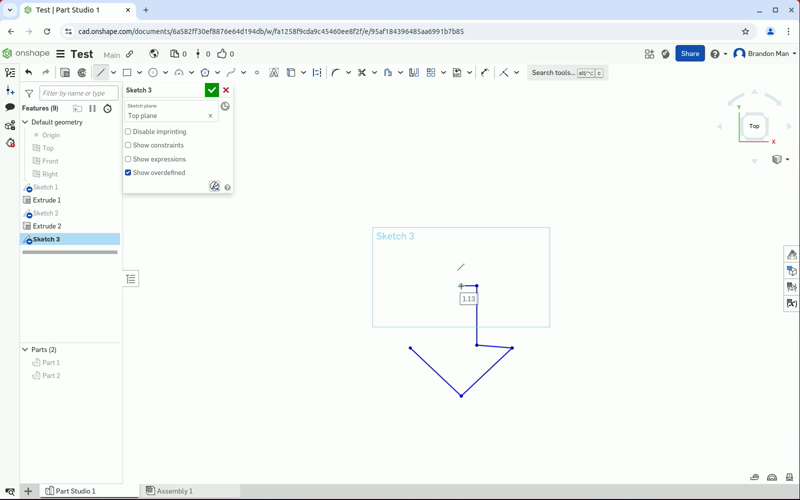
scroll(-6)
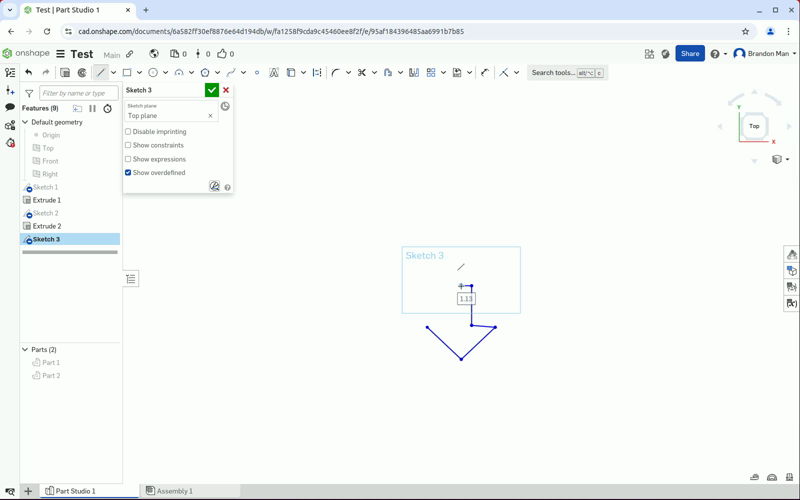
scroll(-6)
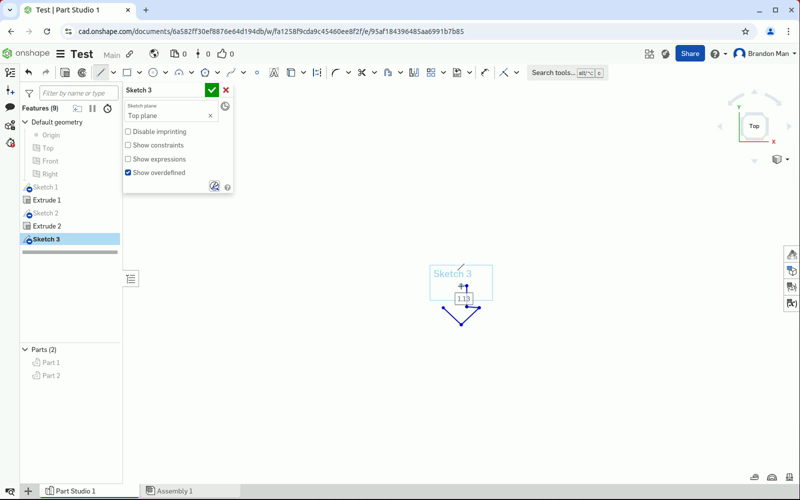
key_up(shift)
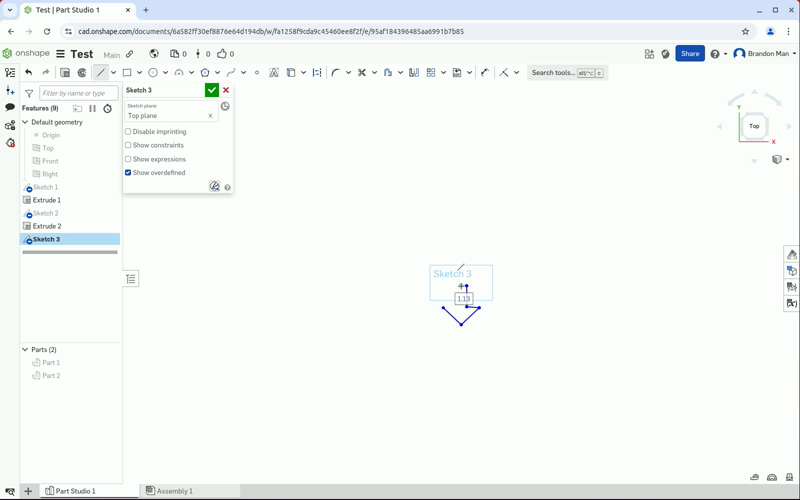
key_down(shift)
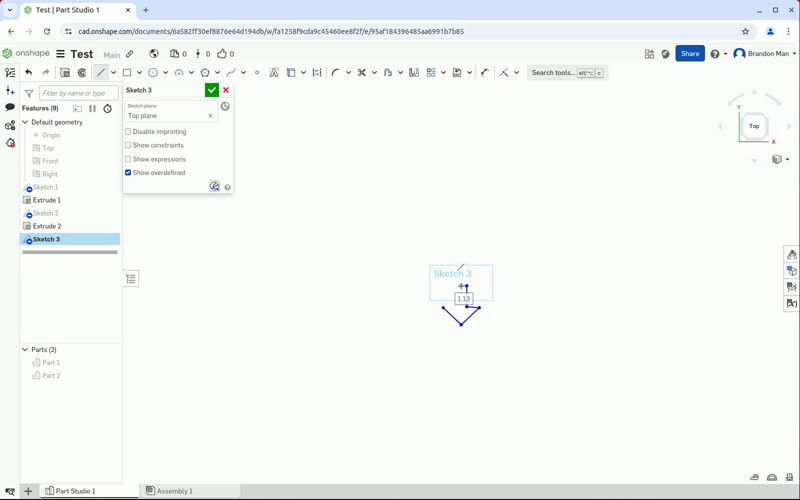
mouse_move(491, 285)
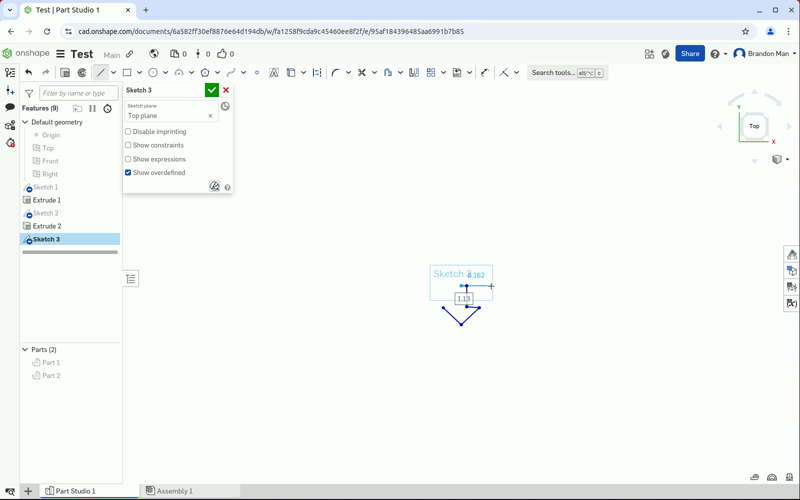
mouse_move(455, 285)
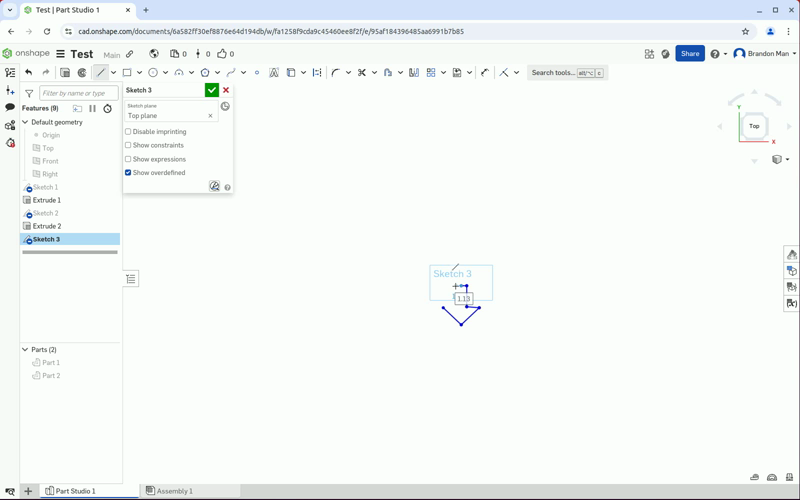
scroll(6)
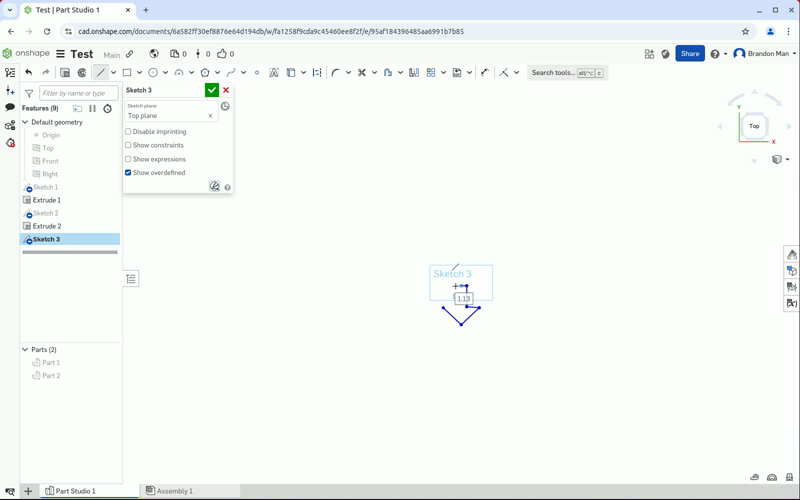
scroll(6)
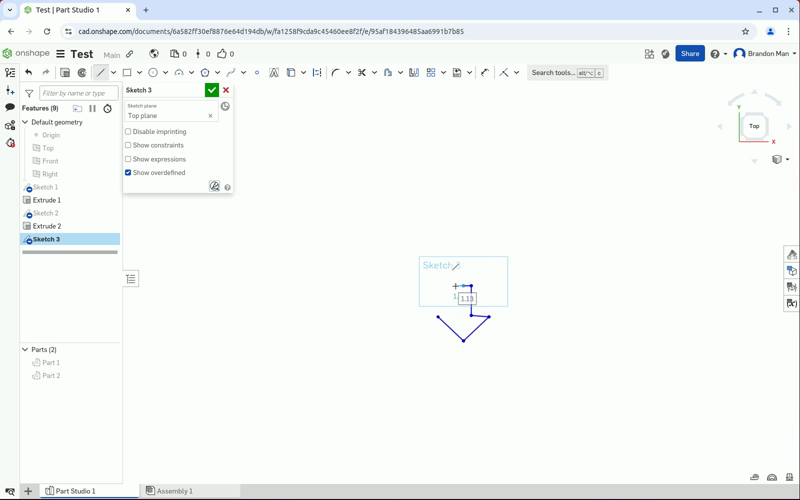
scroll(6)
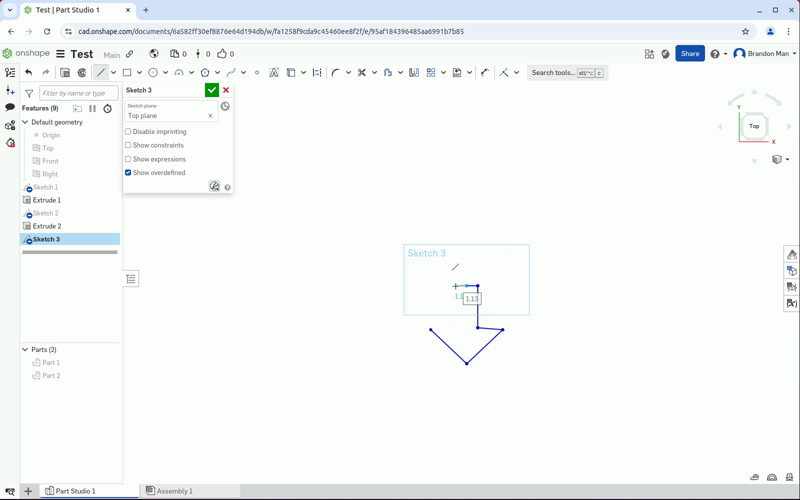
scroll(6)
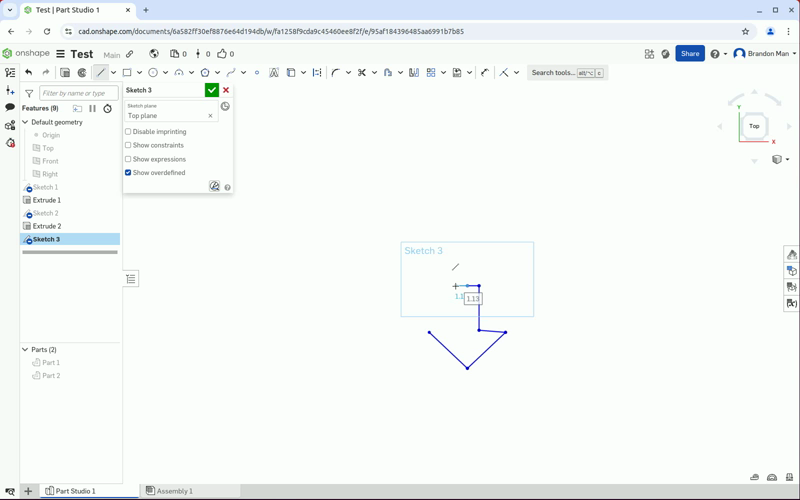
scroll(6)
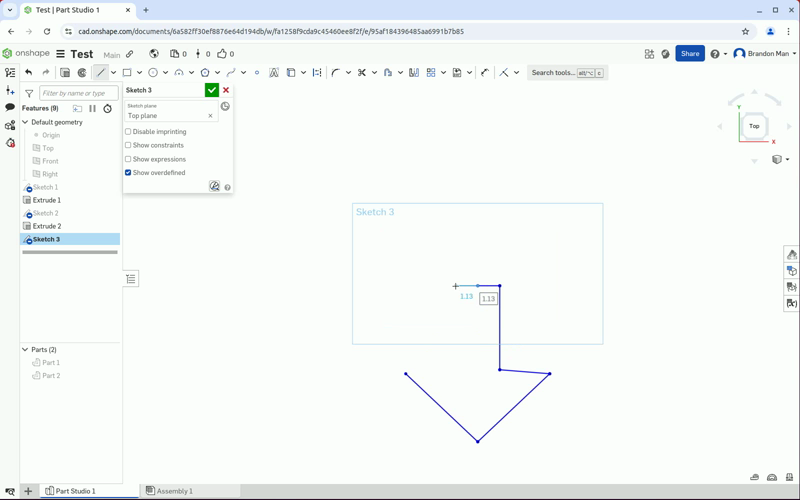
scroll(6)
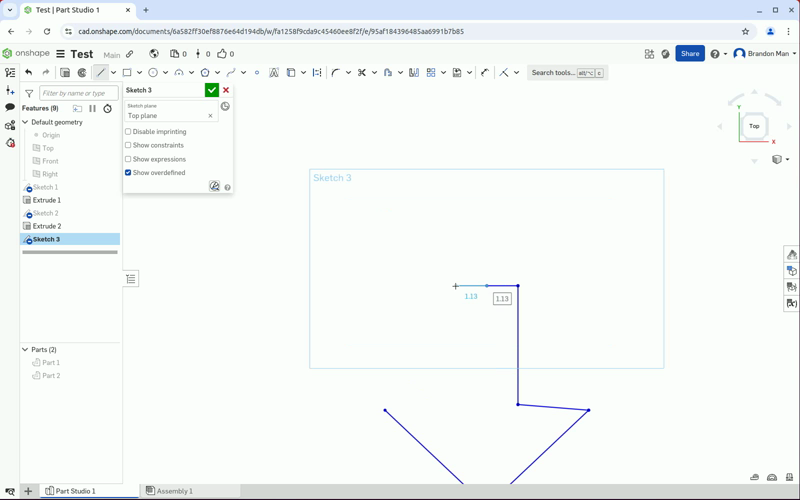
scroll(6)
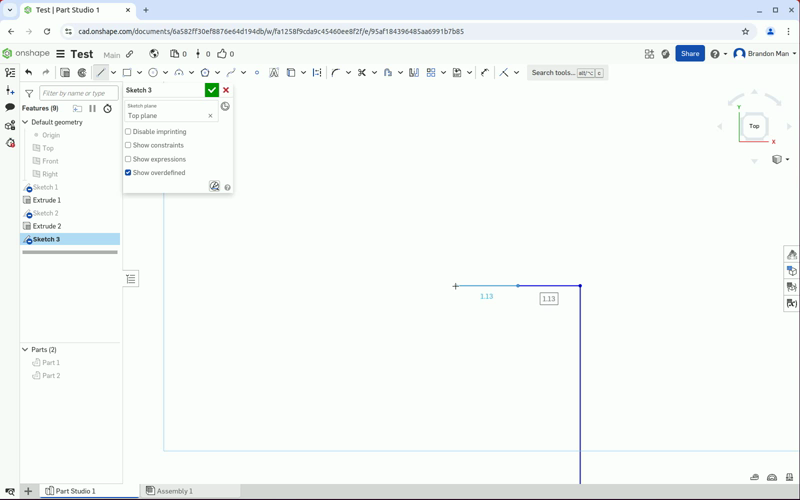
click(455, 285)
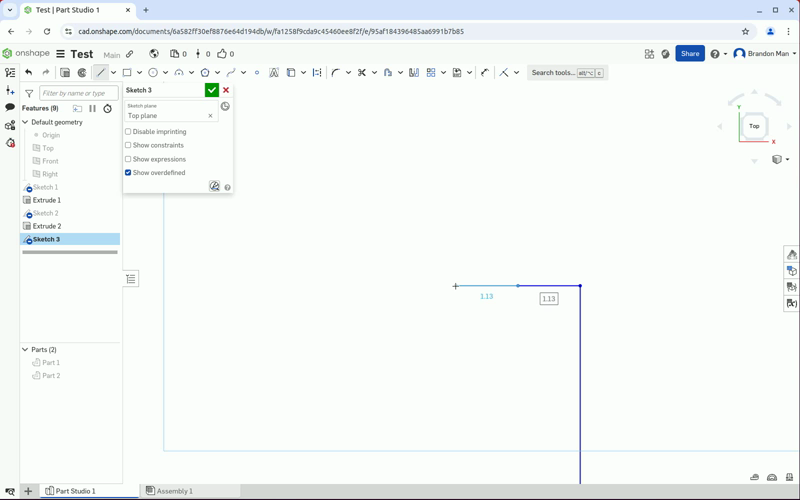
scroll(-6)
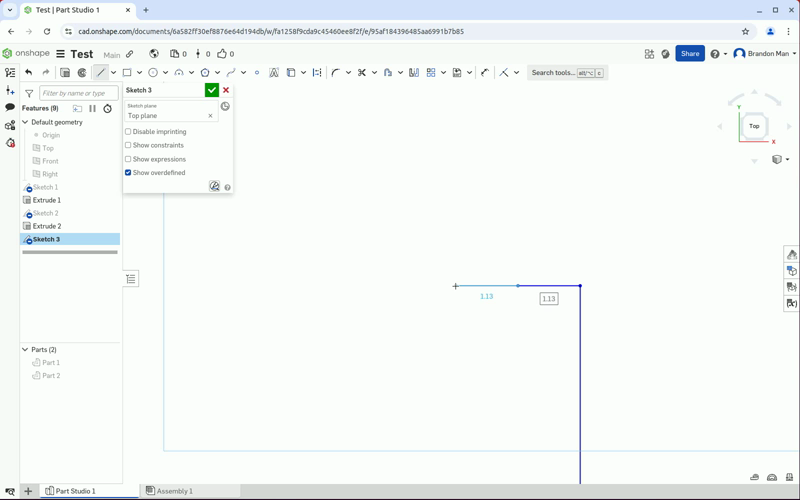
scroll(-6)
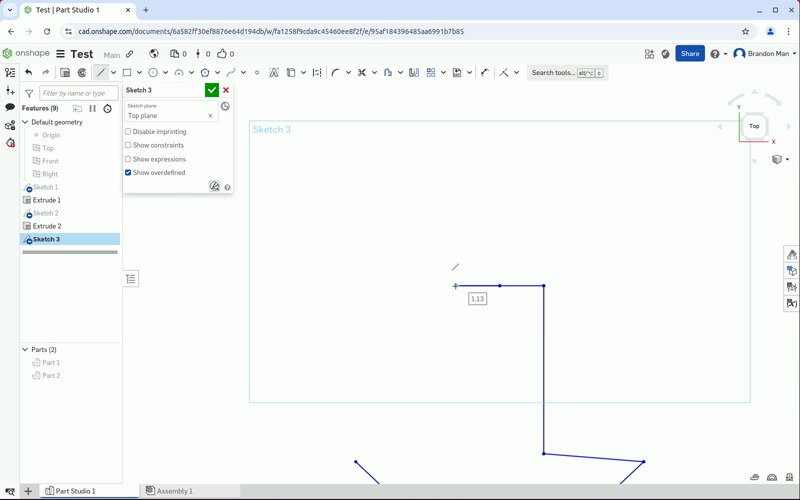
scroll(-6)
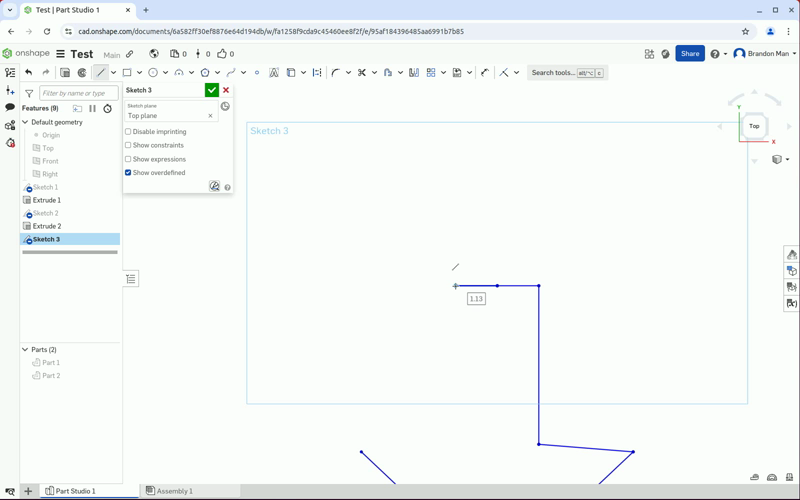
scroll(-6)
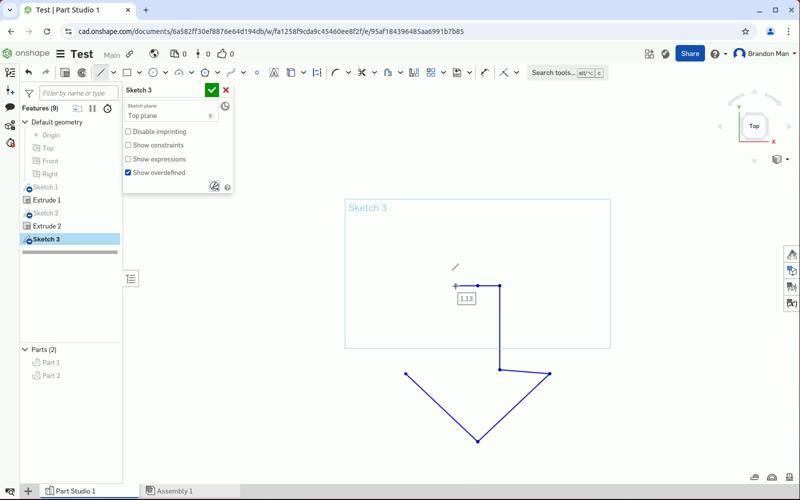
scroll(-6)
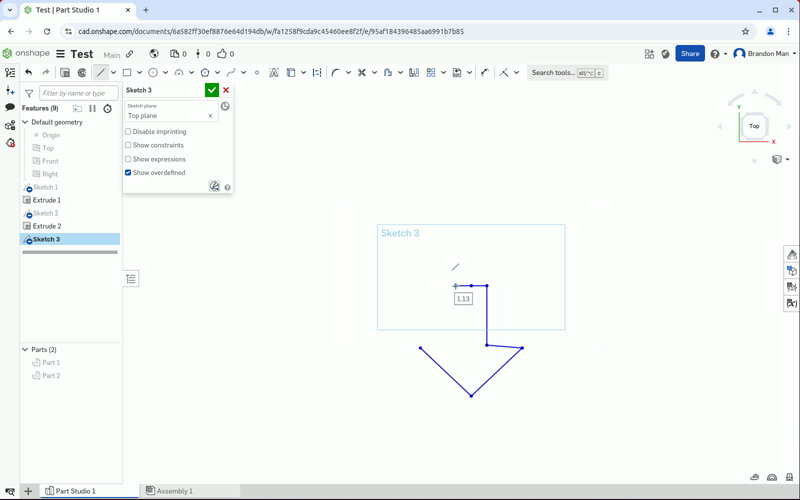
scroll(-6)
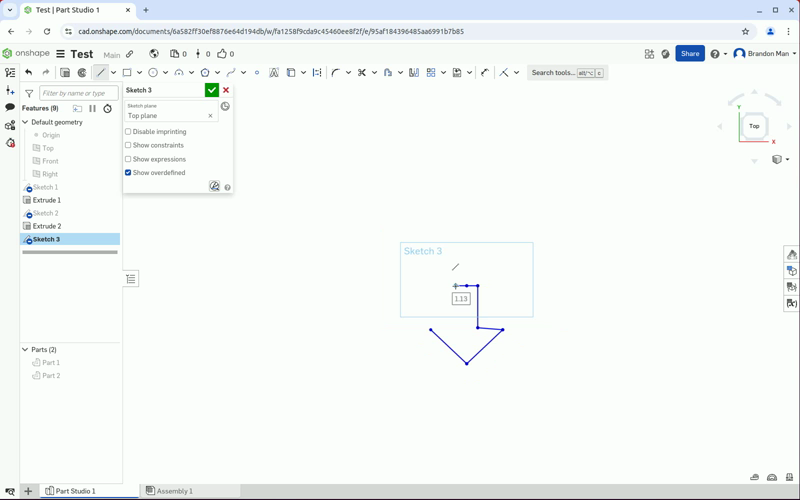
scroll(-6)
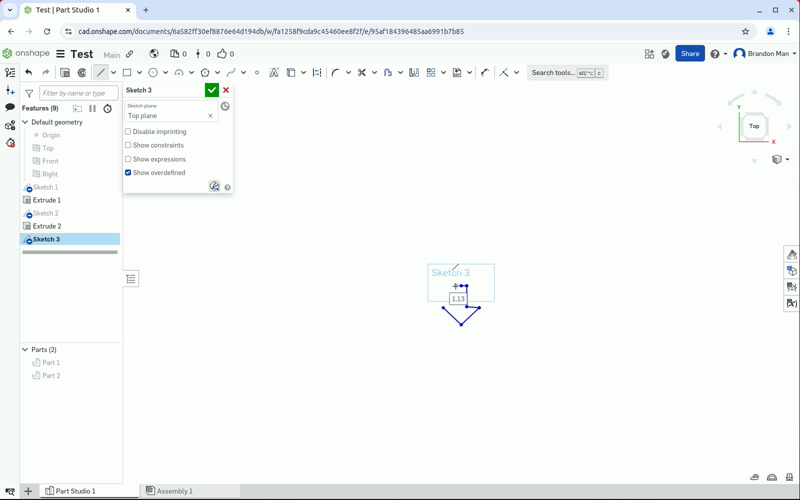
key_up(shift)
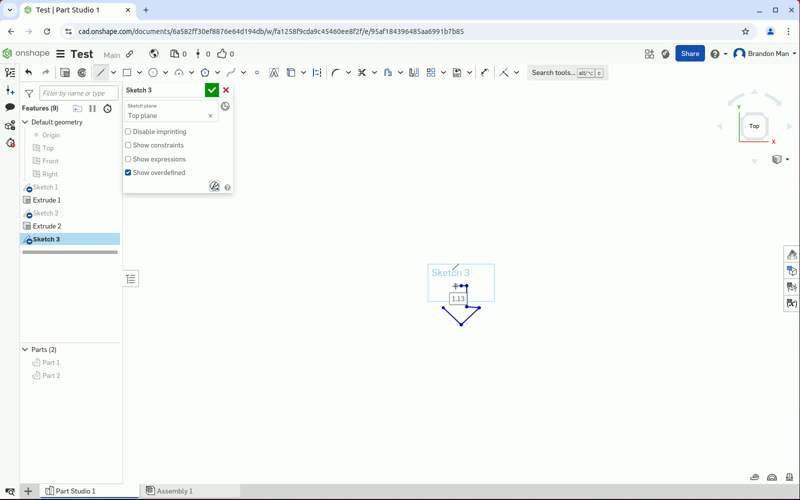
key_down(shift)
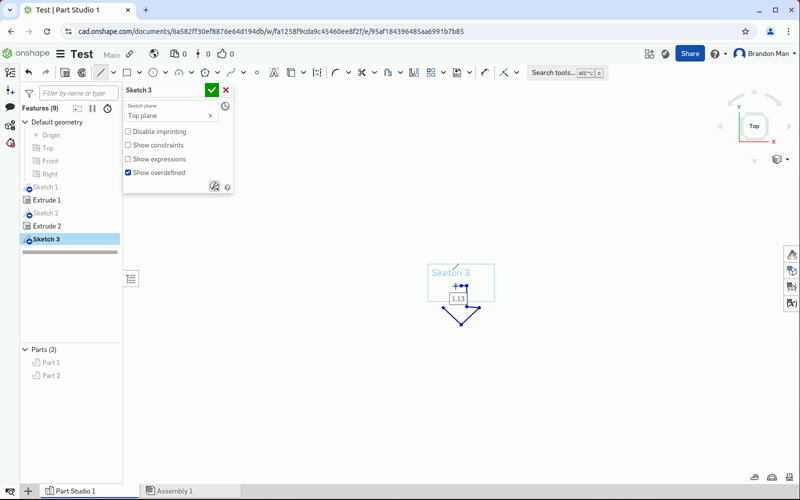
mouse_move(485, 285)
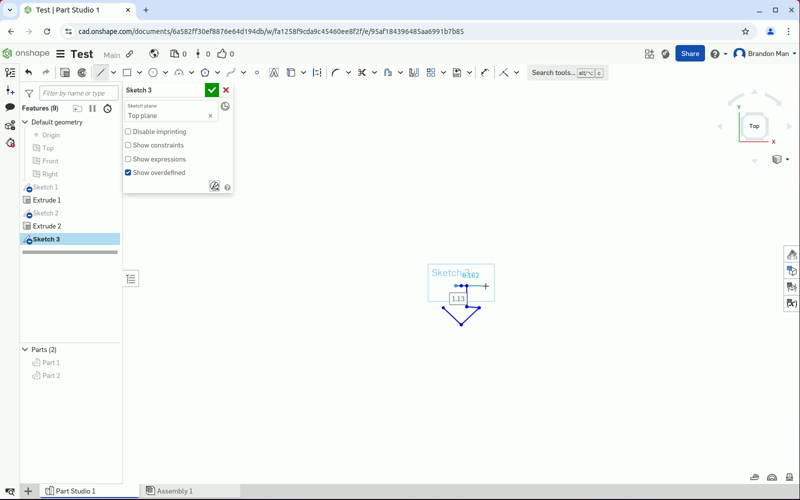
mouse_move(455, 306)
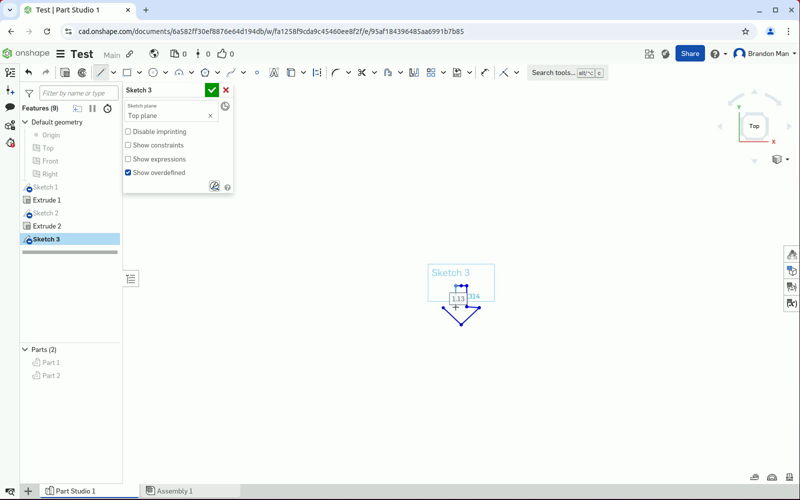
click(455, 306)
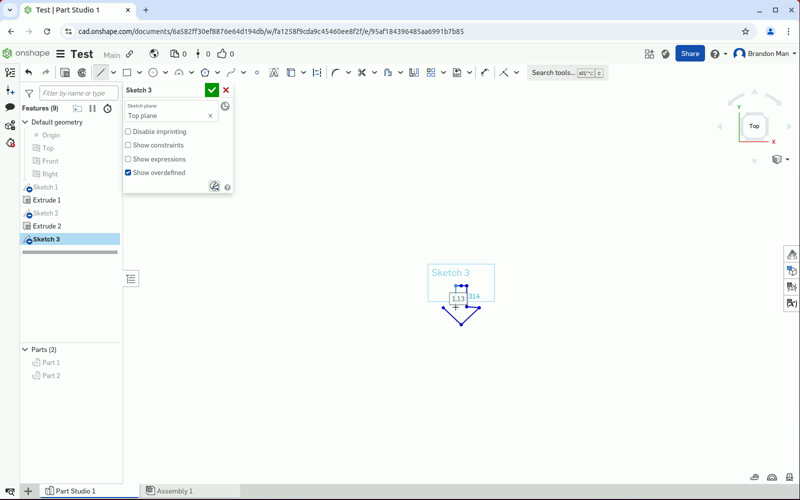
key_up(shift)
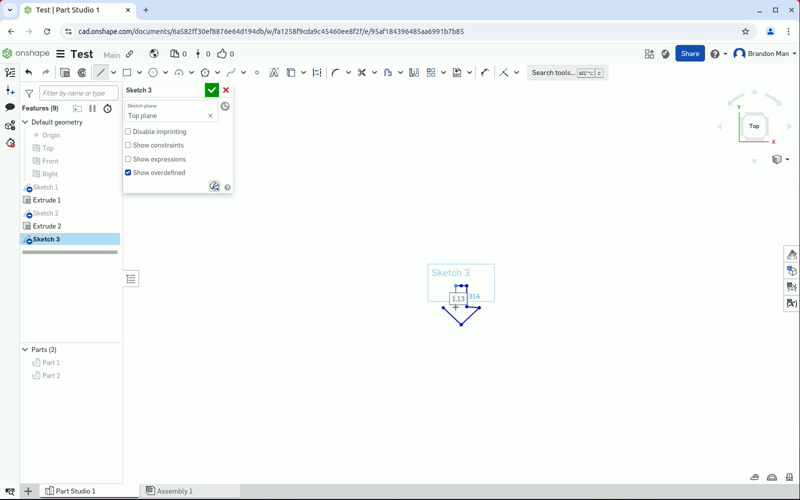
mouse_move(485, 306)
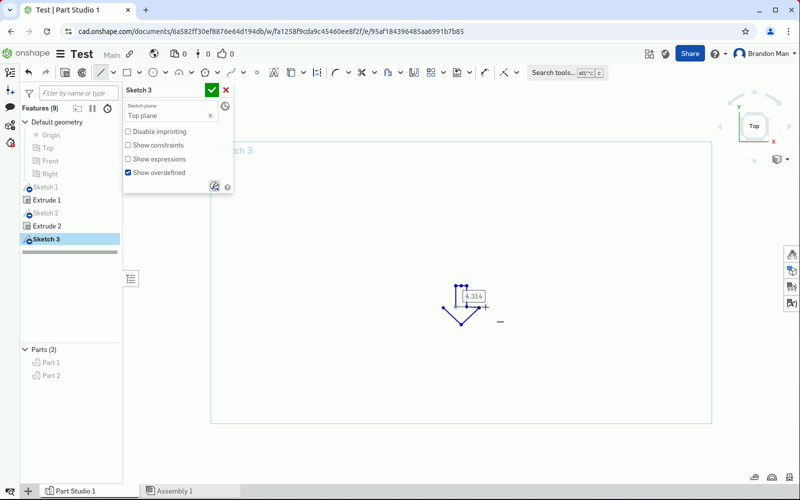
key_down(shift)
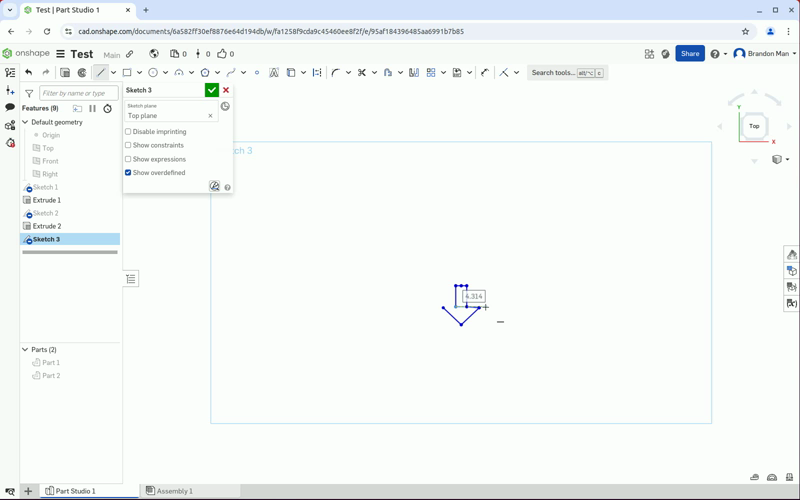
mouse_move(443, 307)
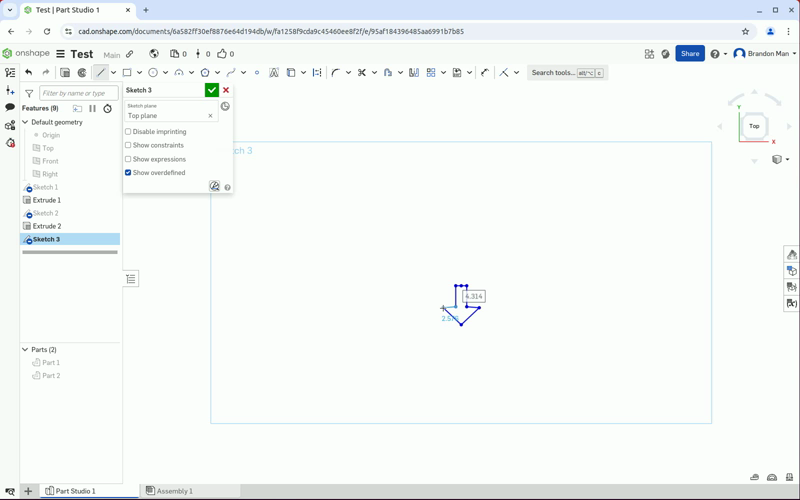
key_up(shift)
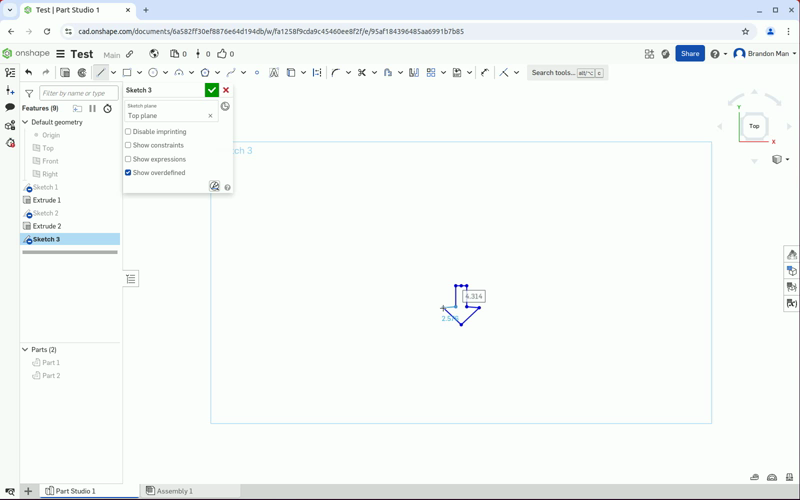
click(443, 307)
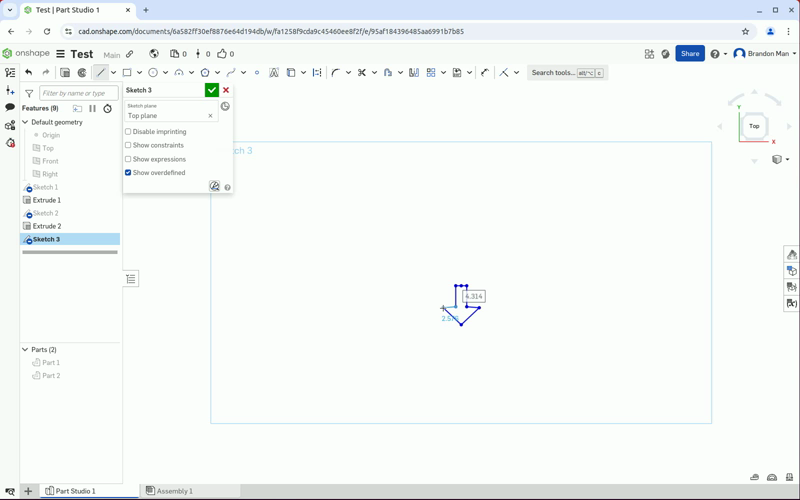
key(esc)
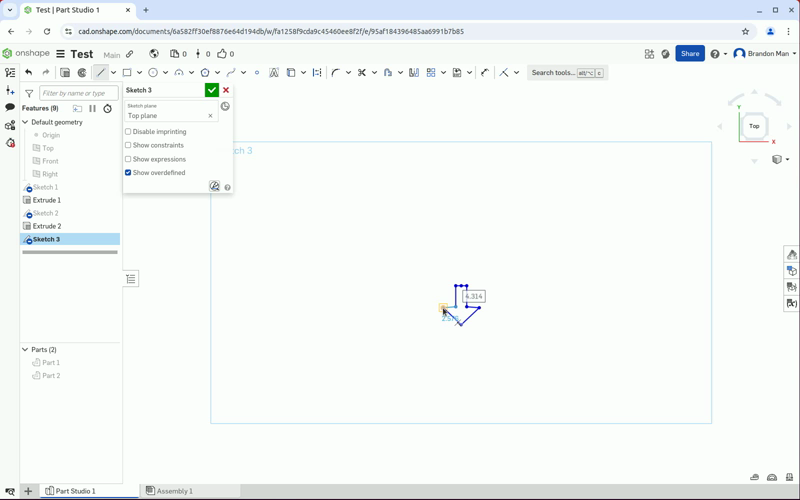
mouse_move(472, 311)
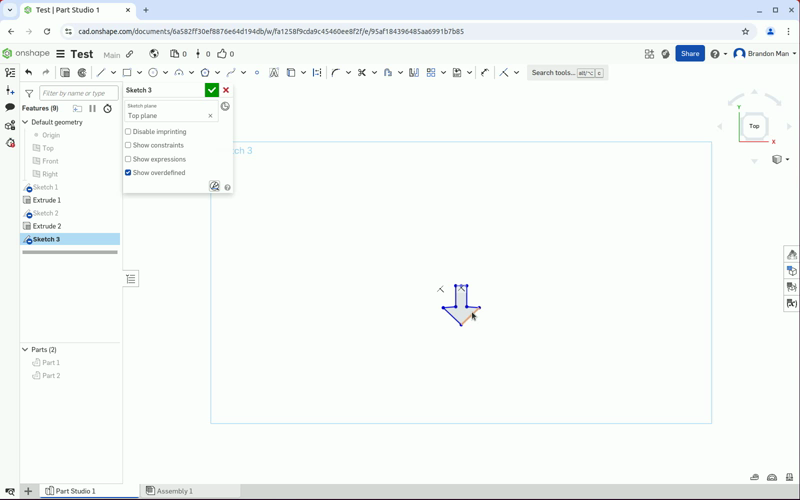
scroll(6)
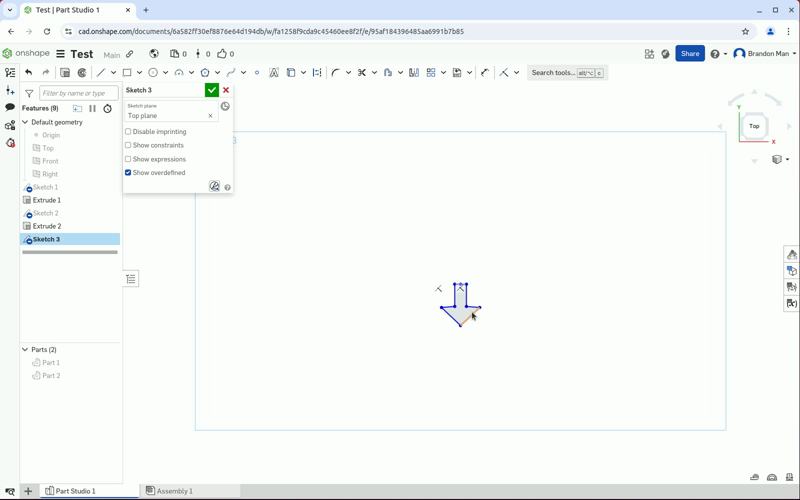
scroll(6)
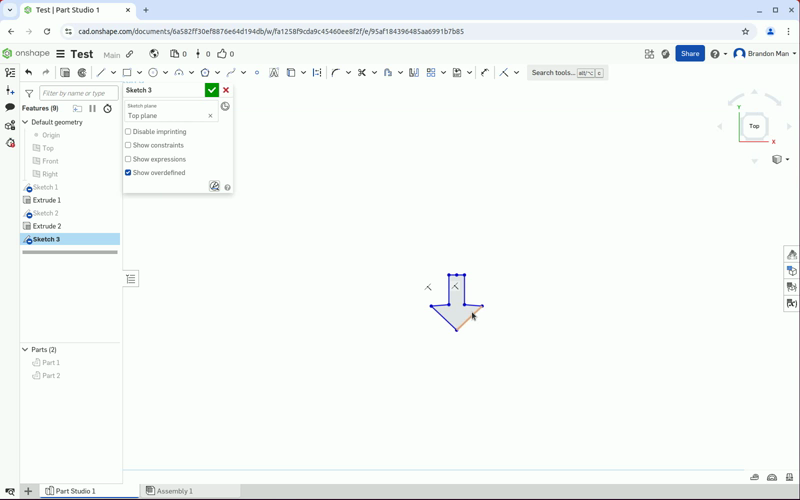
scroll(6)
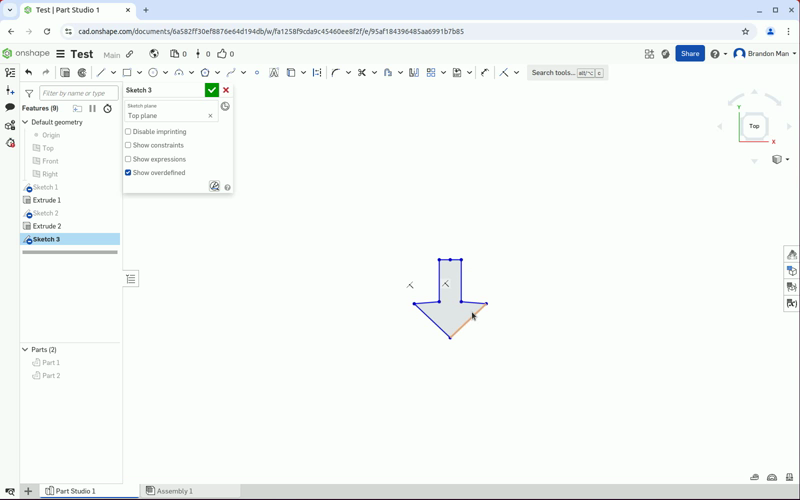
scroll(6)
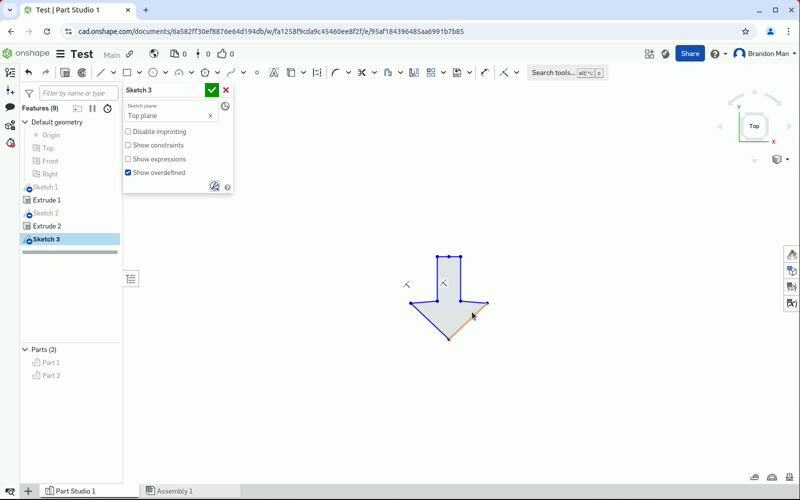
scroll(6)
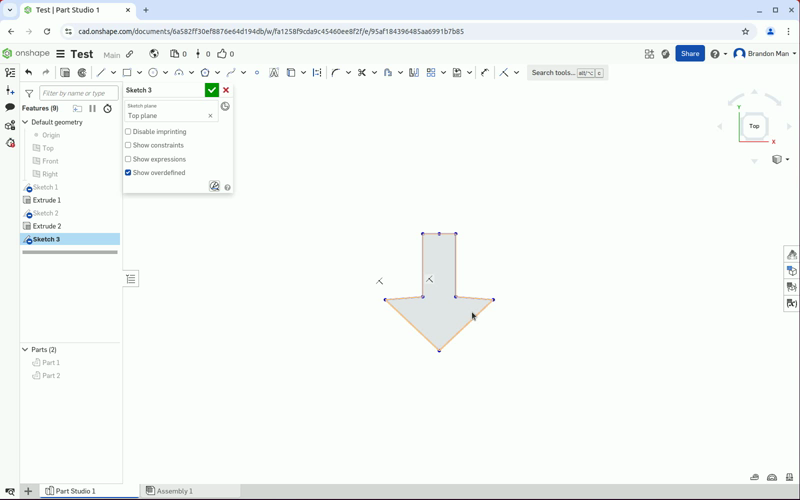
scroll(6)
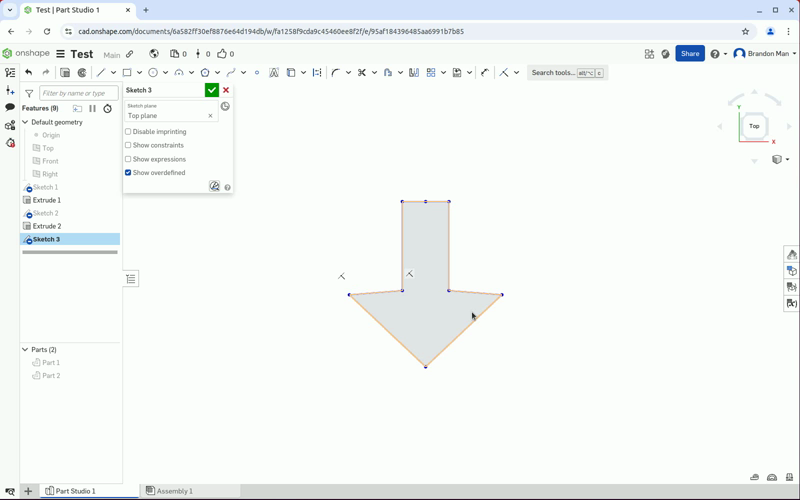
scroll(6)
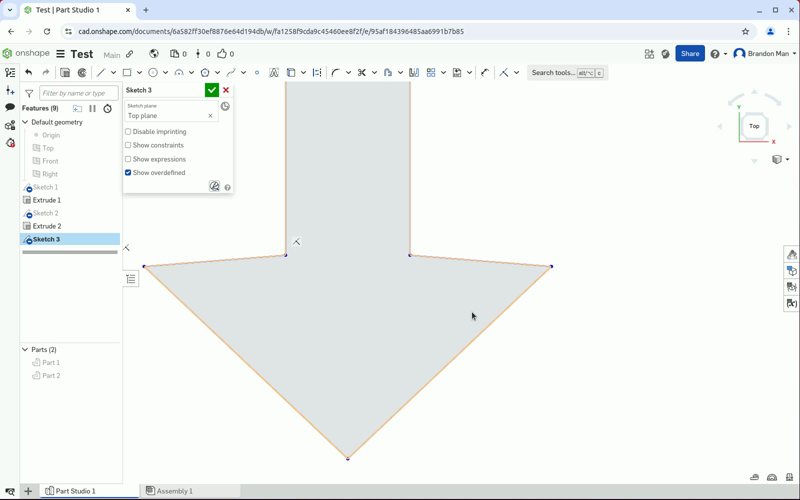
click(472, 311)
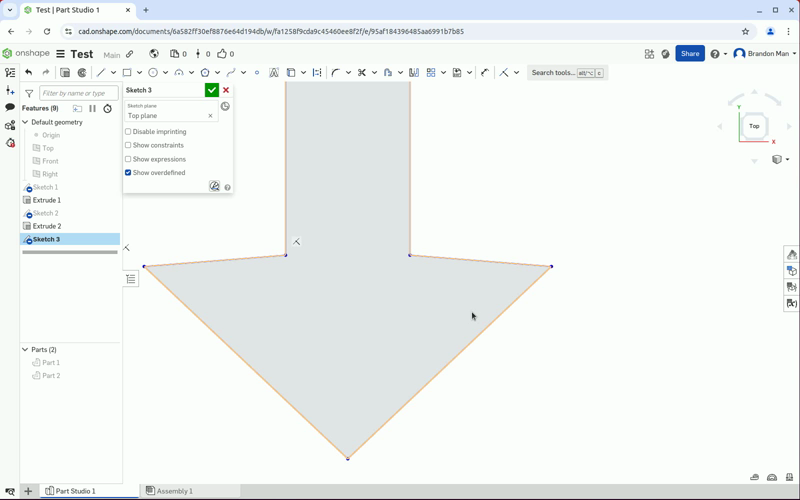
scroll(-6)
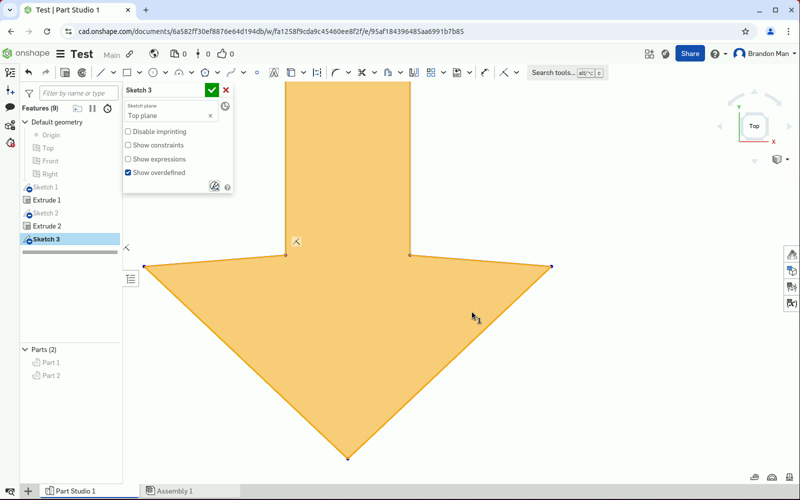
scroll(-6)
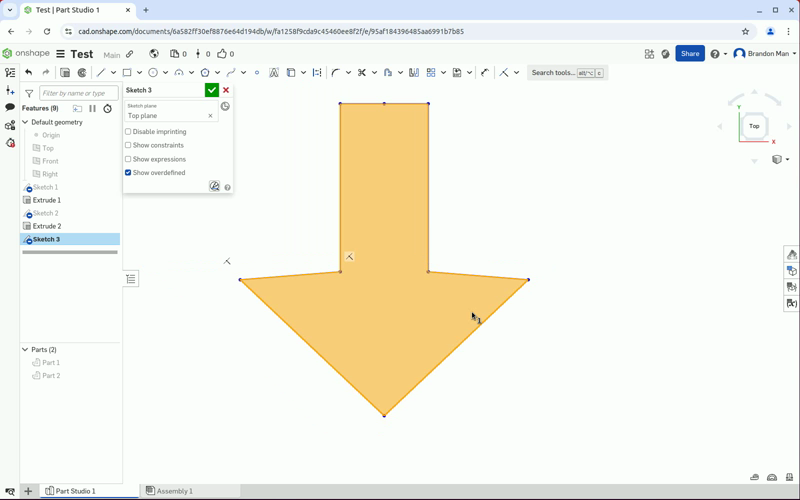
scroll(-6)
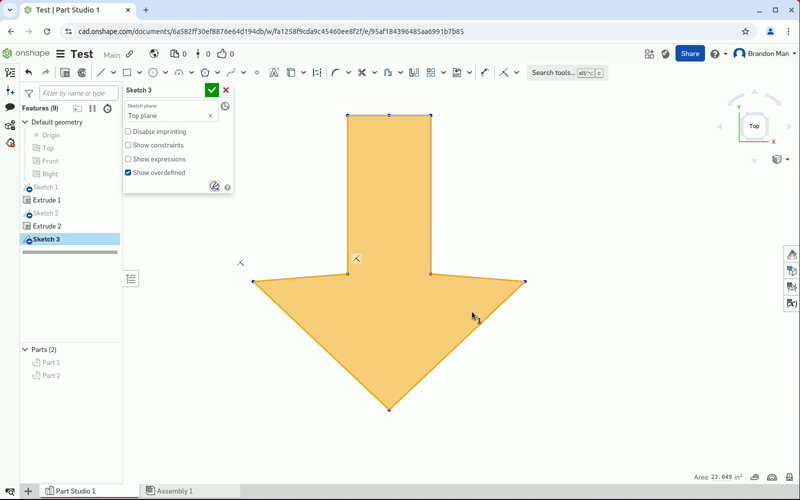
scroll(-6)
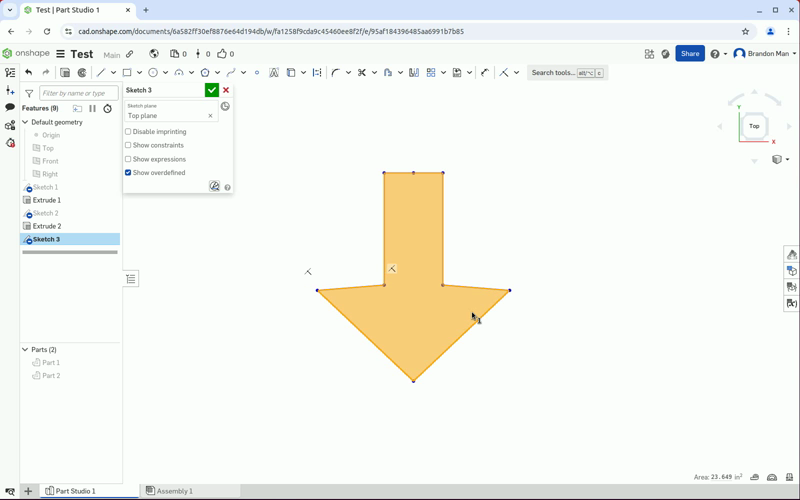
scroll(-6)
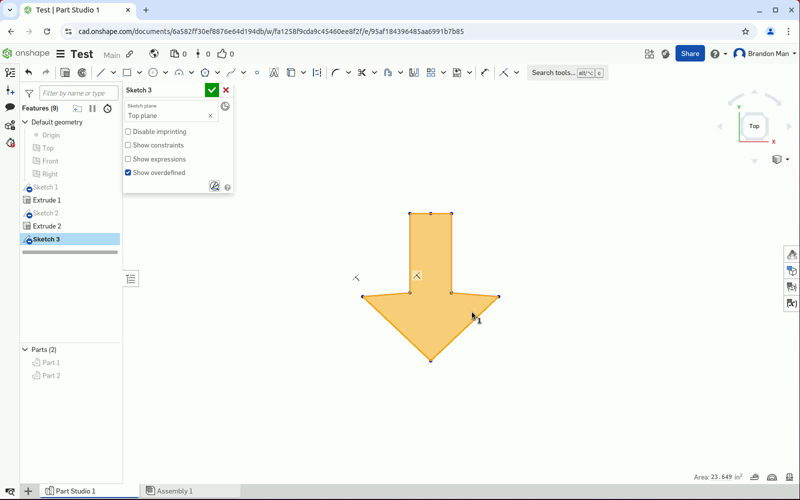
scroll(-6)
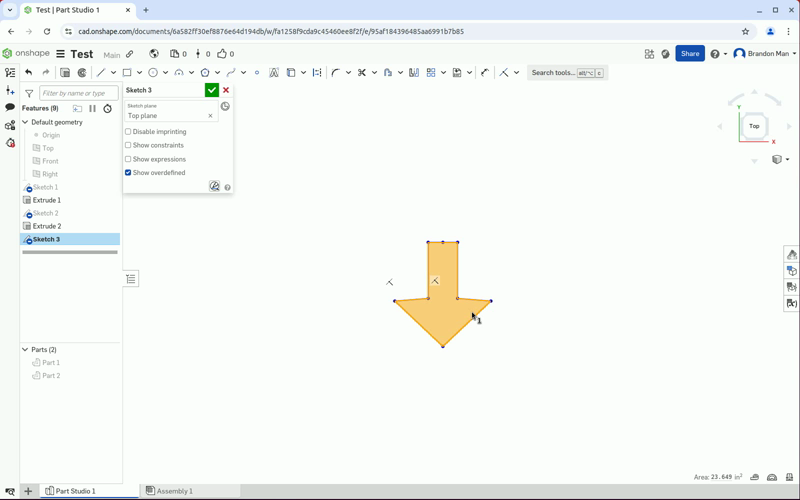
scroll(-6)
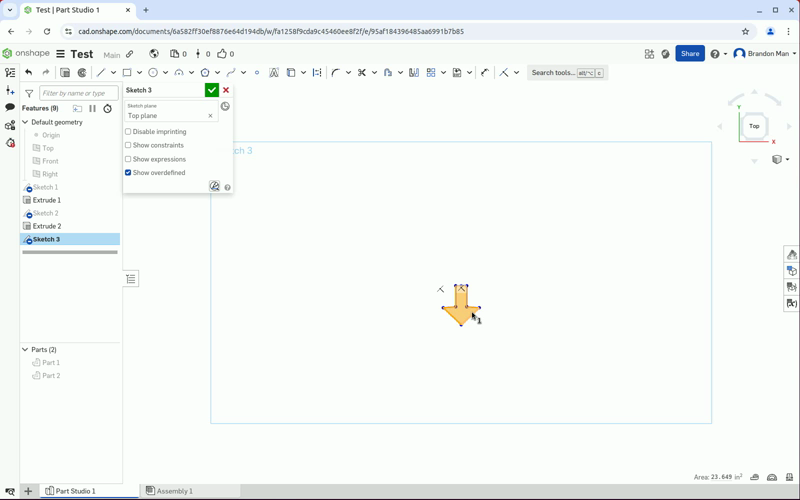
mouse_move(73, 352)
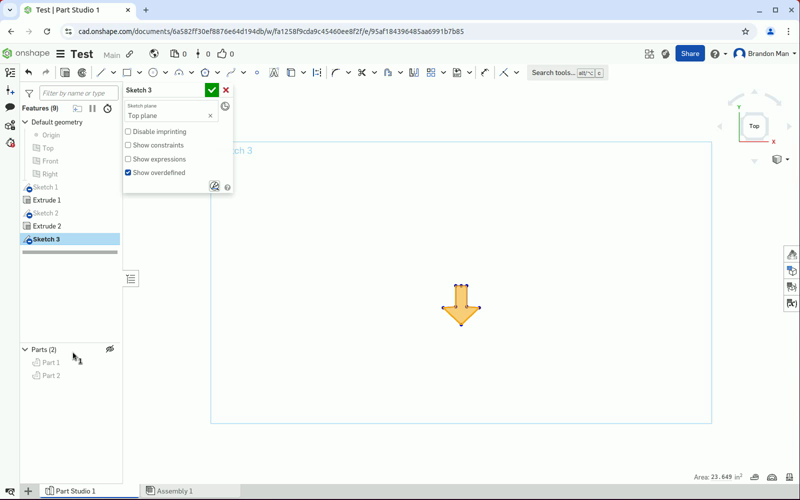
key(shift+y)
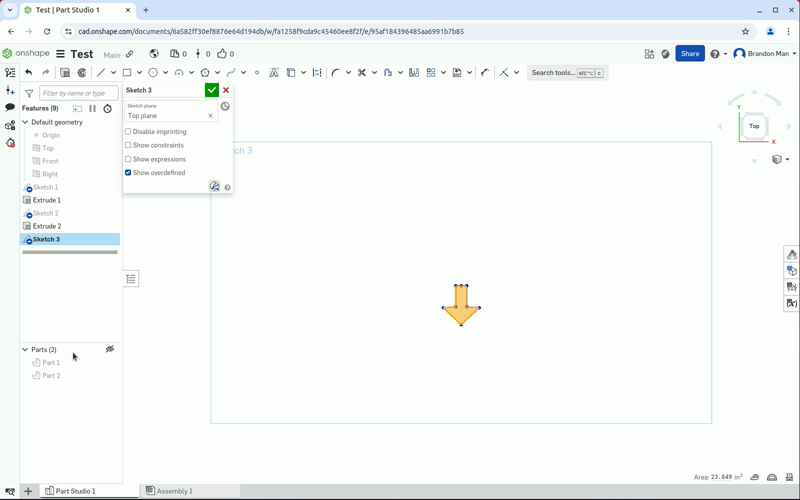
key(shift+e)
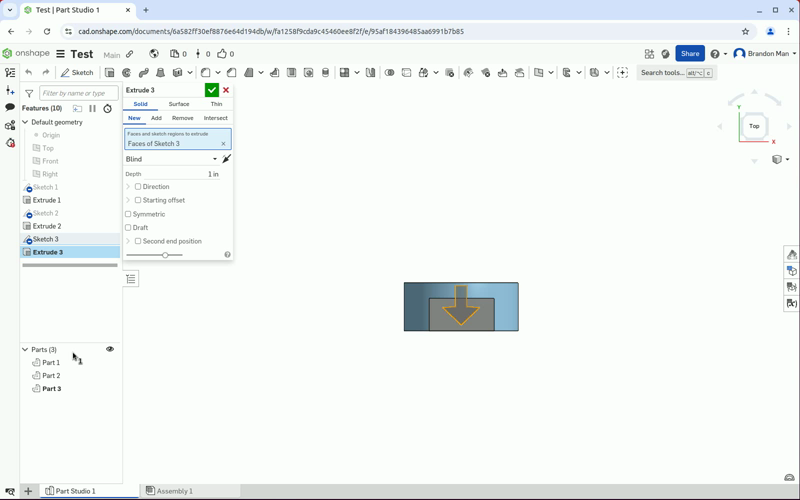
mouse_move(143, 106)
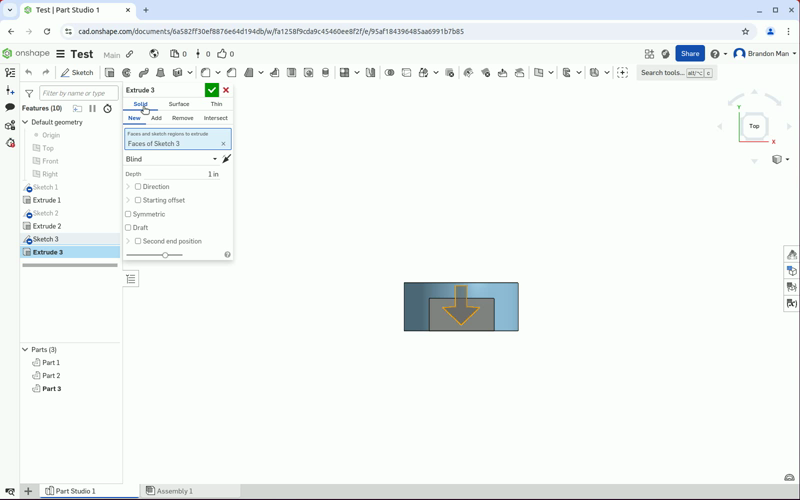
click(143, 106)
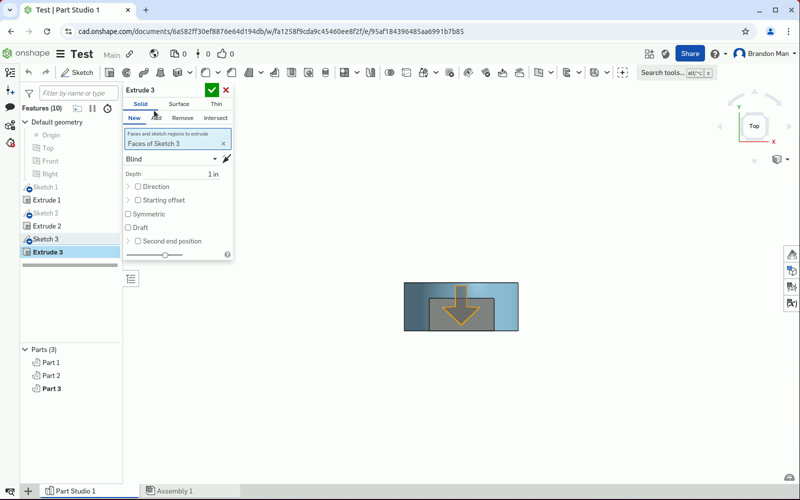
mouse_move(186, 120)
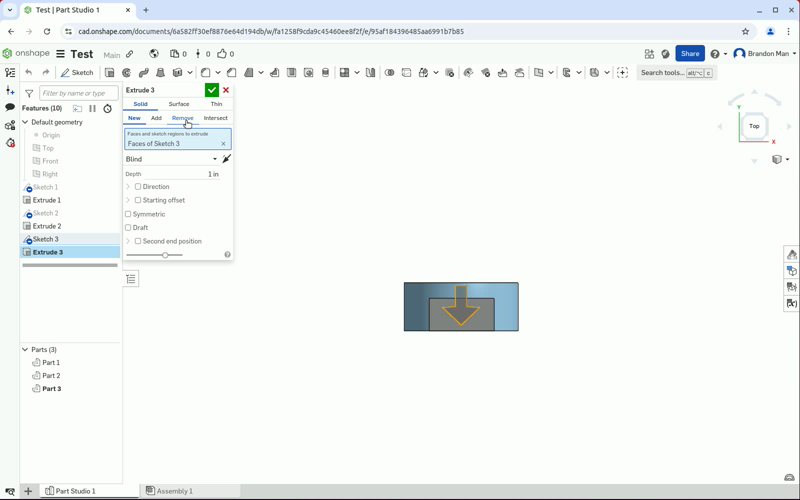
click(186, 120)
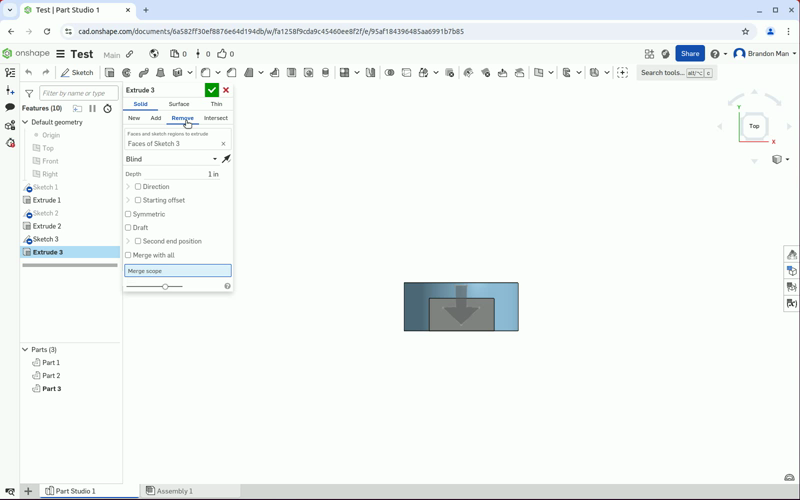
key(tab, 4)
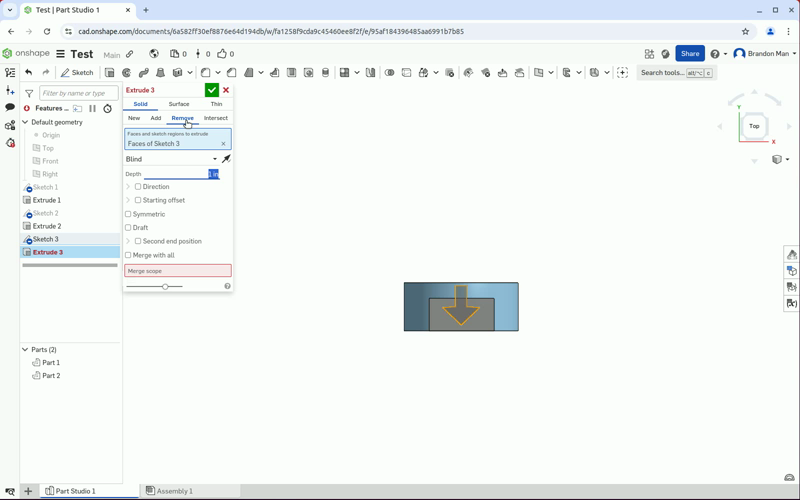
text(30.811)
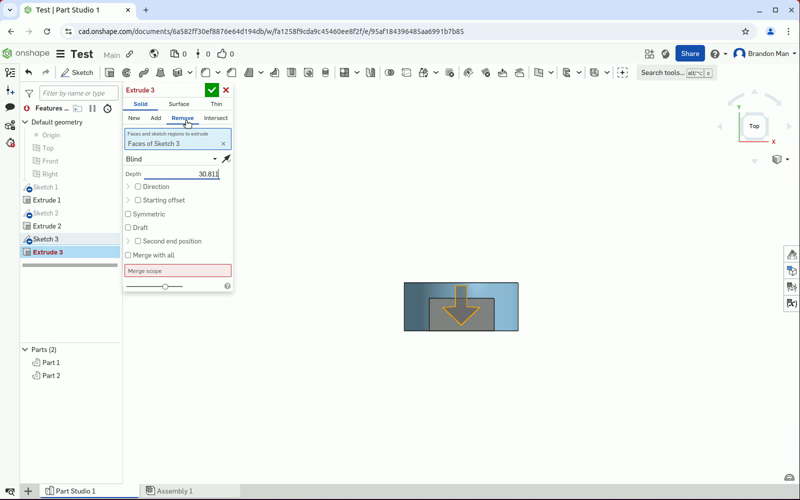
key(tab, 6)
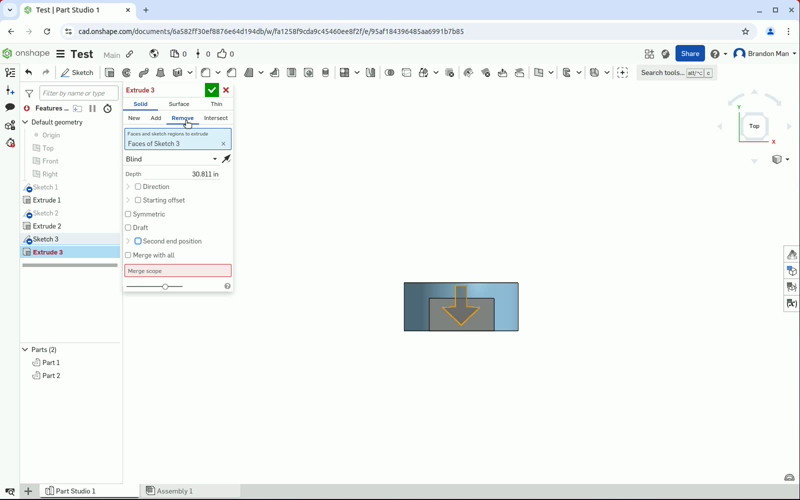
key(space)
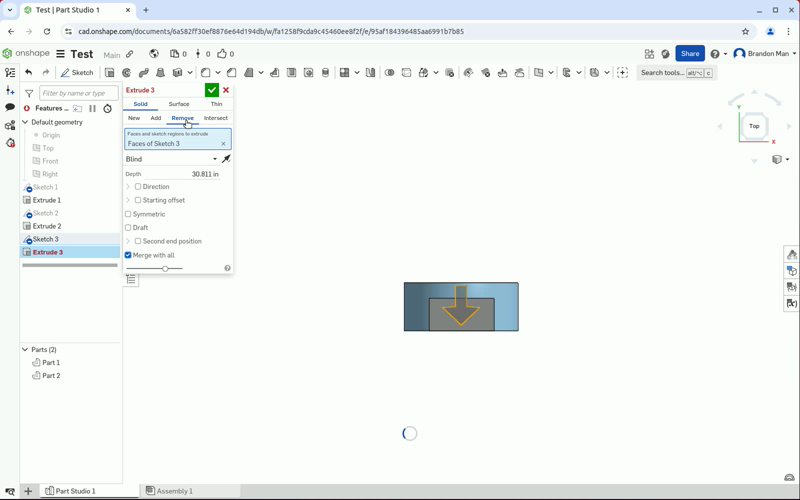
key(enter)
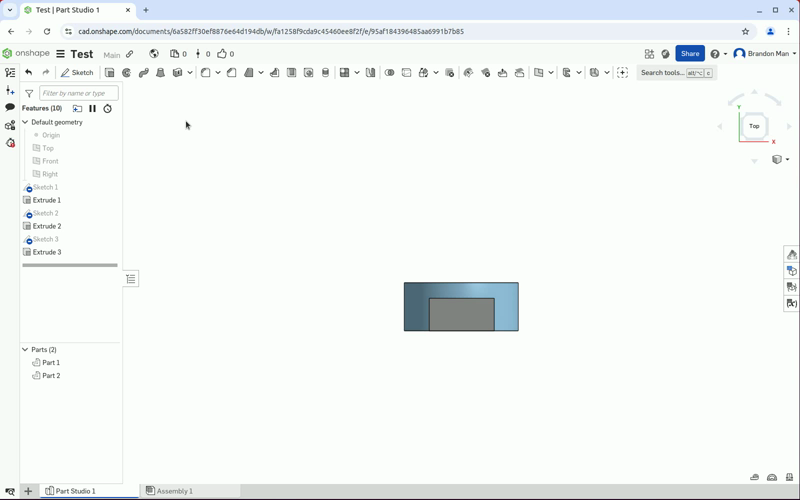
key(shift+h)
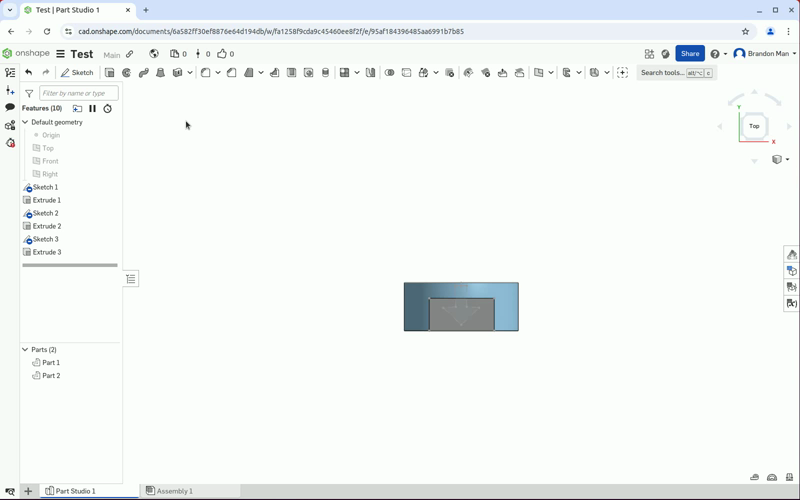
key(shift+h)
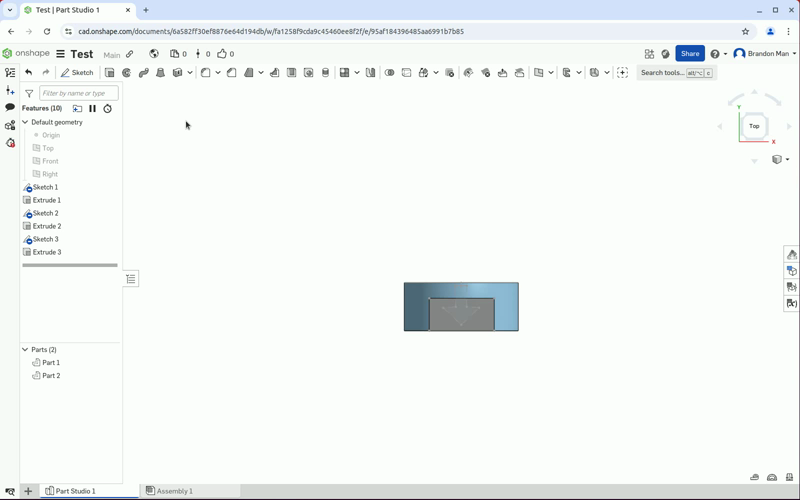
key(shift+7)
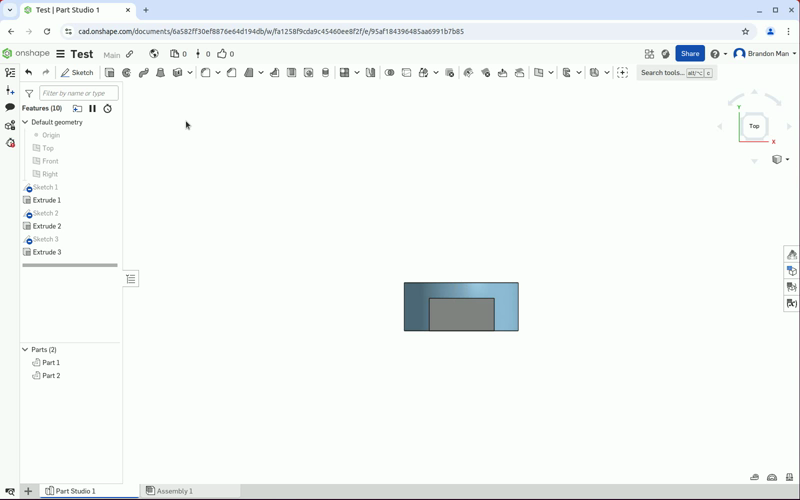
key(up, 3)
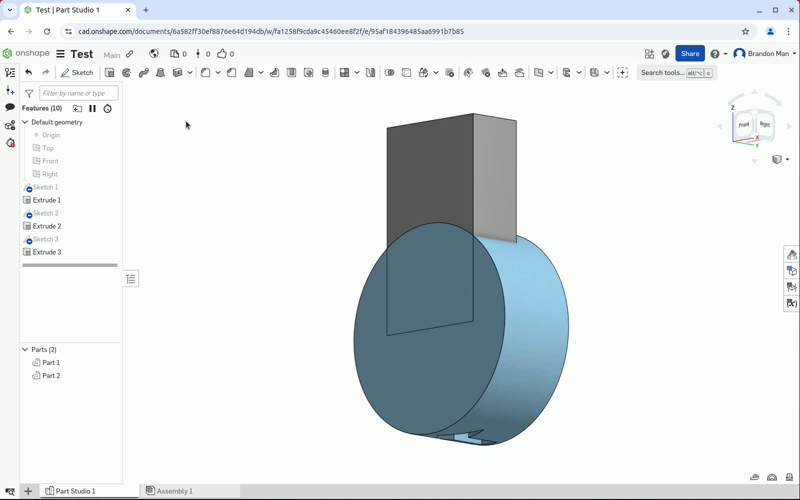
key(left, 3)
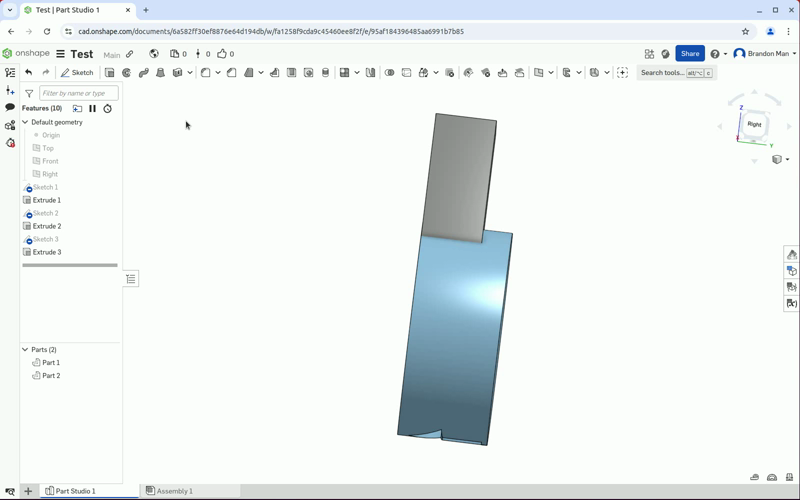
key(right, 3)
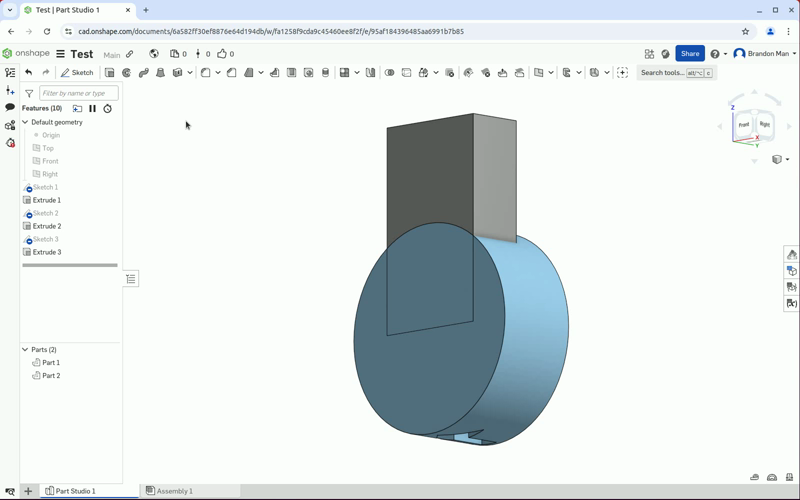
key(down, 3)
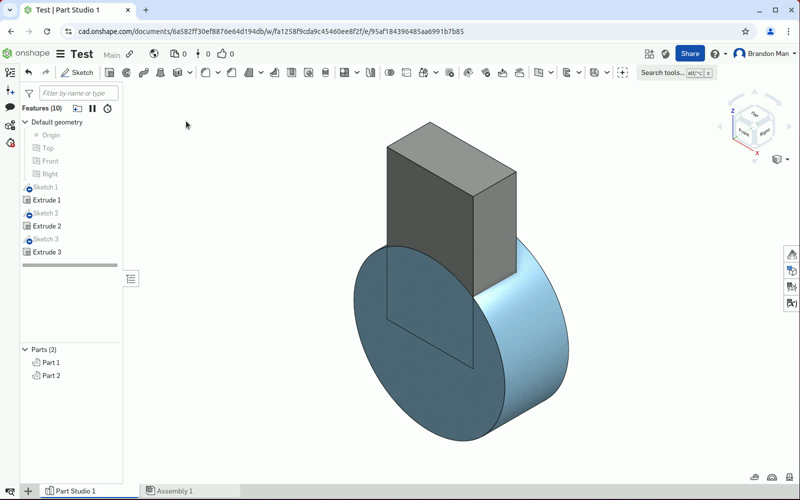
mouse_move(73, 189)
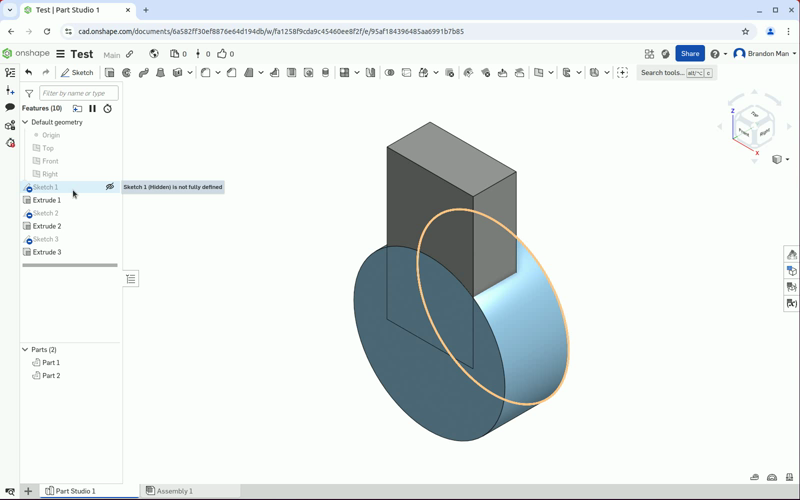
click(73, 189)